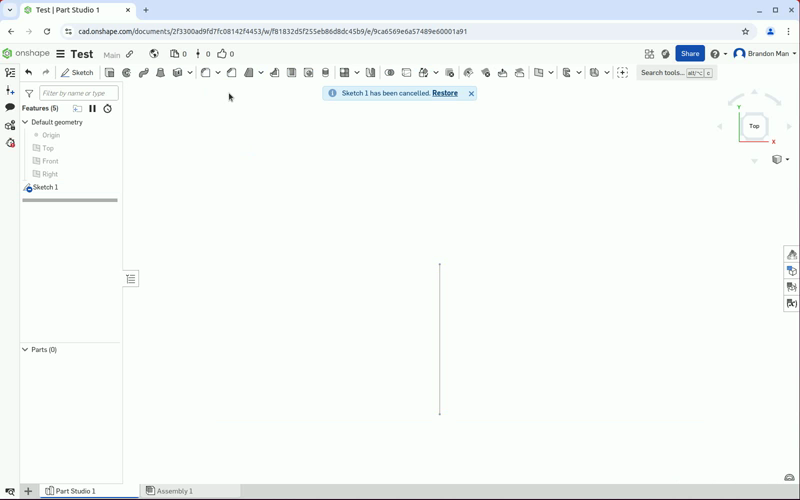
key(shift+h)
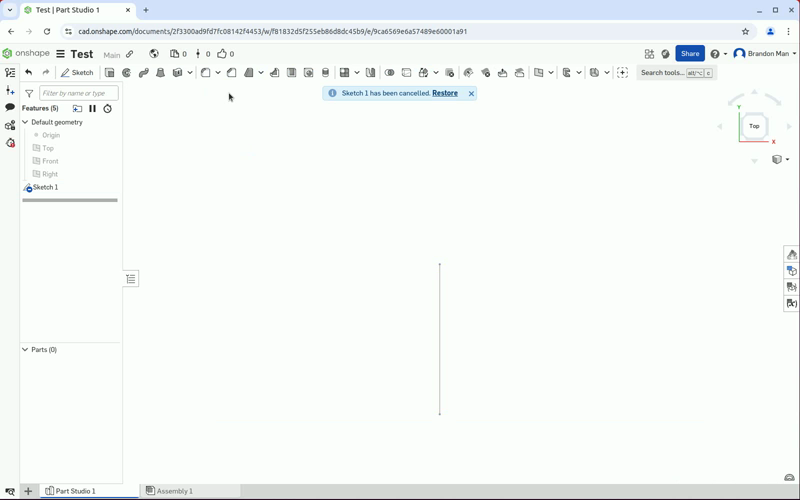
key(shift+s)
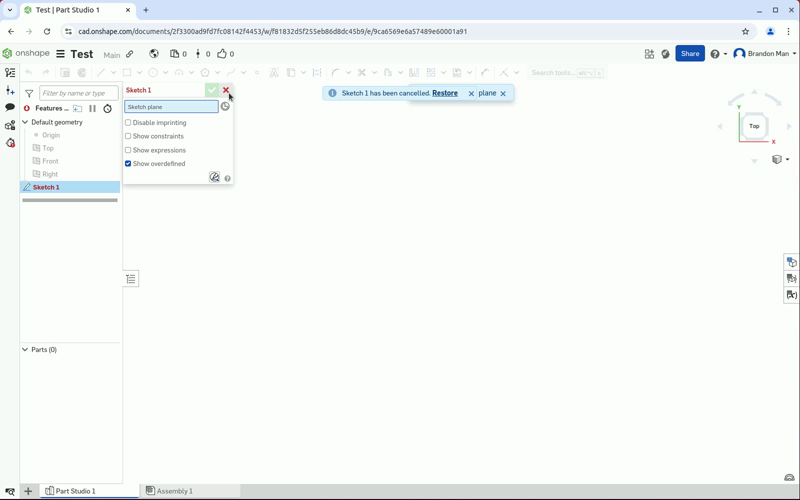
mouse_move(73, 150)
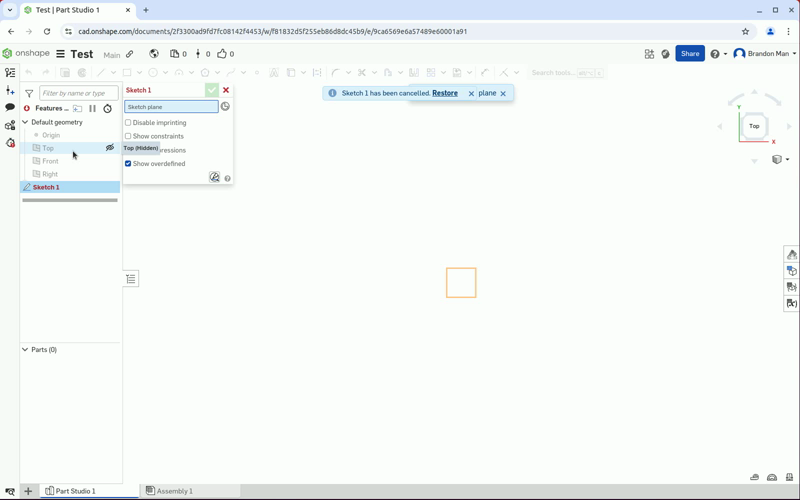
click(73, 150)
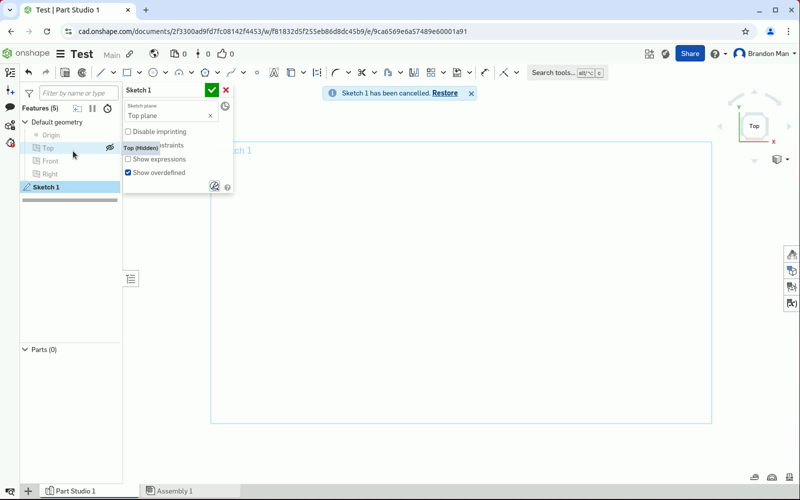
mouse_move(73, 352)
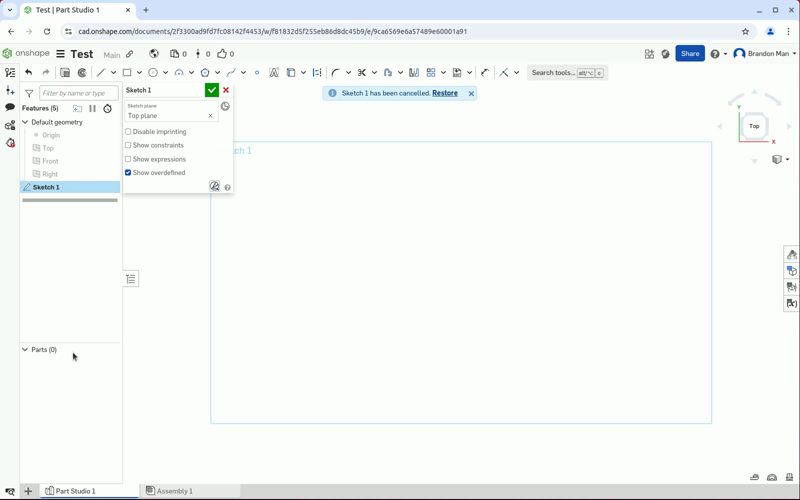
key(y)
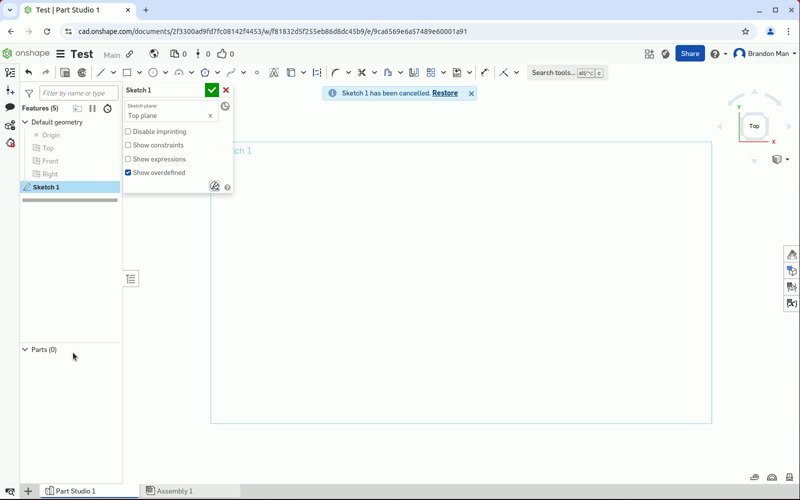
key(c)
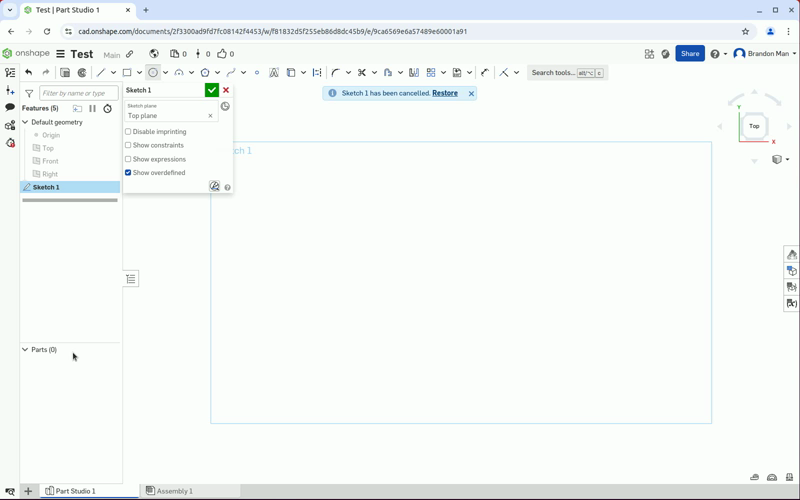
key_down(shift)
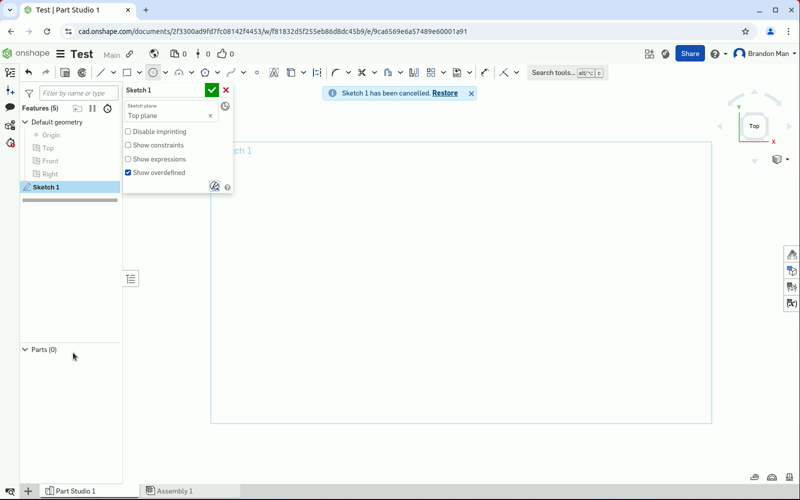
mouse_move(461, 282)
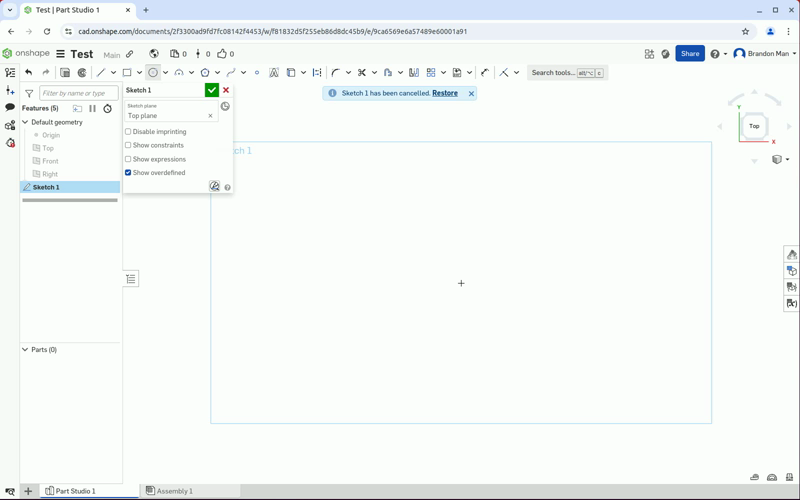
click(461, 282)
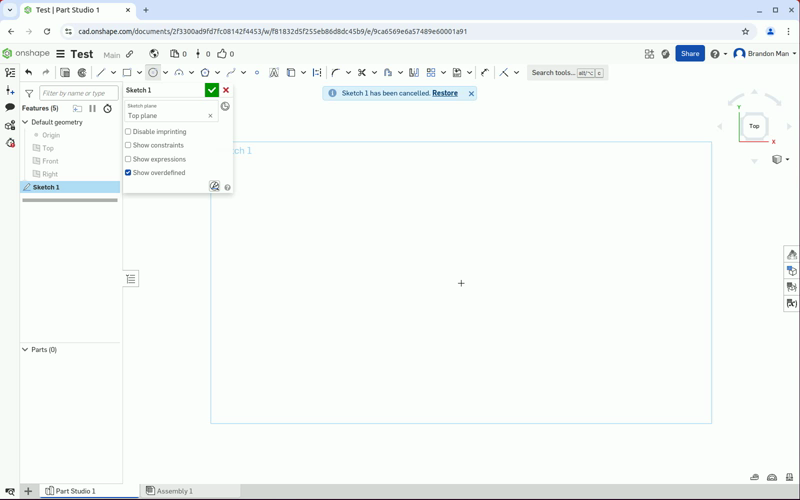
key_up(shift)
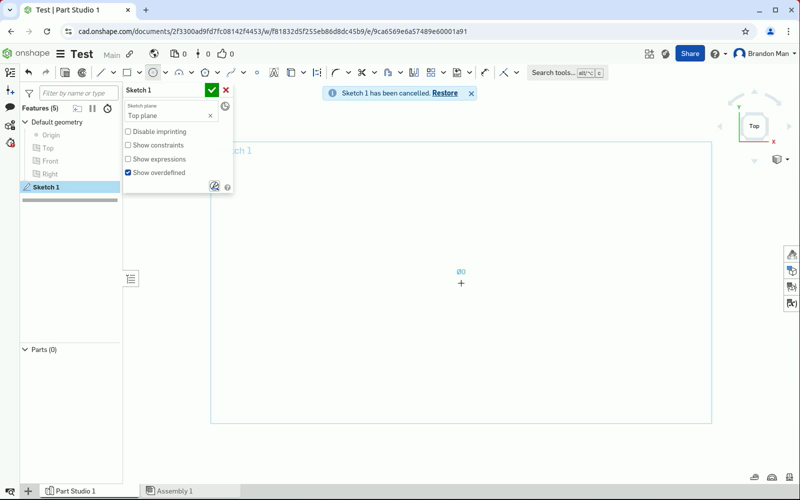
mouse_move(574, 282)
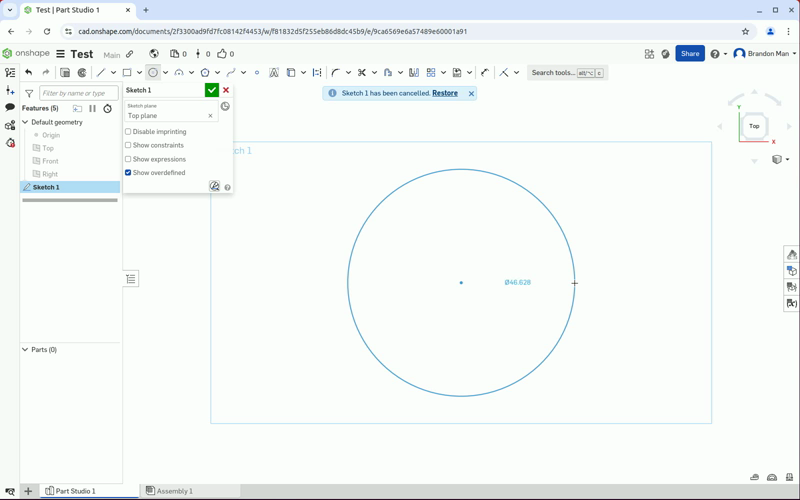
click(574, 282)
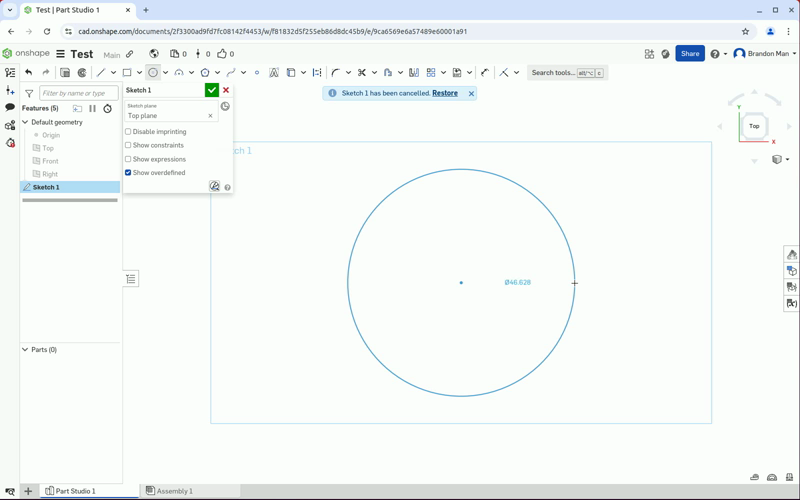
key(esc)
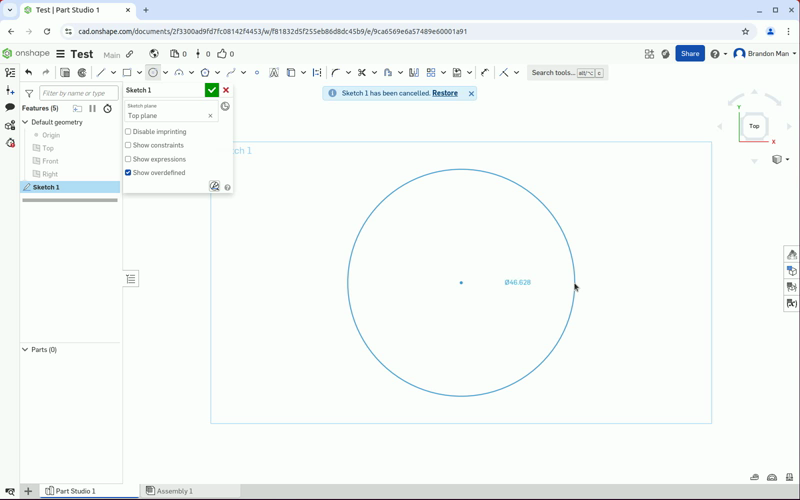
key(c)
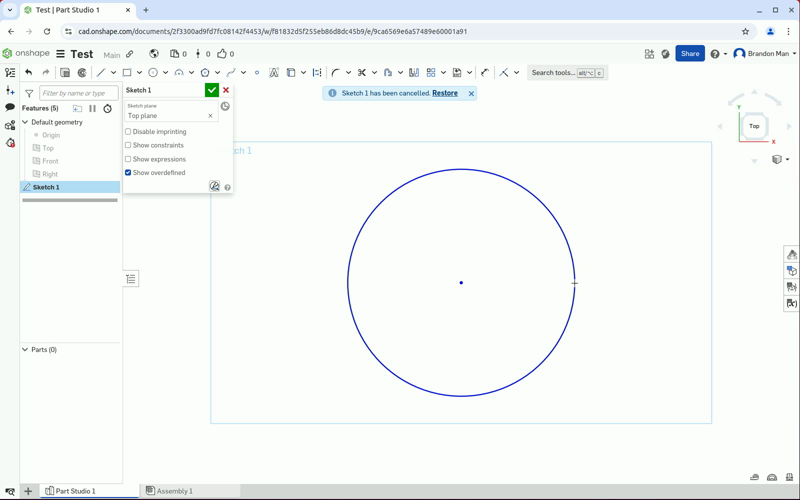
key_down(shift)
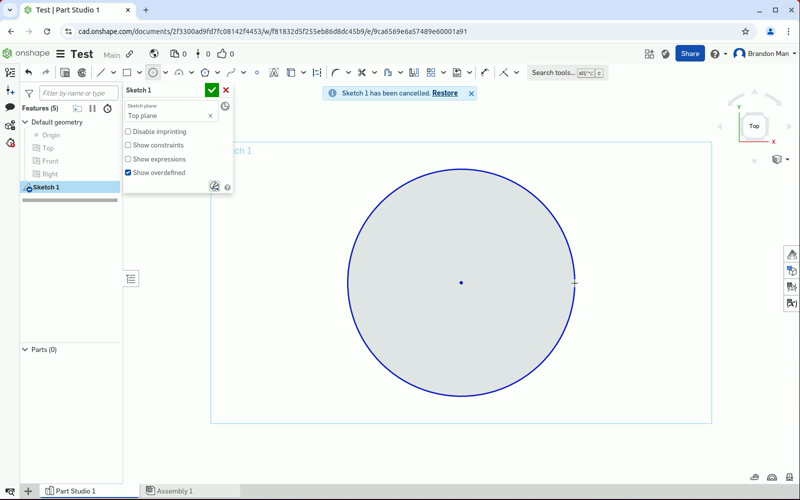
mouse_move(461, 282)
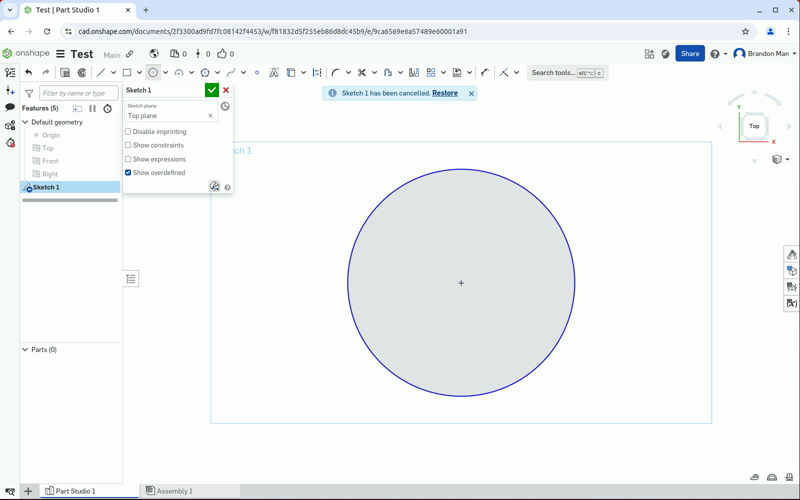
click(461, 282)
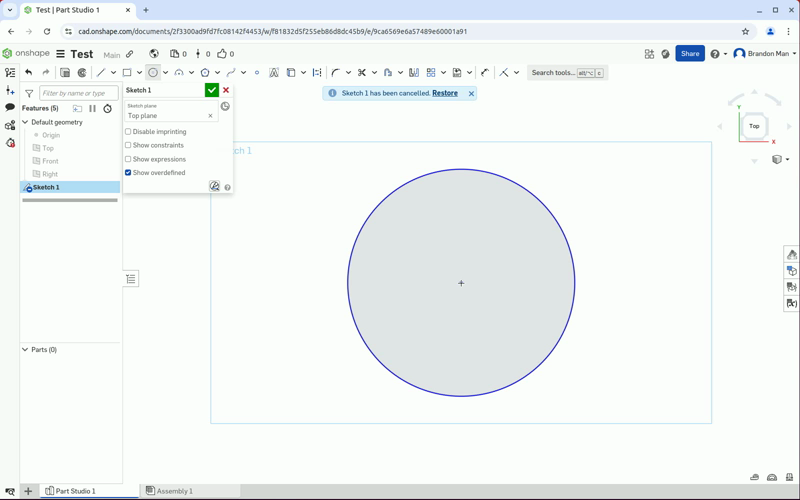
key_up(shift)
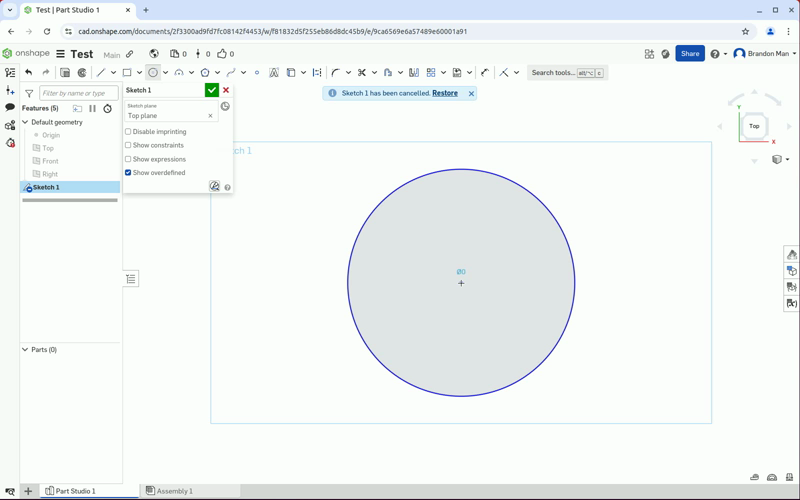
mouse_move(499, 282)
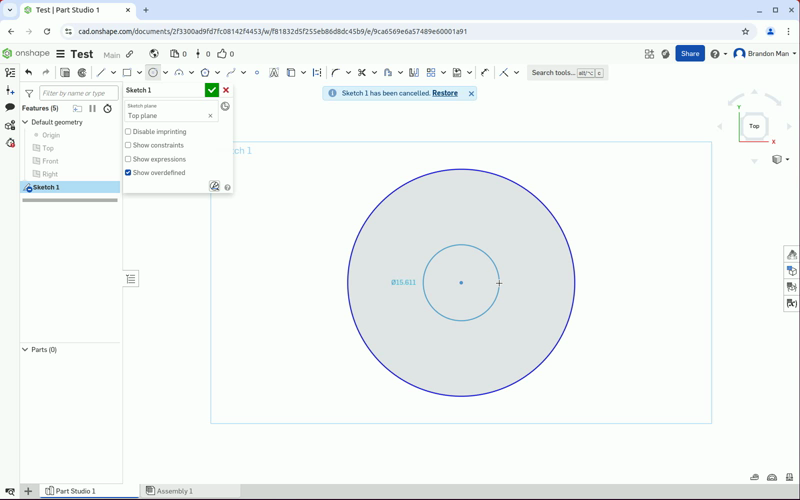
click(499, 282)
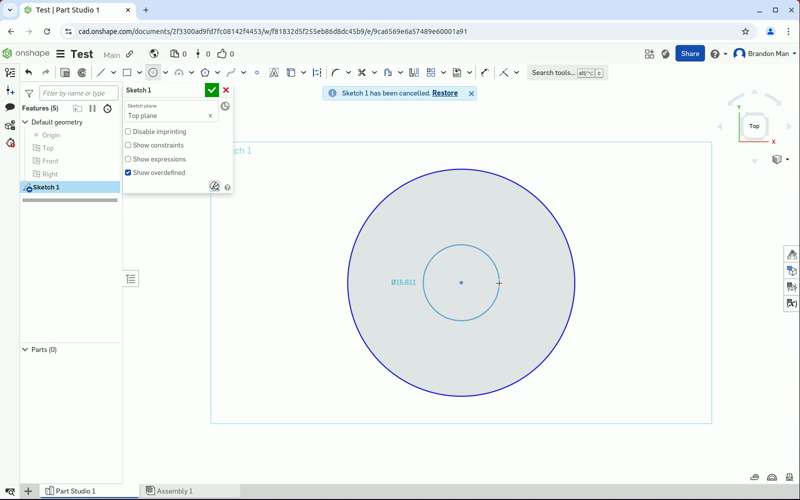
key(esc)
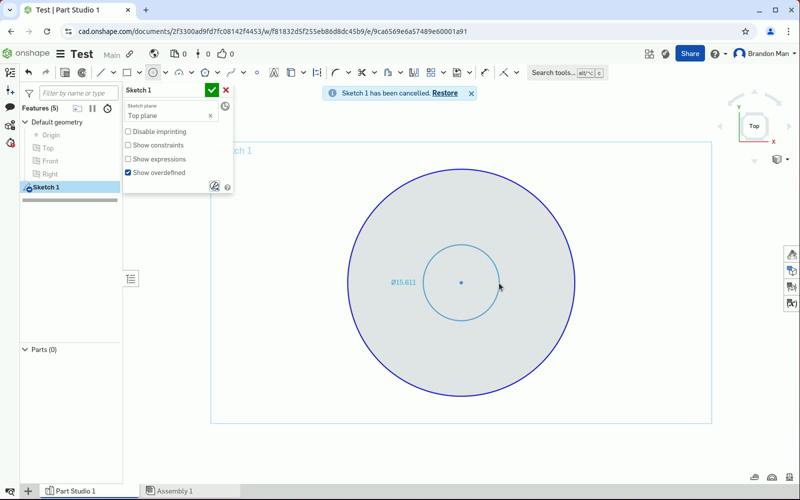
mouse_move(454, 194)
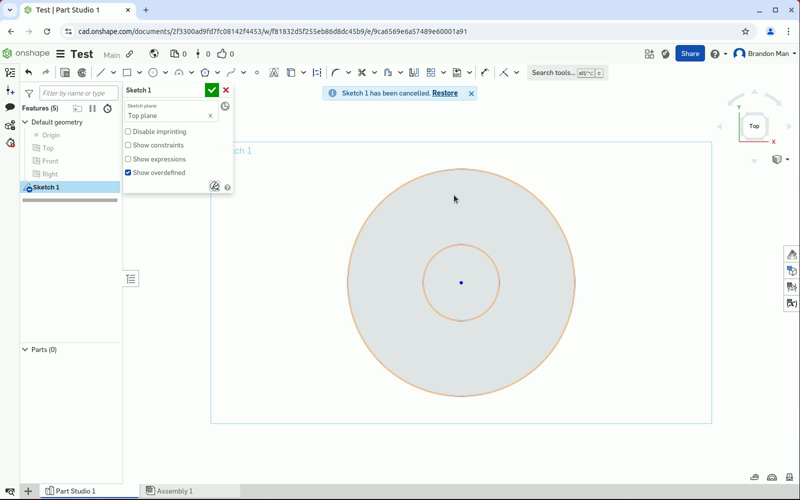
click(454, 194)
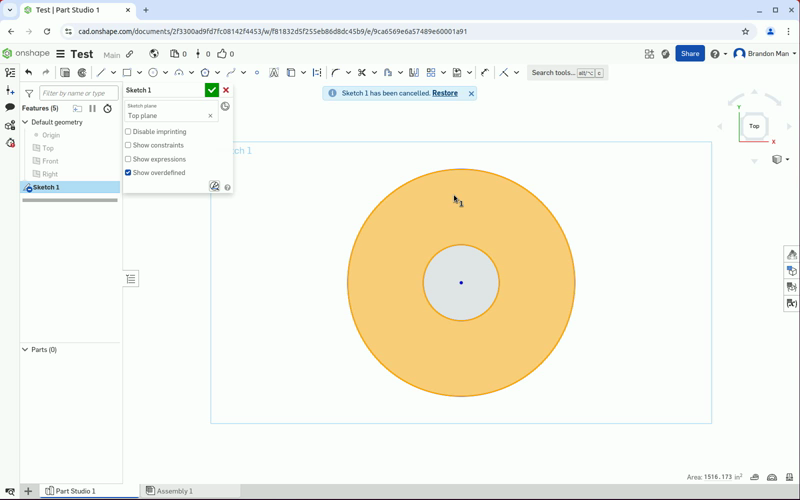
mouse_move(73, 352)
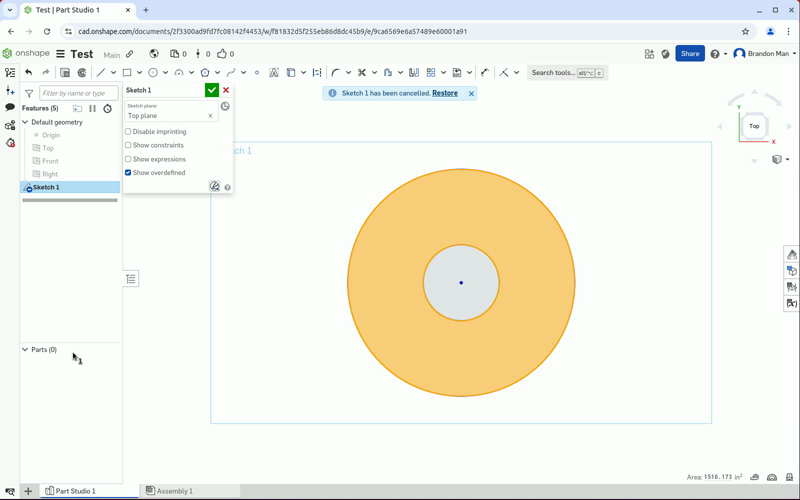
key(shift+y)
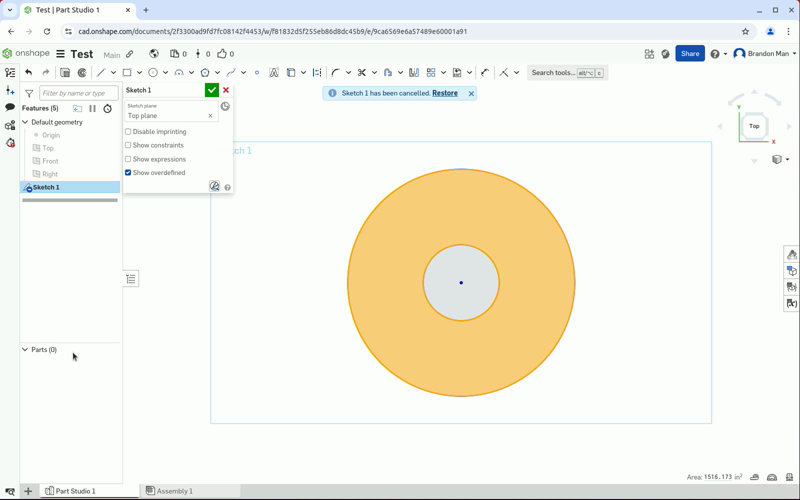
key(shift+e)
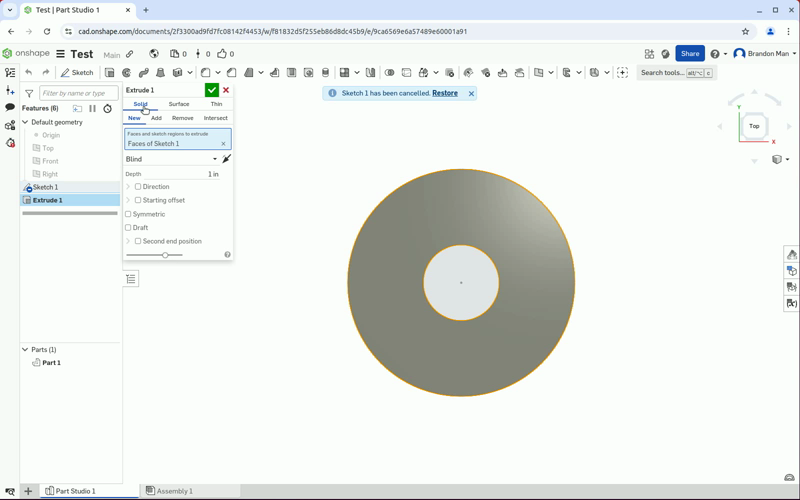
mouse_move(143, 106)
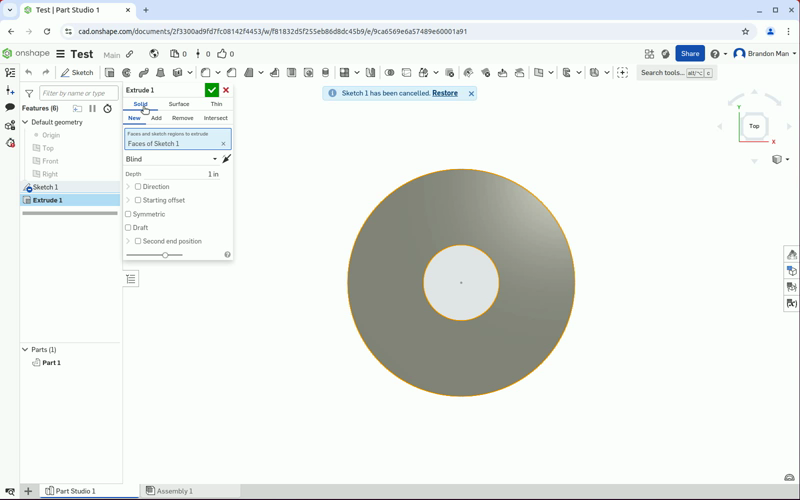
click(143, 106)
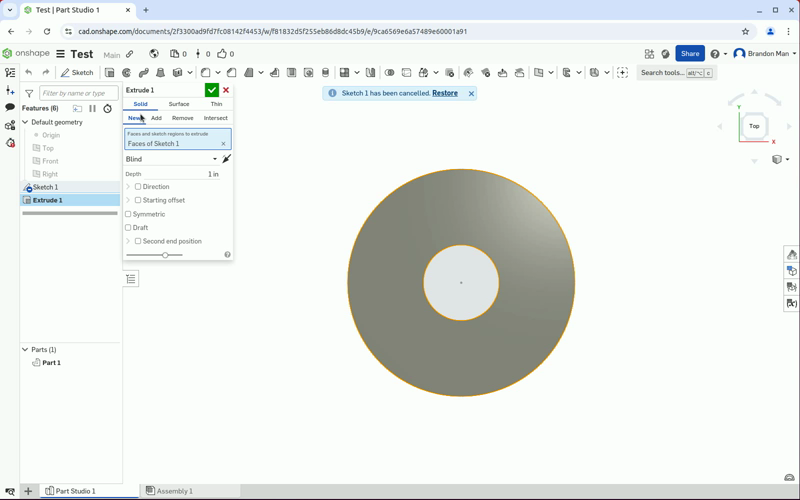
mouse_move(137, 120)
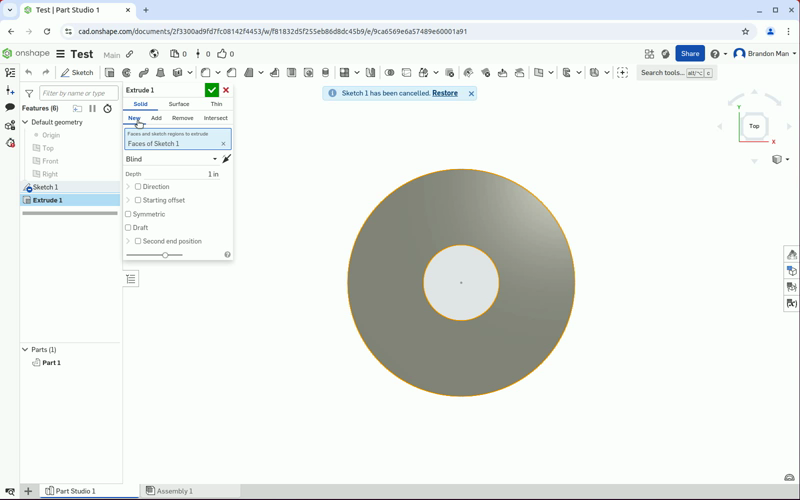
click(137, 120)
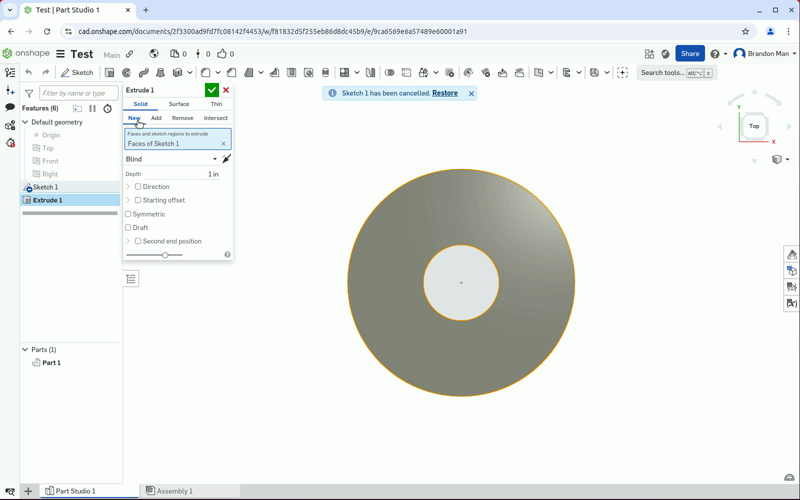
key(tab, 4)
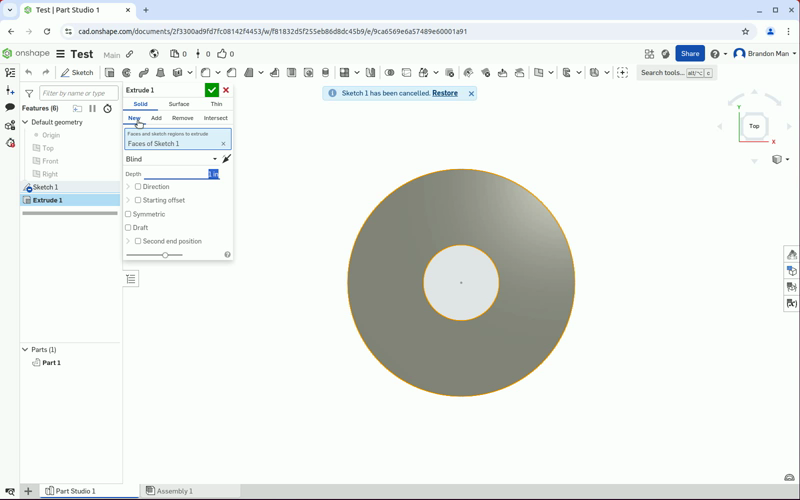
text(5.777)
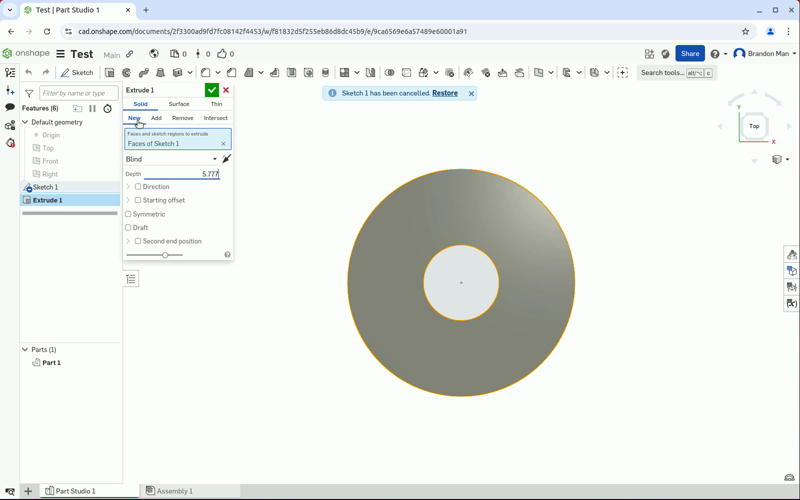
key(enter)
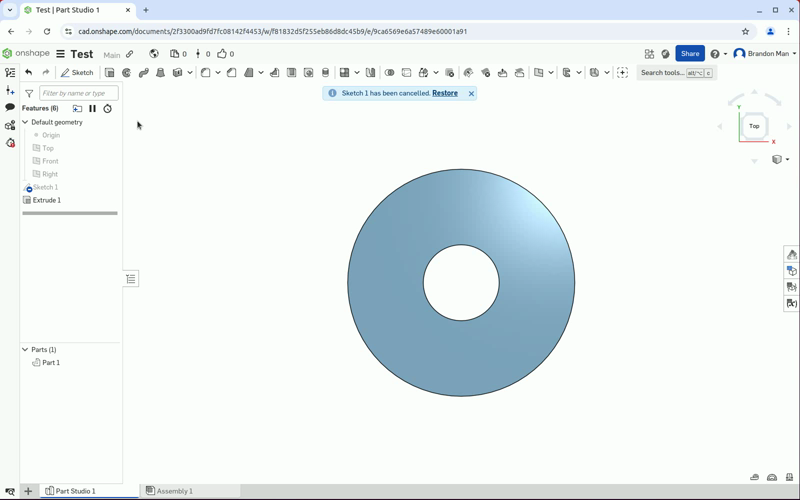
key(shift+h)
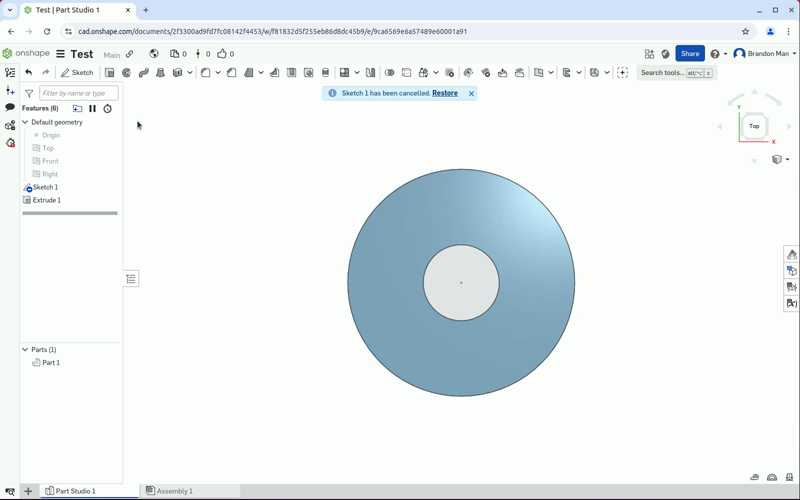
key(shift+h)
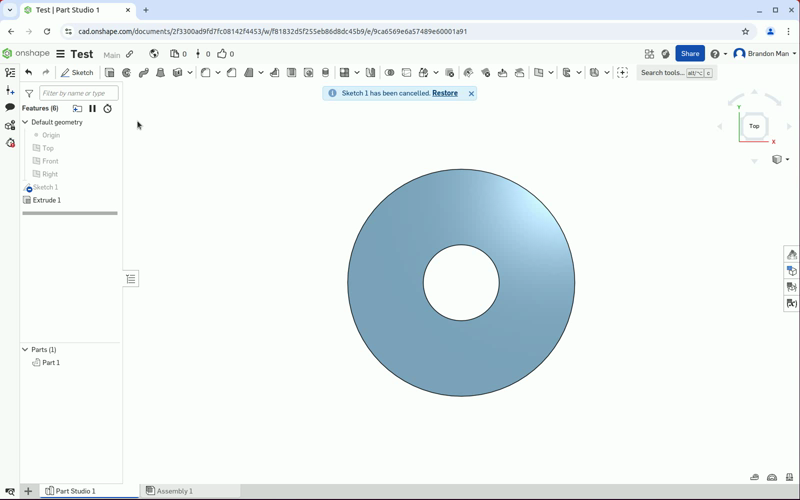
mouse_move(73, 189)
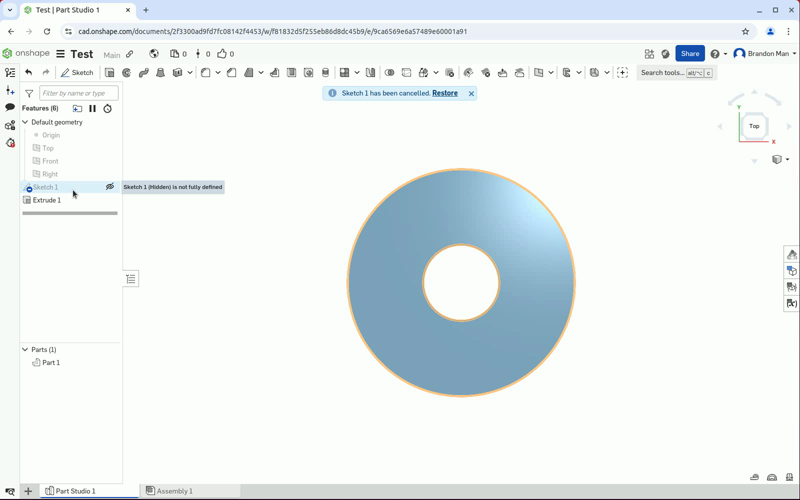
click(73, 189)
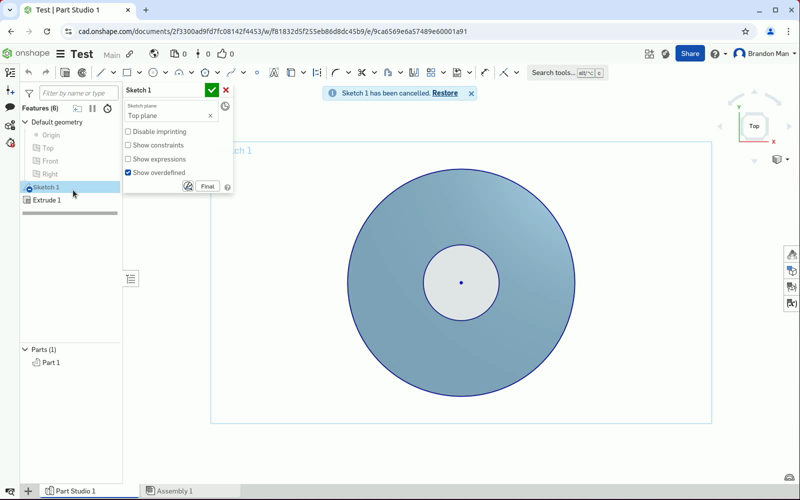
mouse_move(229, 92)
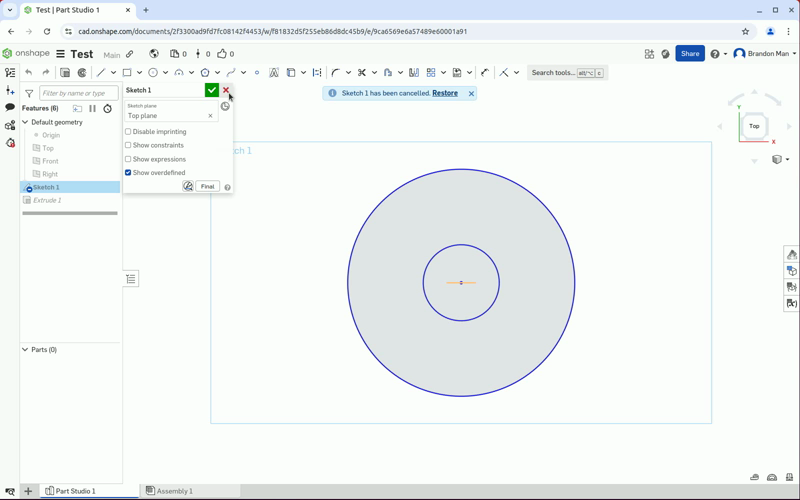
click(229, 92)
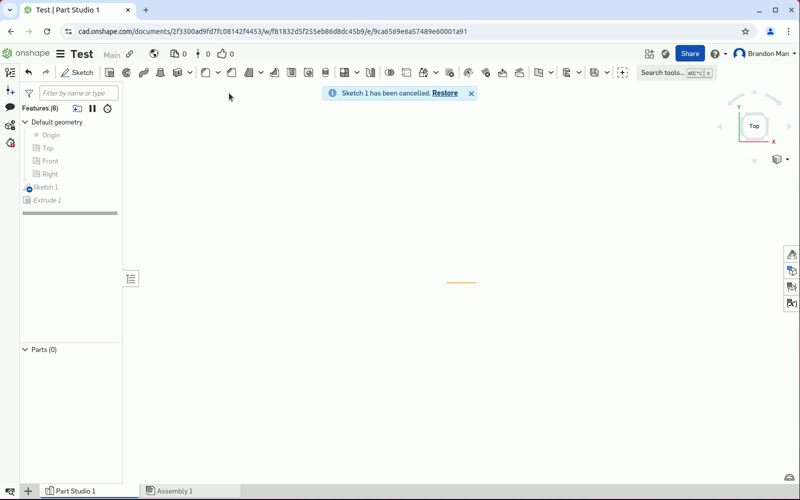
mouse_move(541, 75)
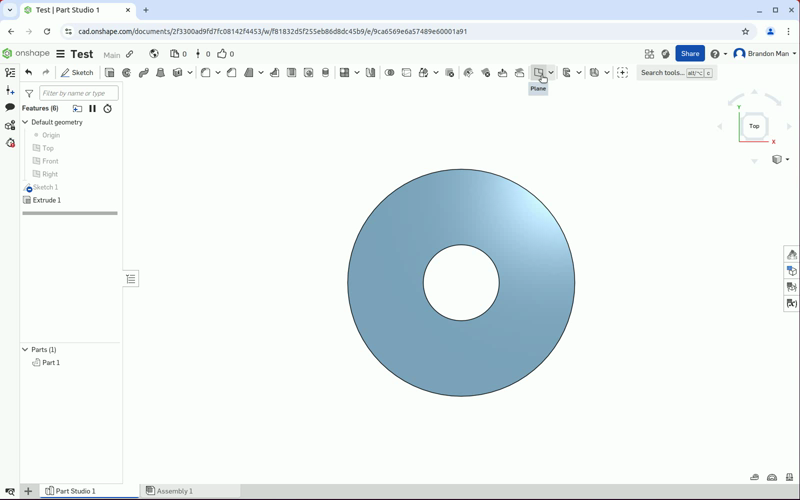
click(541, 75)
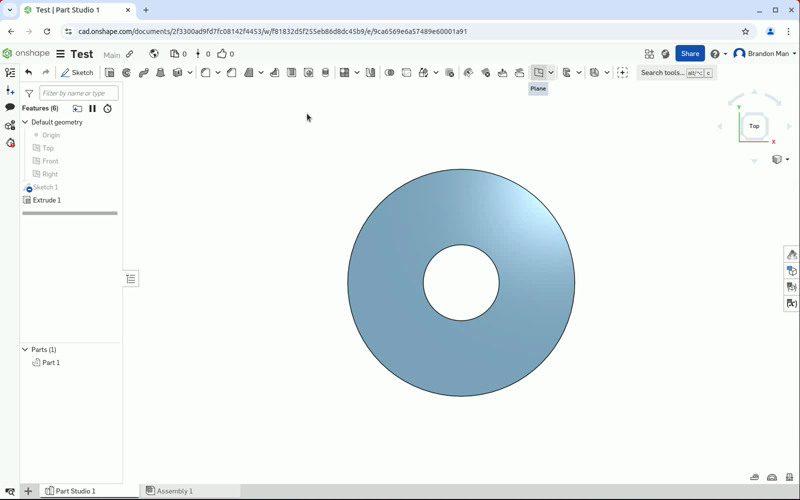
mouse_move(73, 150)
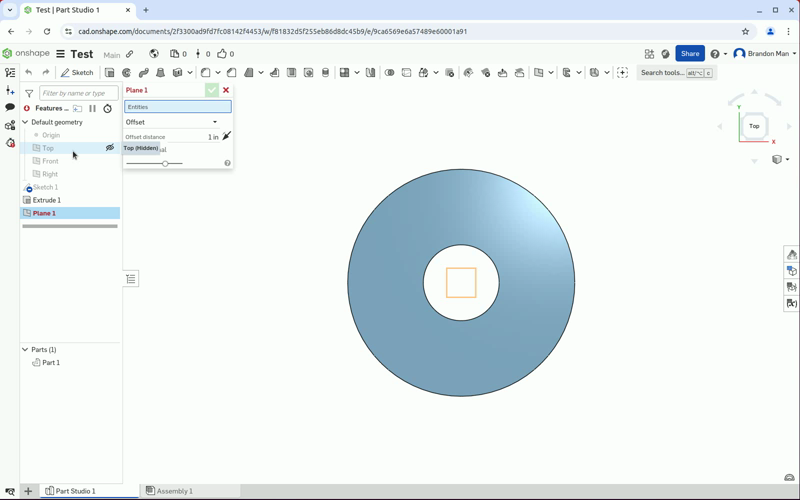
click(73, 150)
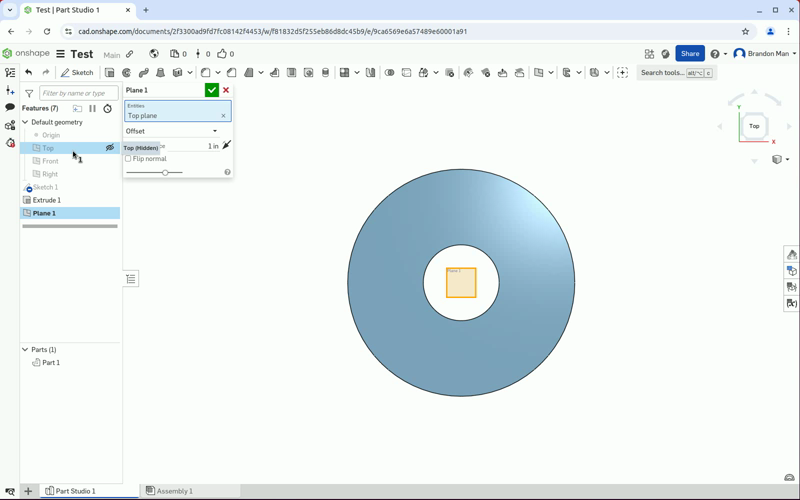
key(tab, 2)
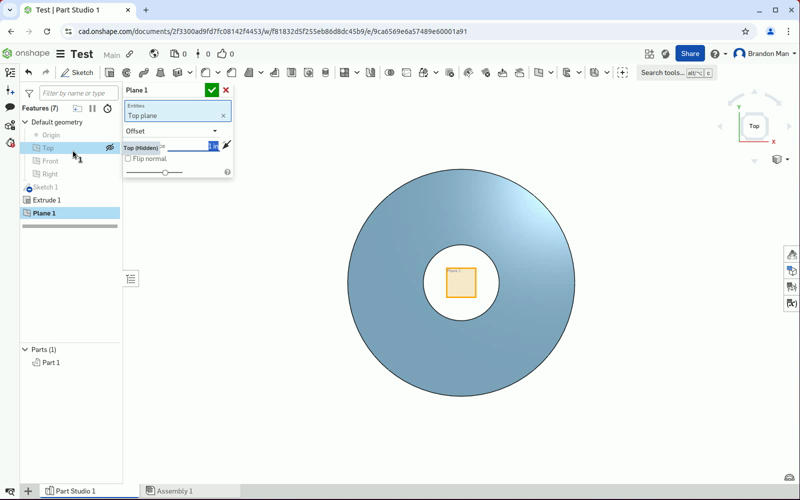
text(5.792)
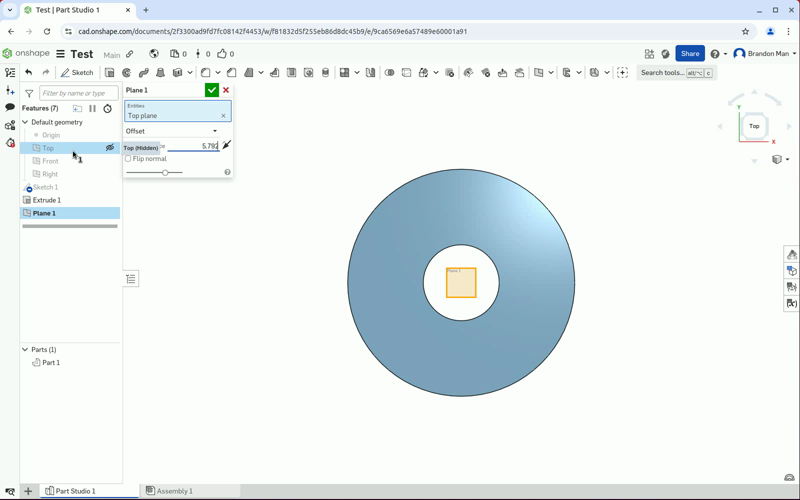
key(enter, 2)
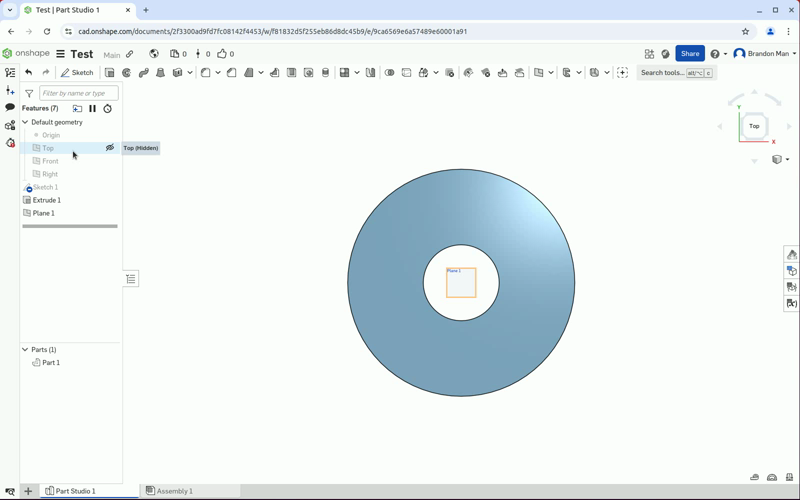
key(shift+s)
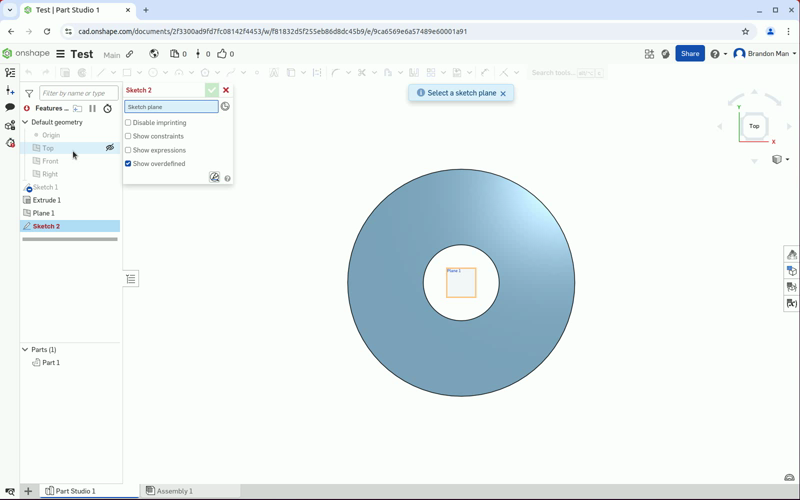
mouse_move(73, 215)
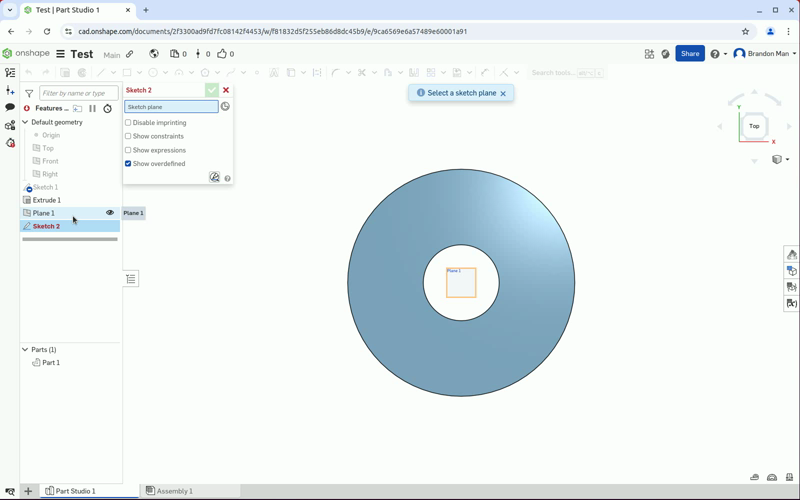
click(73, 215)
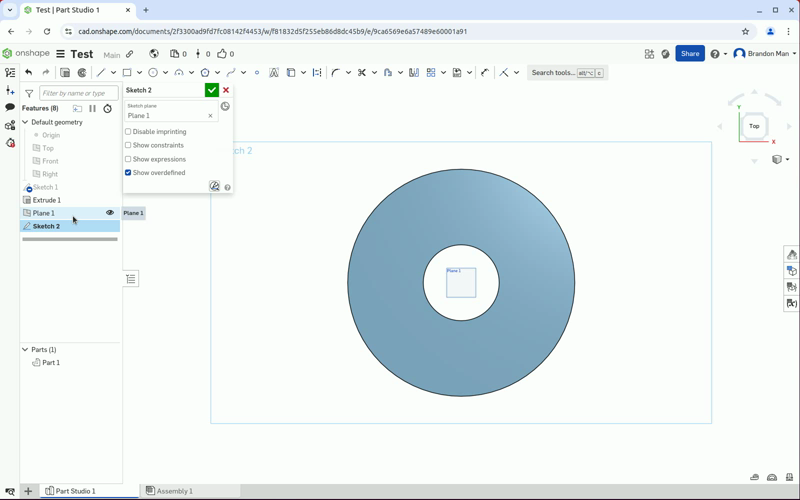
mouse_move(73, 352)
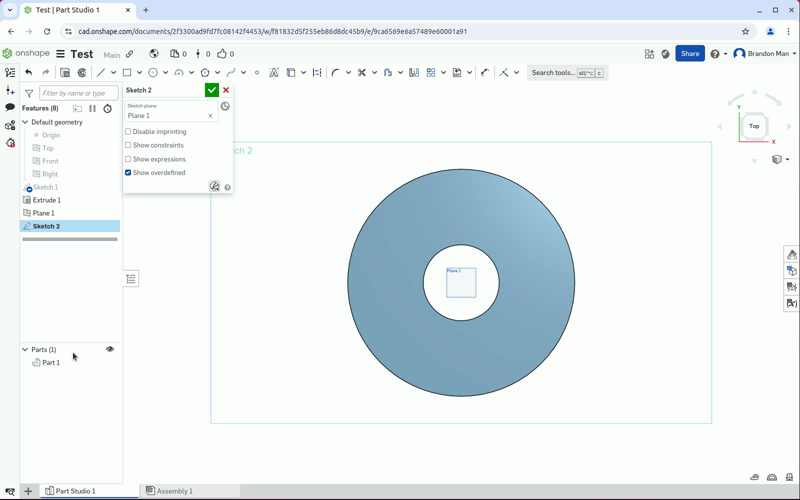
key(y)
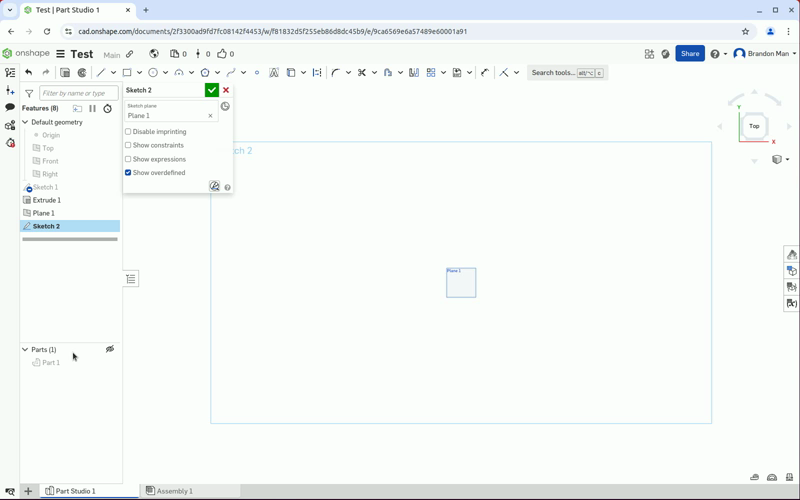
key(c)
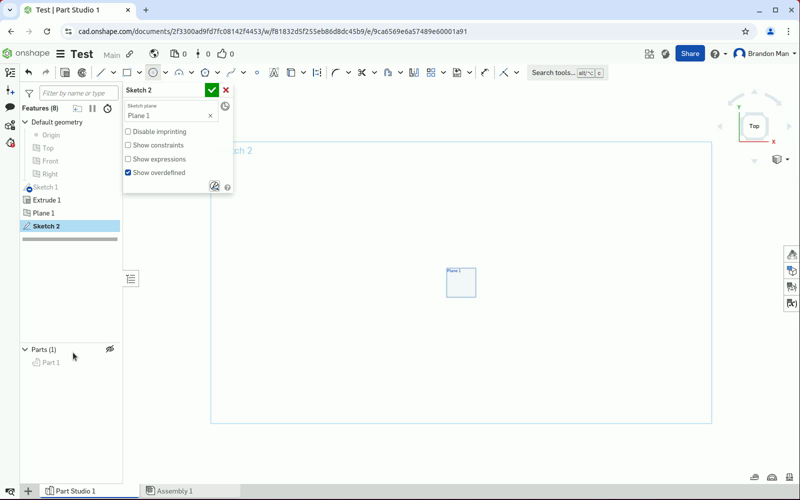
key_down(shift)
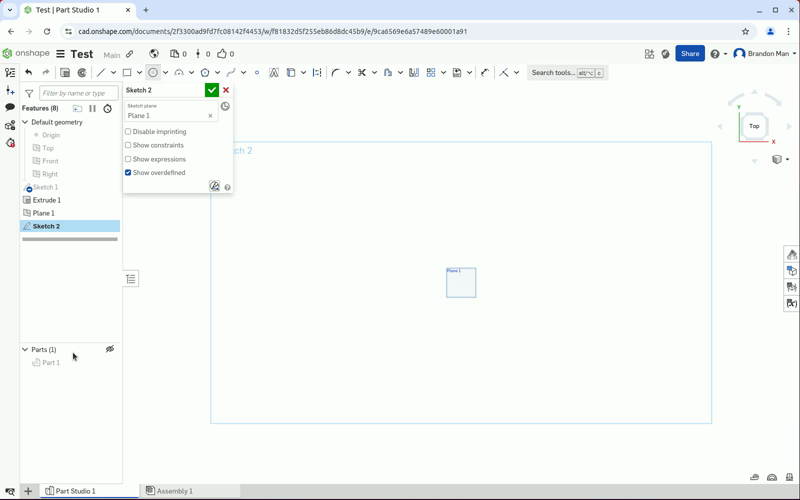
mouse_move(386, 282)
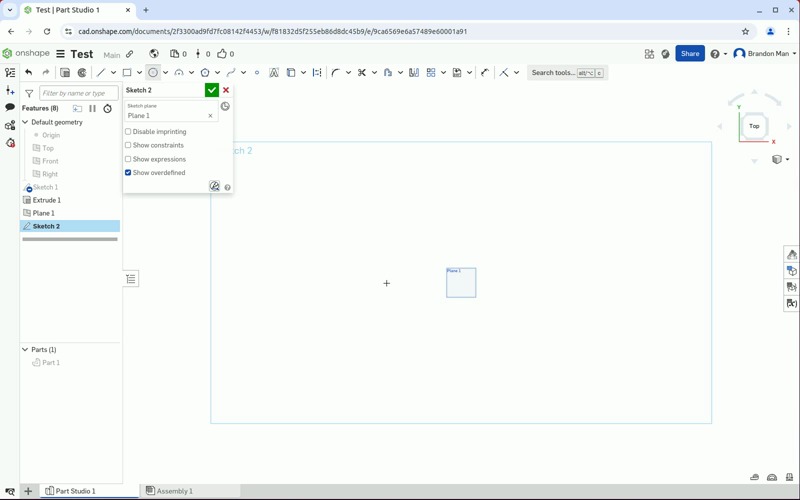
click(386, 282)
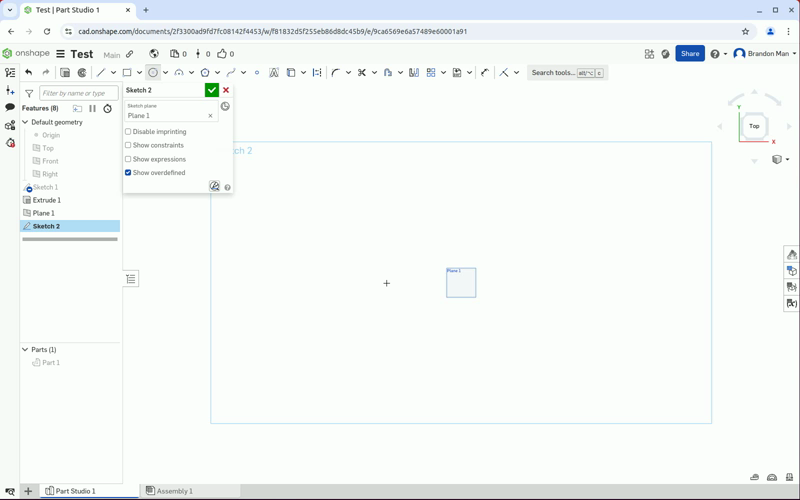
key_up(shift)
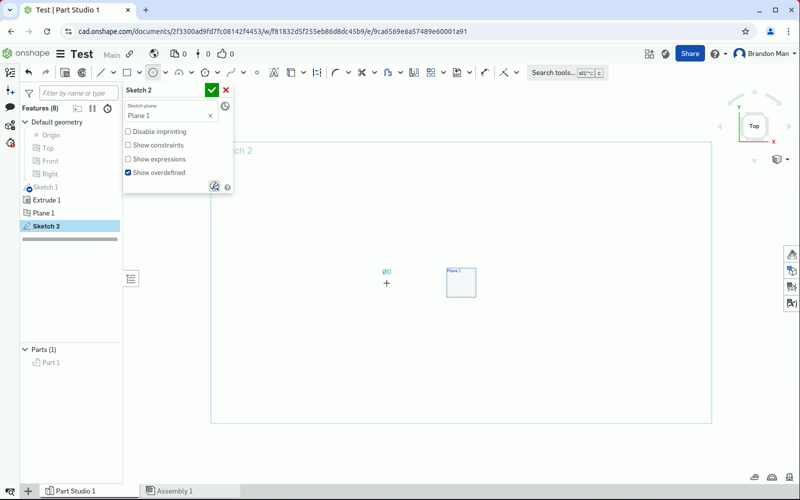
mouse_move(409, 282)
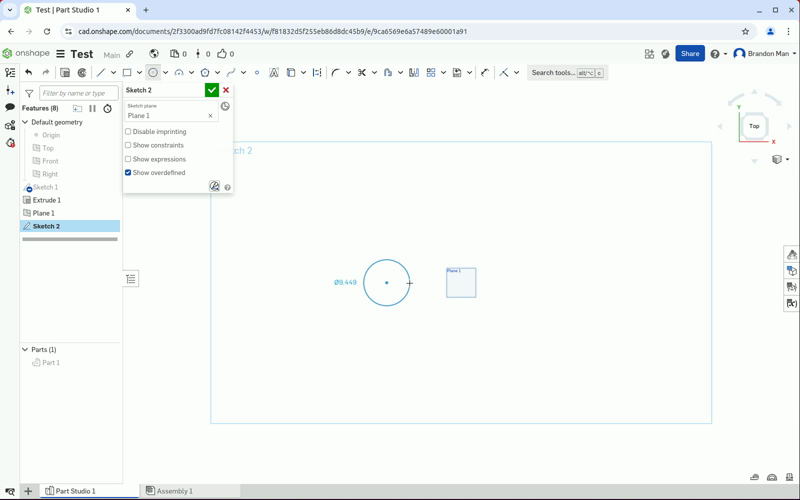
click(409, 282)
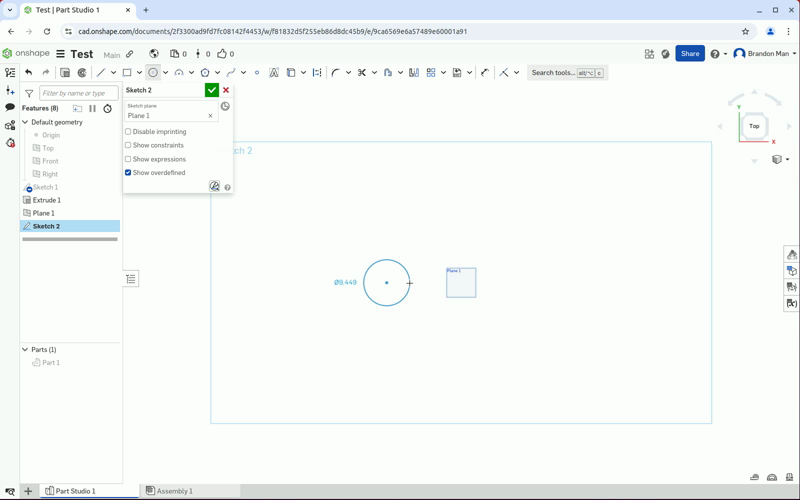
key(esc)
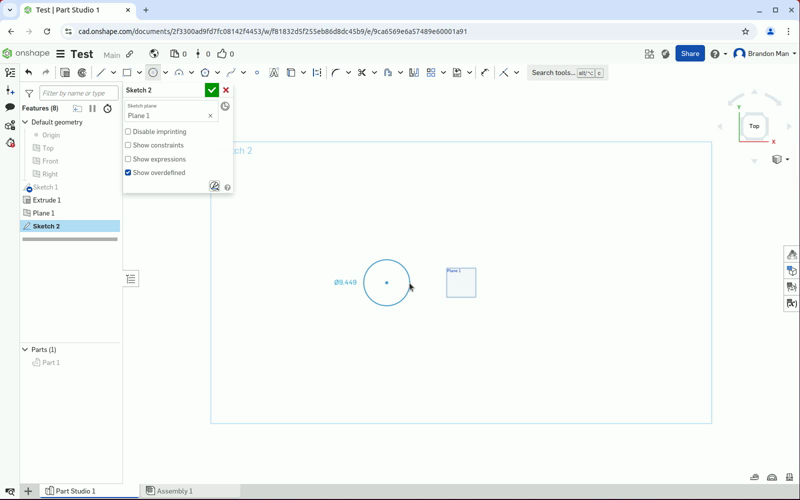
mouse_move(393, 295)
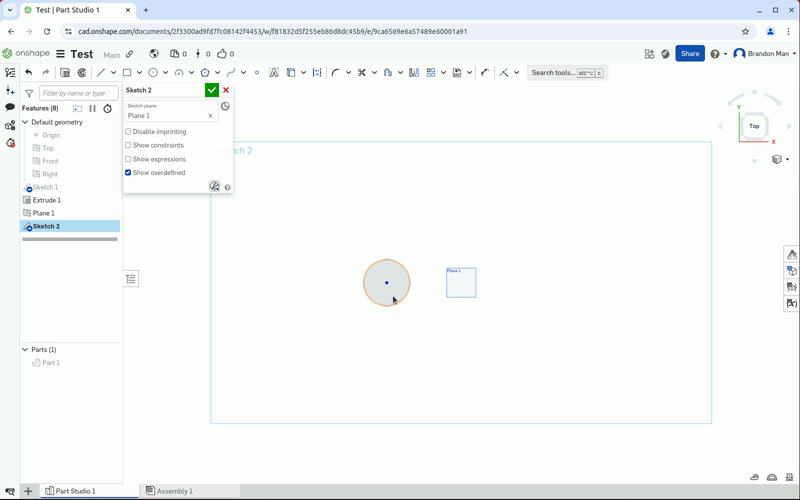
scroll(6)
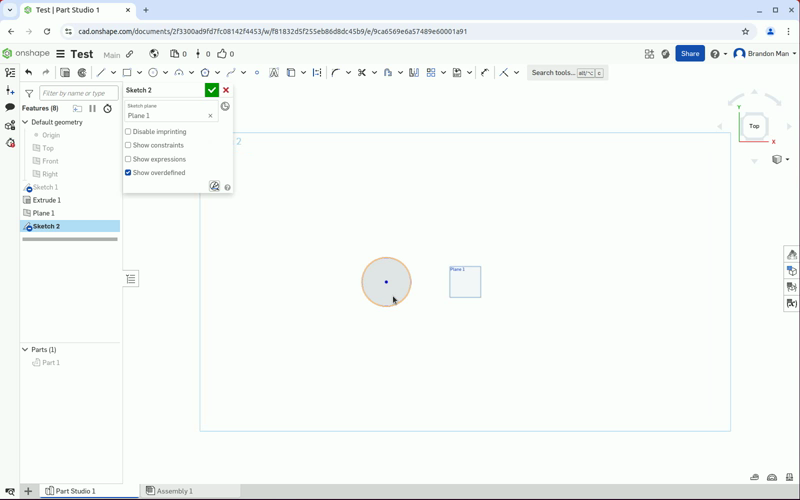
scroll(6)
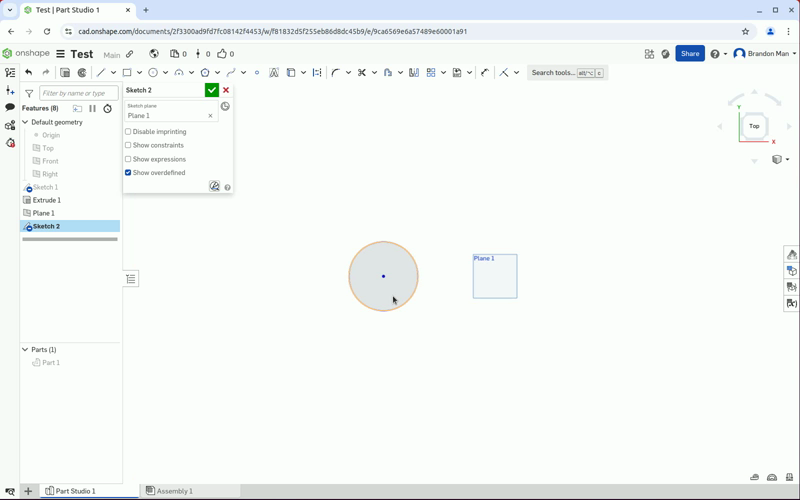
scroll(6)
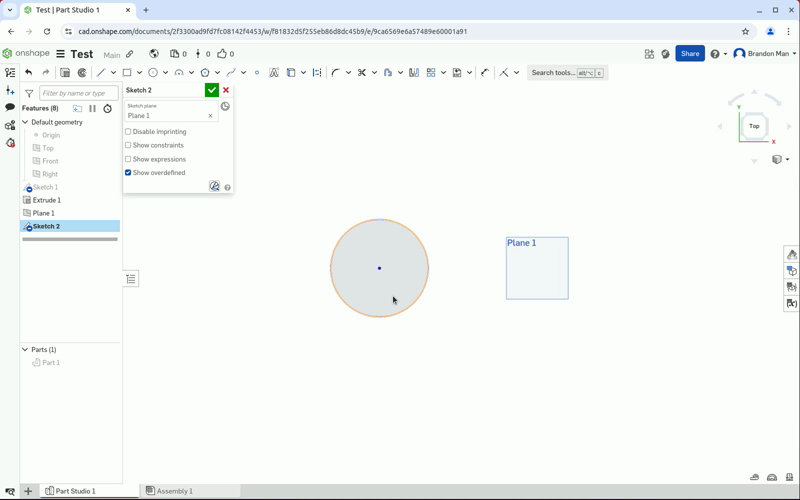
scroll(6)
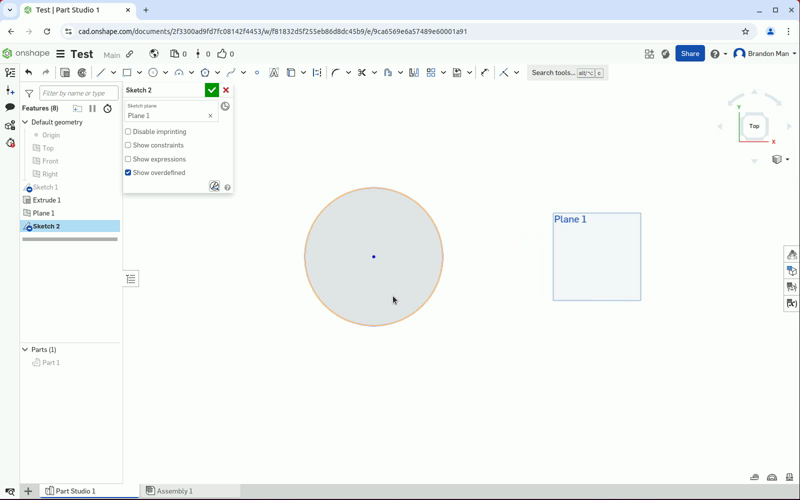
scroll(6)
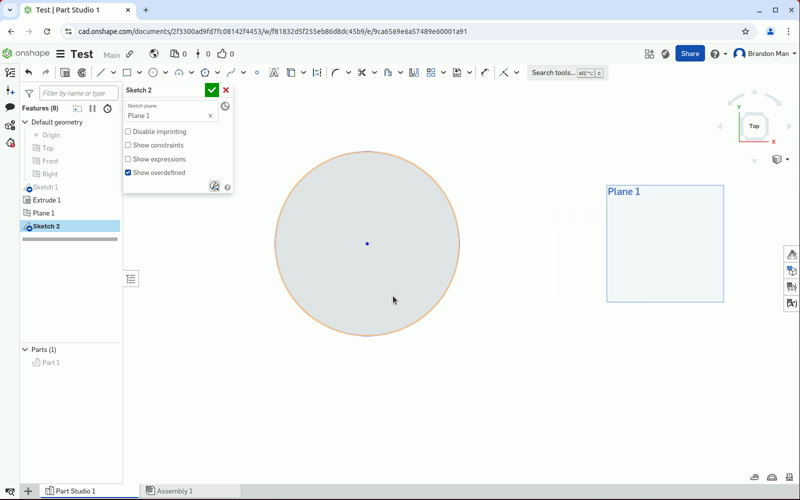
scroll(6)
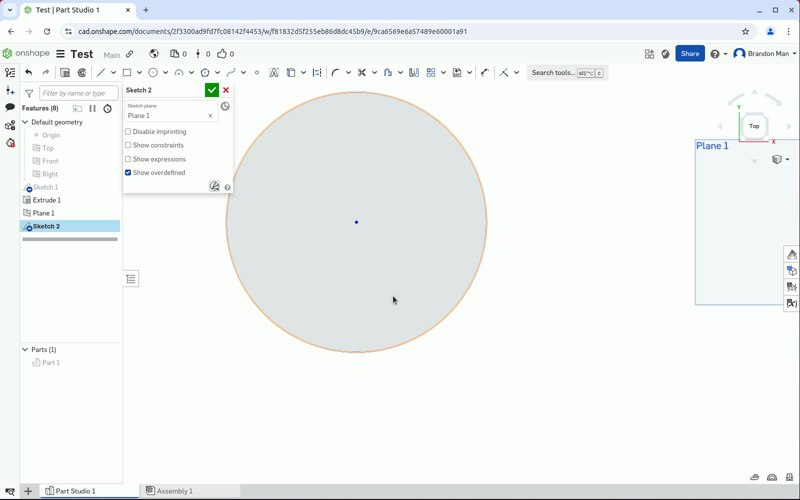
scroll(6)
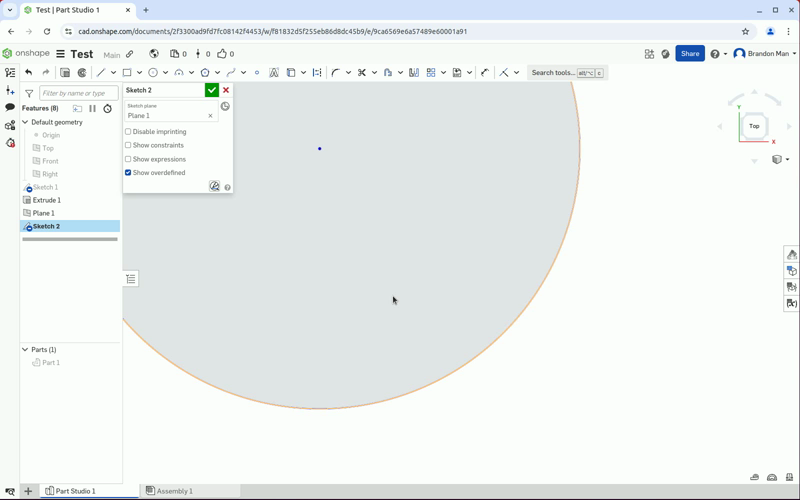
click(393, 295)
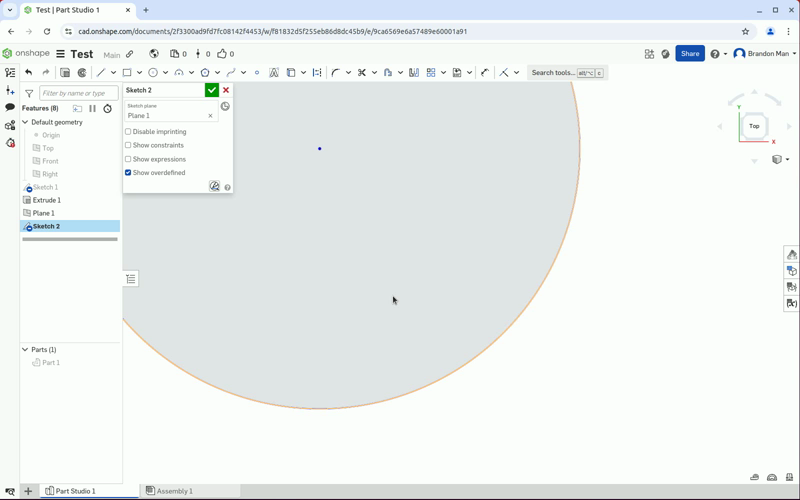
scroll(-6)
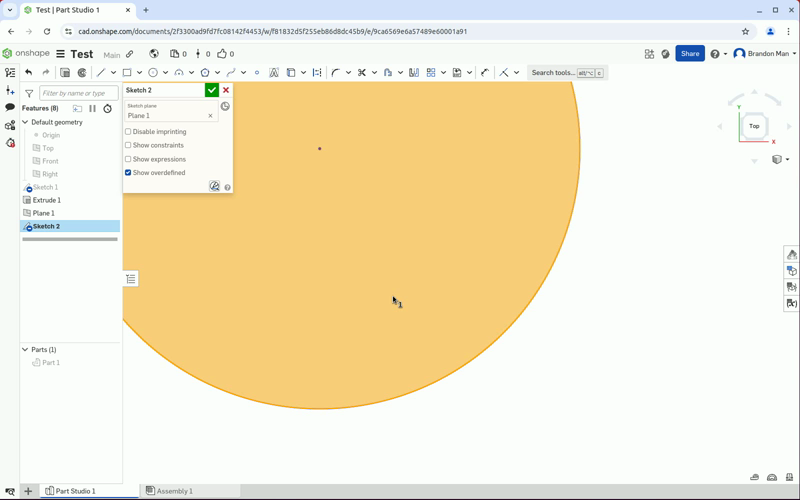
scroll(-6)
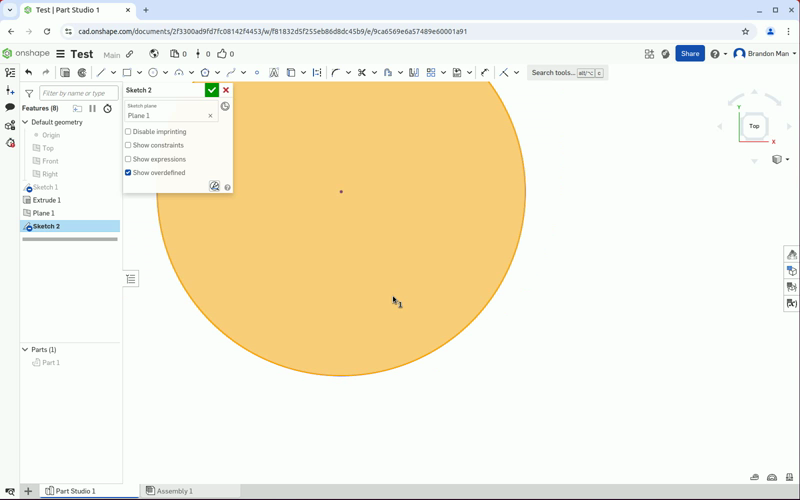
scroll(-6)
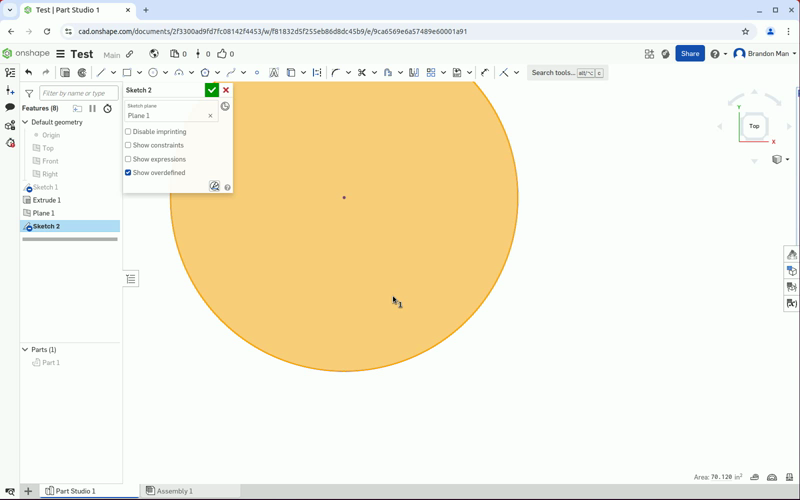
scroll(-6)
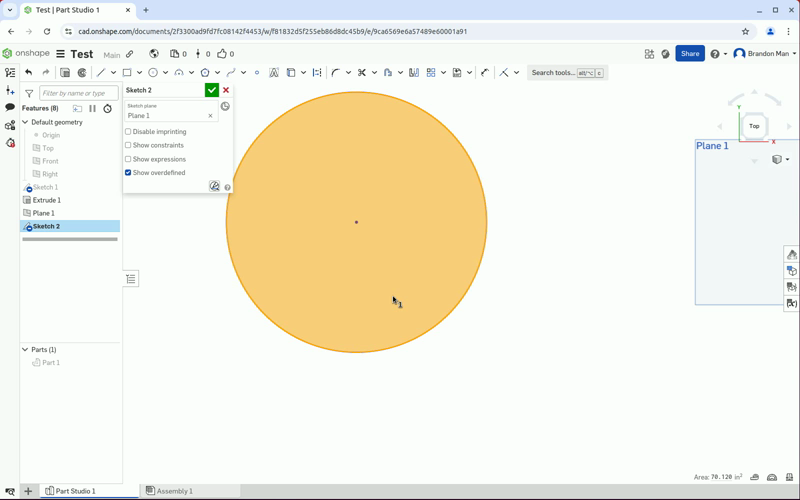
scroll(-6)
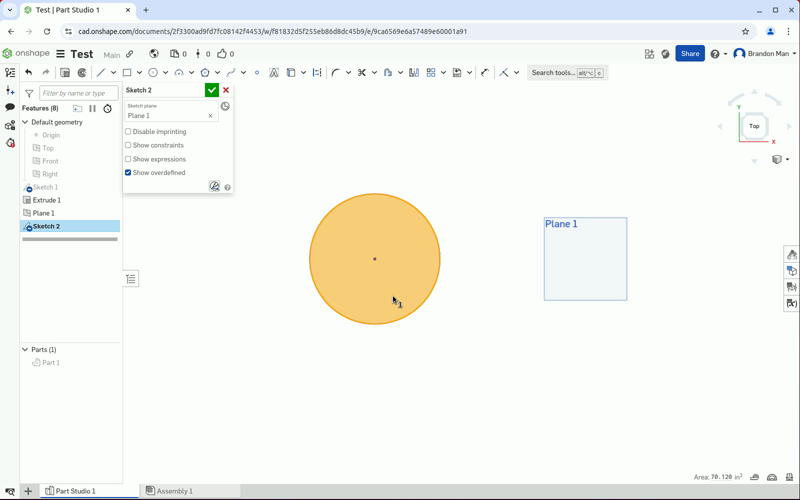
scroll(-6)
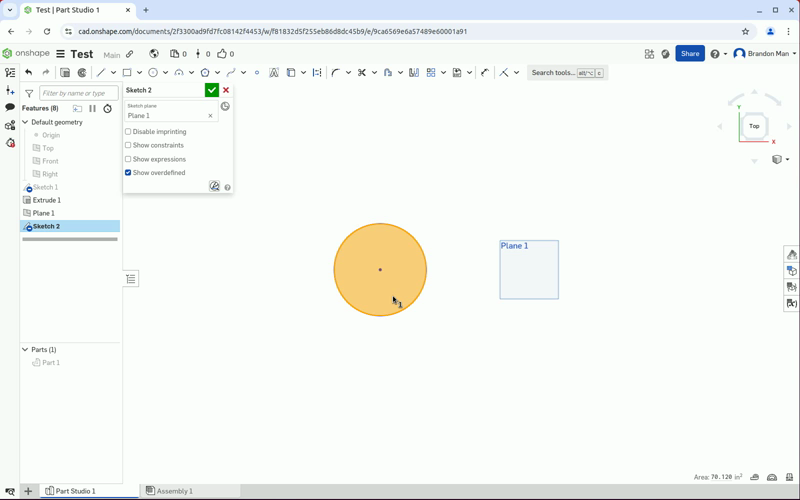
scroll(-6)
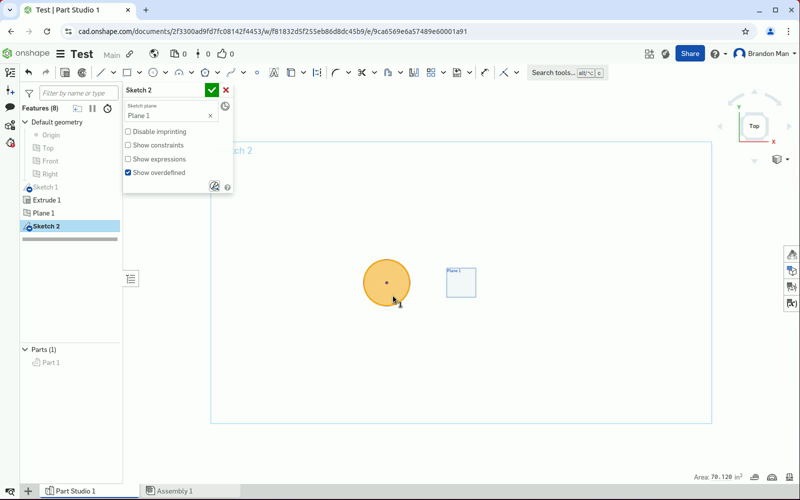
mouse_move(73, 352)
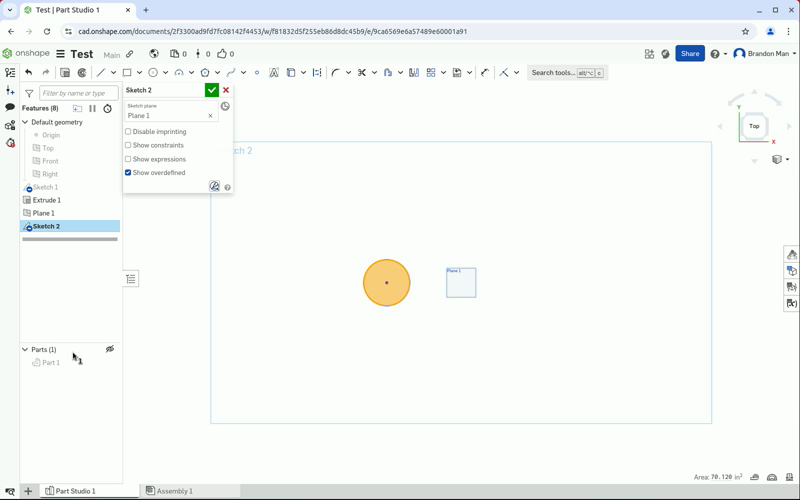
key(shift+y)
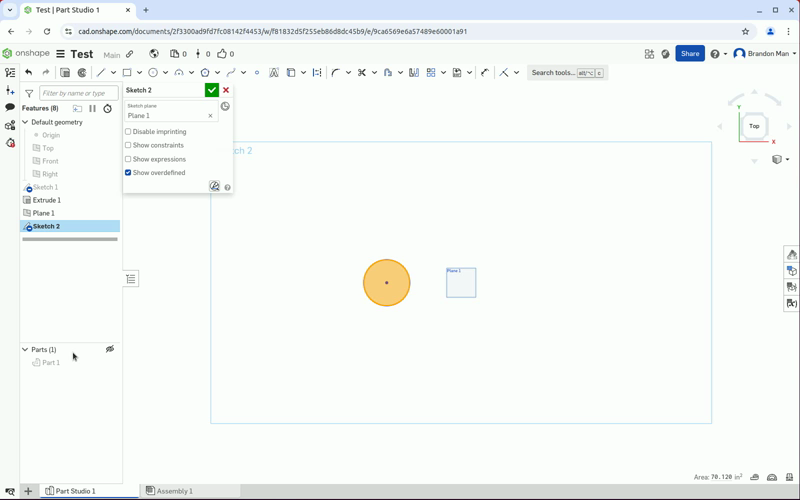
key(shift+e)
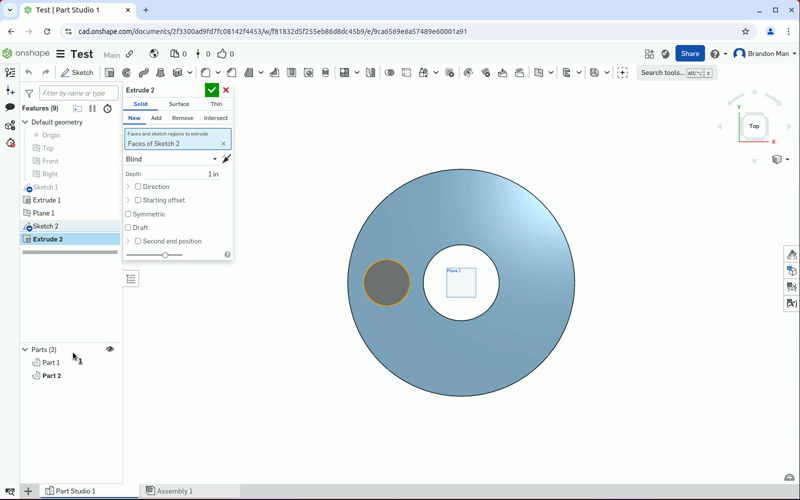
mouse_move(143, 106)
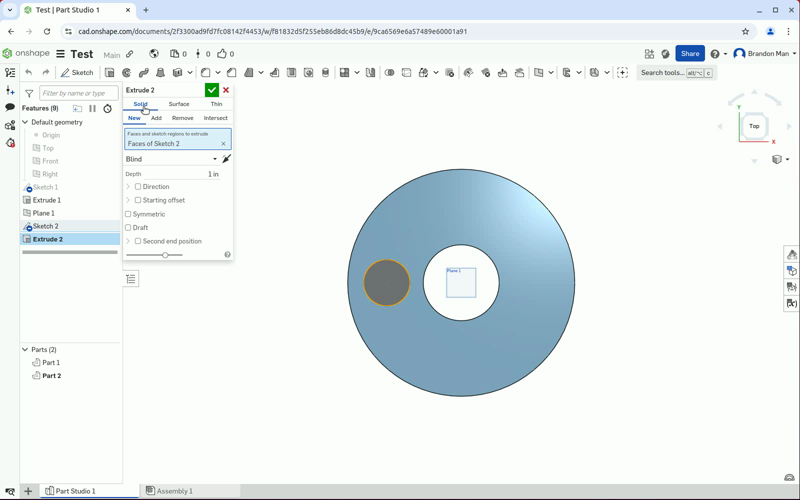
click(143, 106)
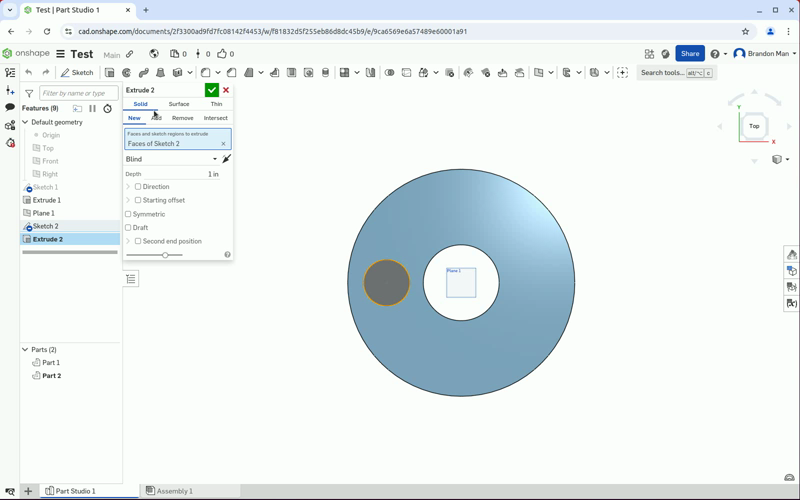
mouse_move(186, 120)
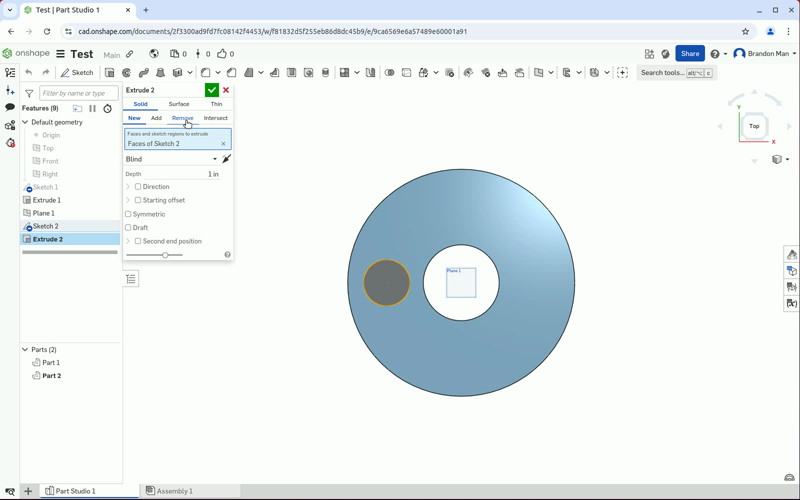
click(186, 120)
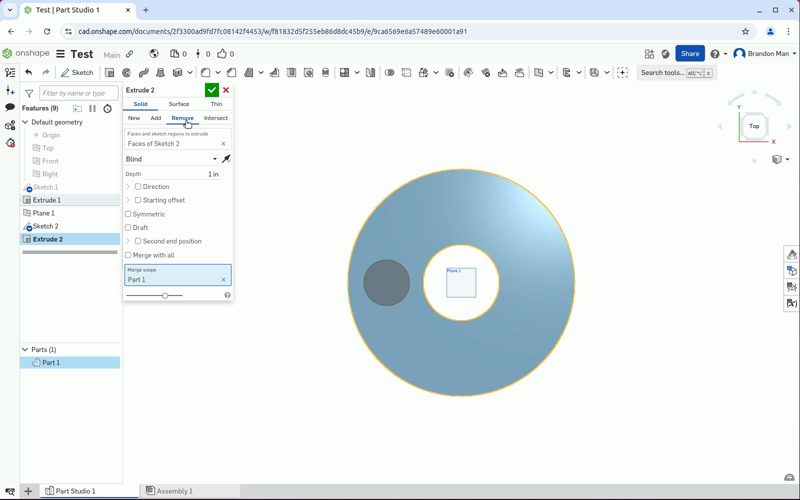
key(tab, 4)
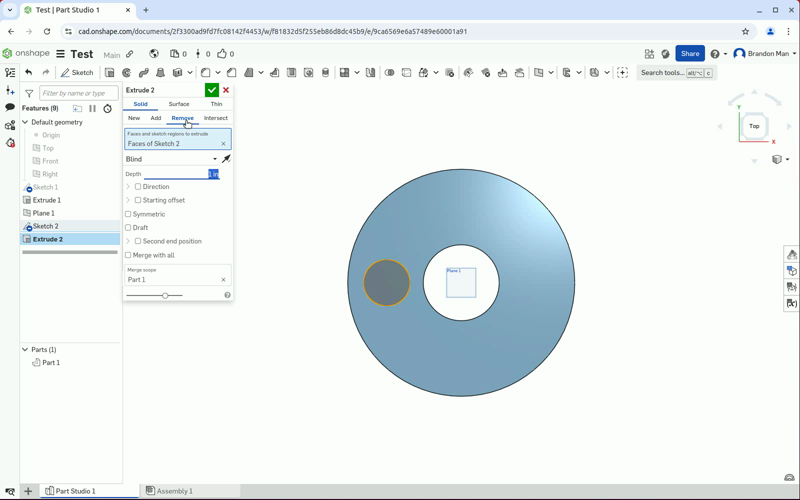
text(30.811)
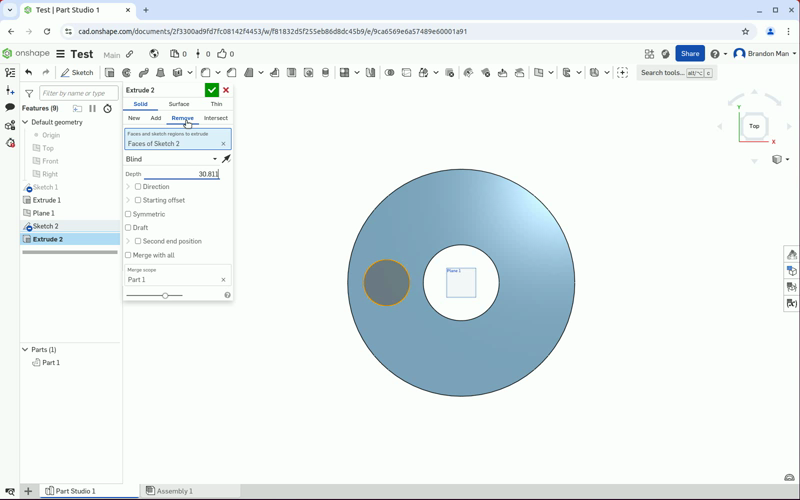
key(tab, 6)
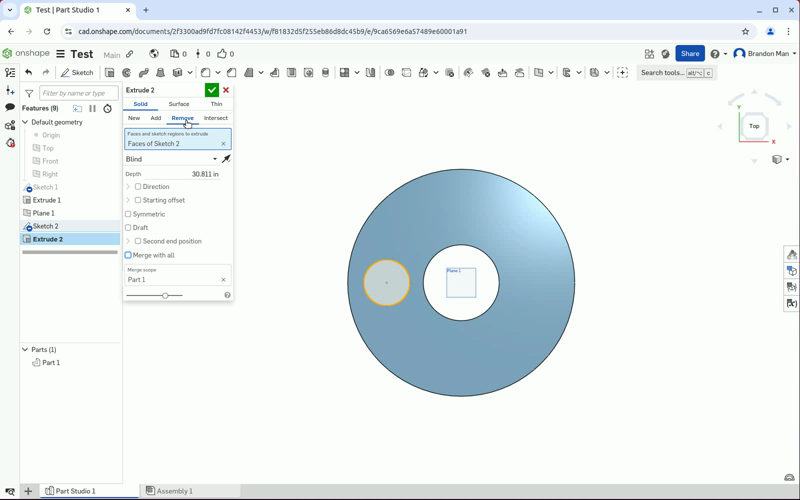
key(space)
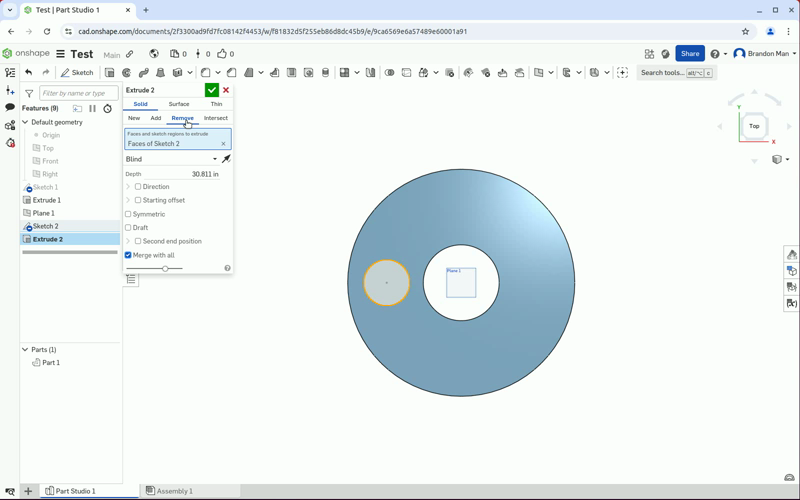
key(enter)
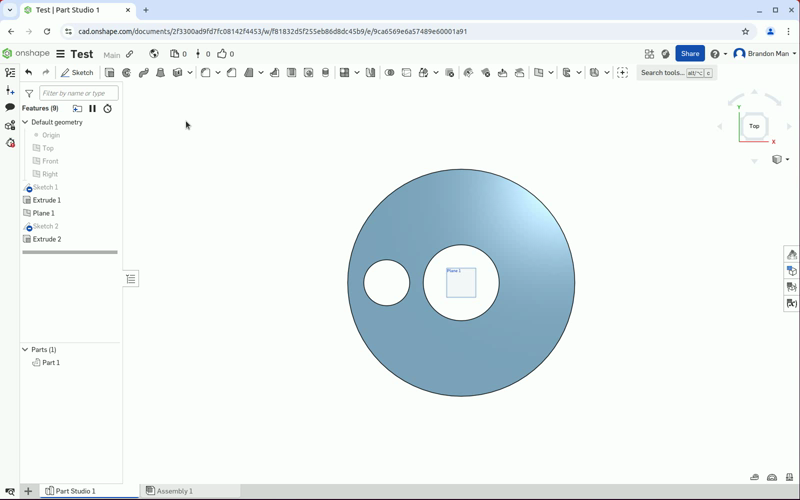
key(shift+h)
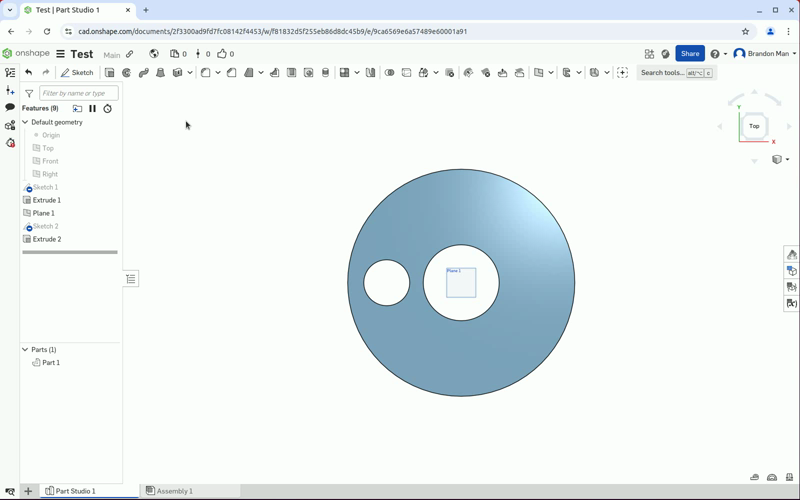
key(shift+h)
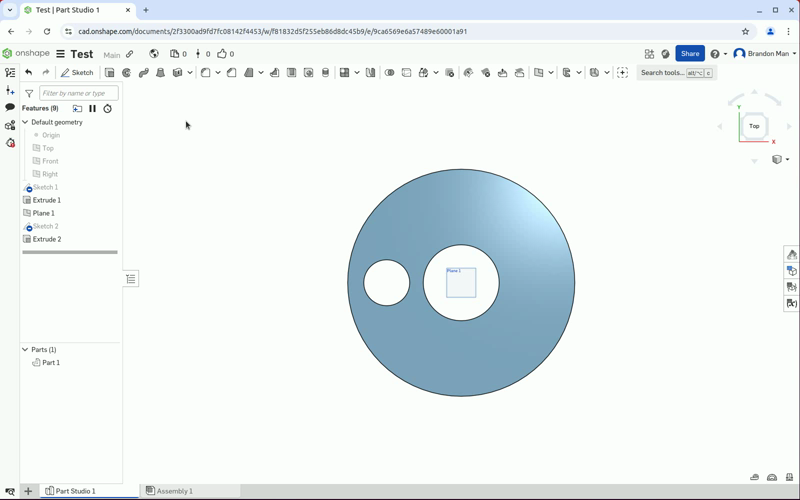
mouse_move(73, 189)
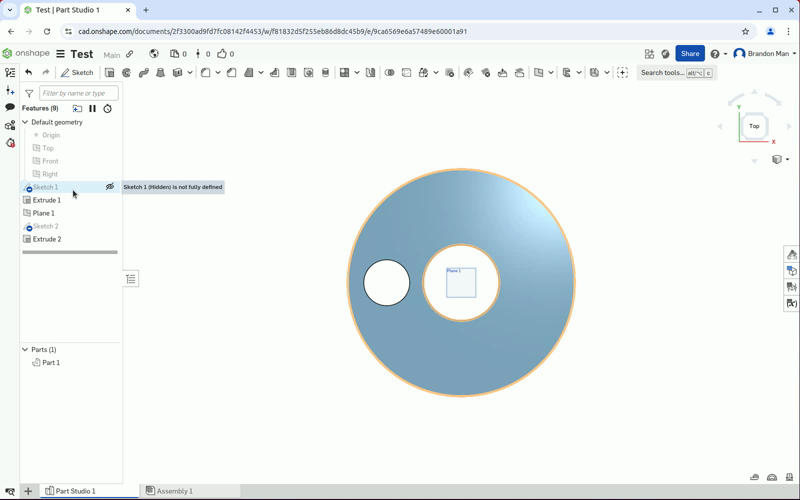
click(73, 189)
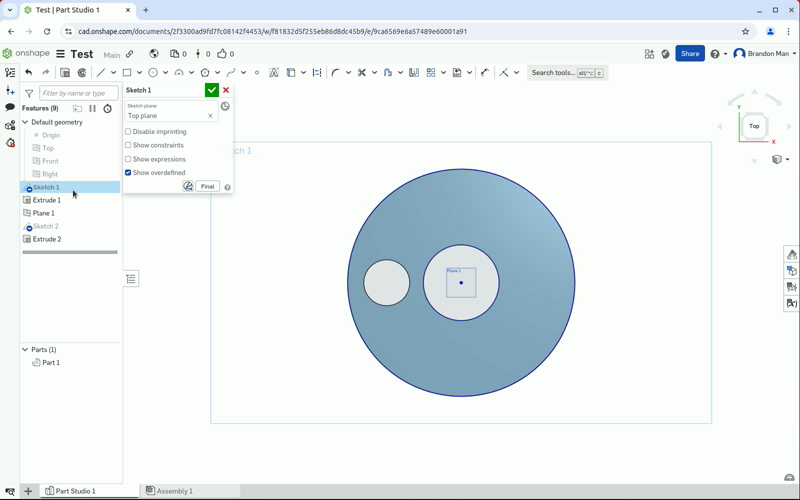
mouse_move(229, 92)
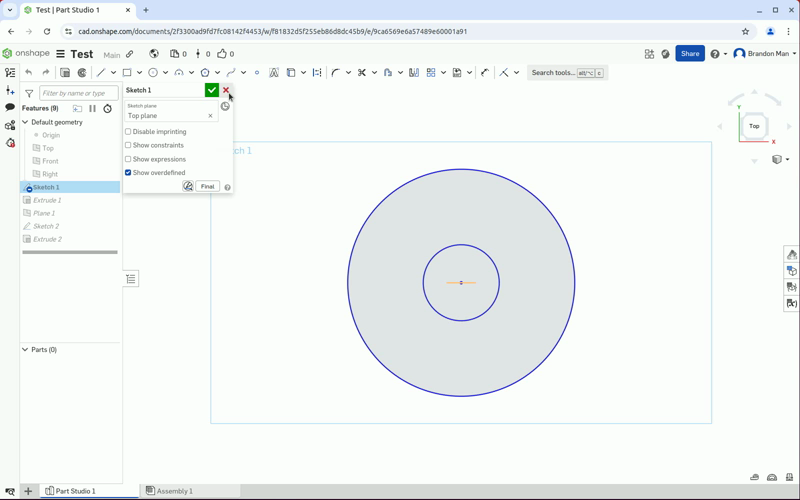
click(229, 92)
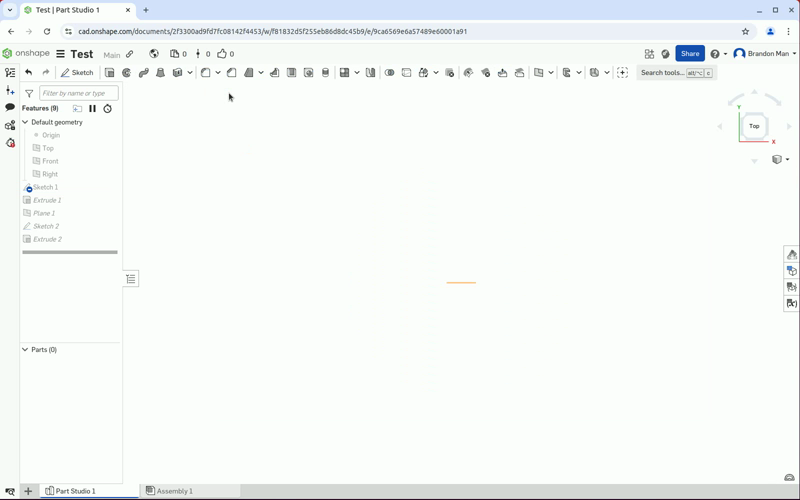
key(shift+s)
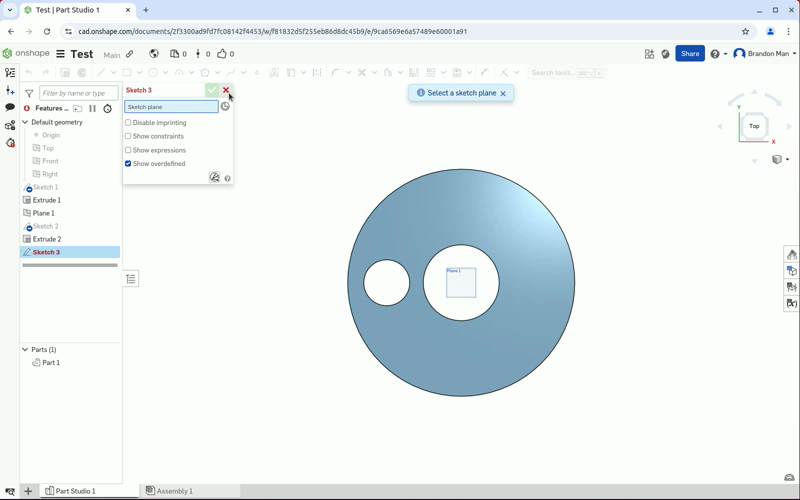
mouse_move(73, 215)
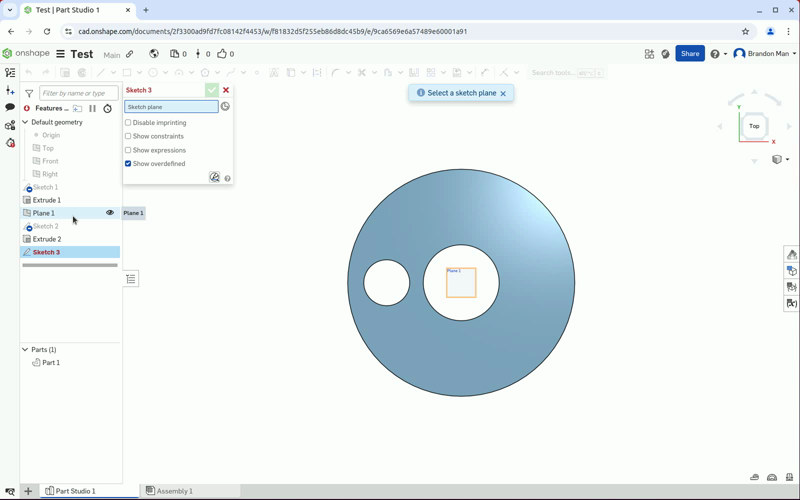
click(73, 215)
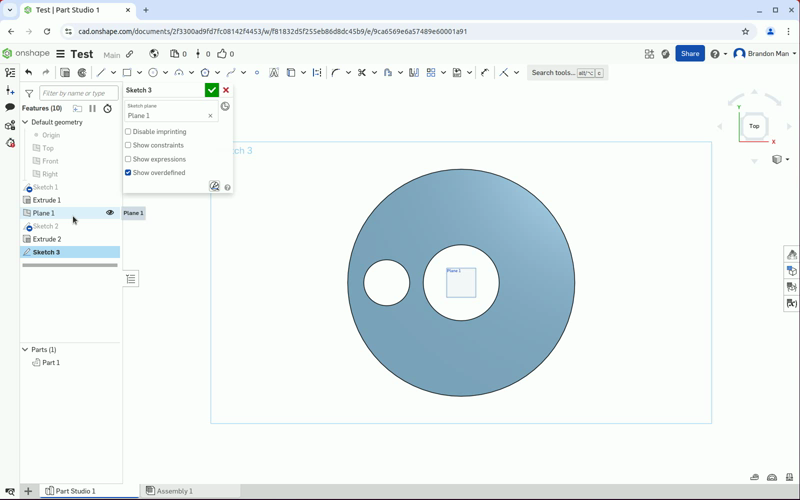
mouse_move(73, 352)
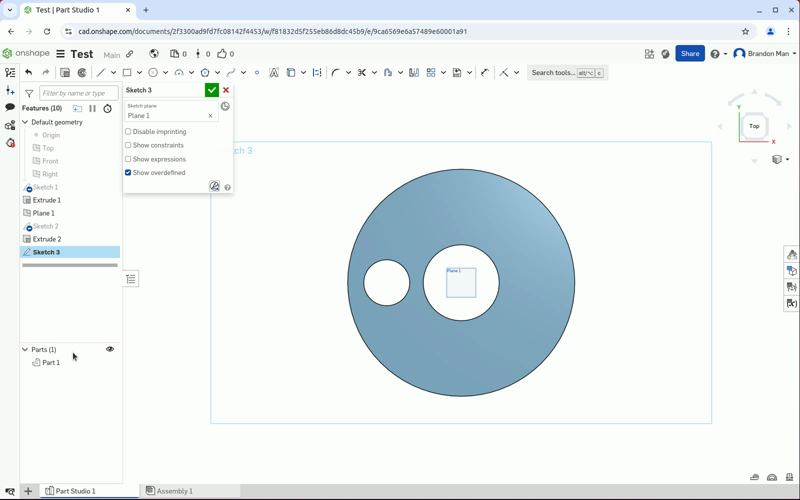
key(y)
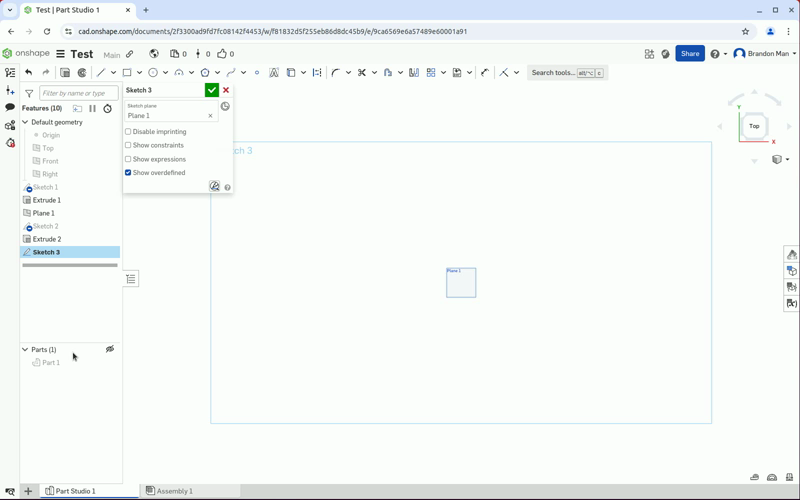
key(c)
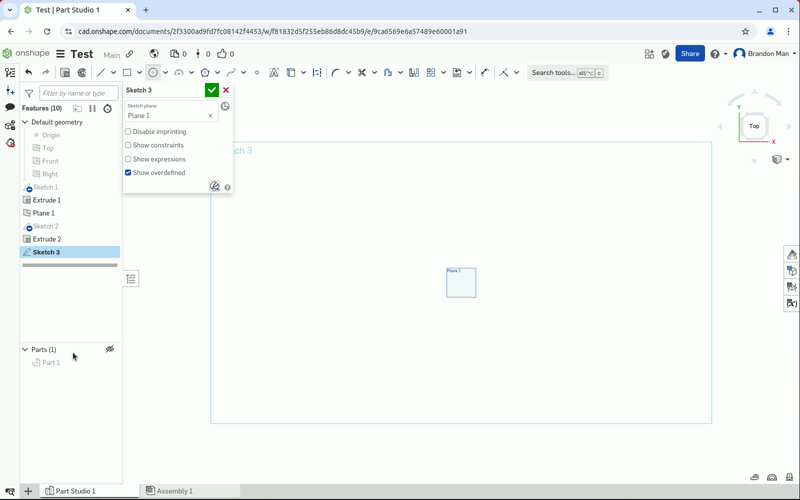
key_down(shift)
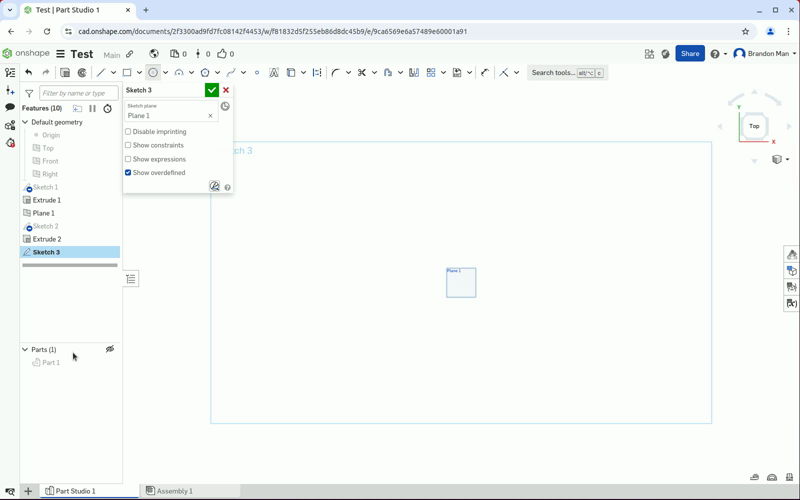
mouse_move(438, 353)
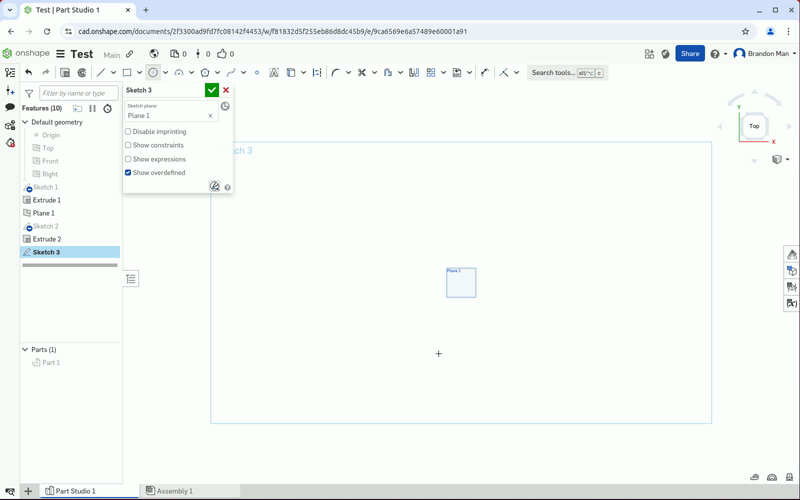
click(438, 353)
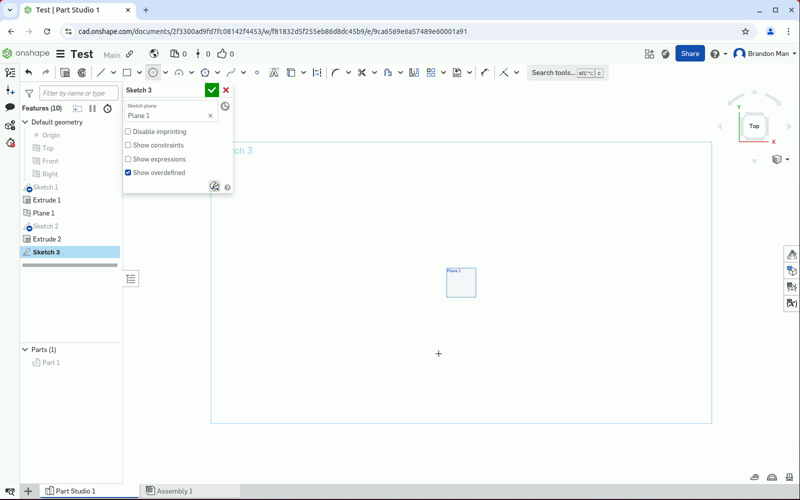
key_up(shift)
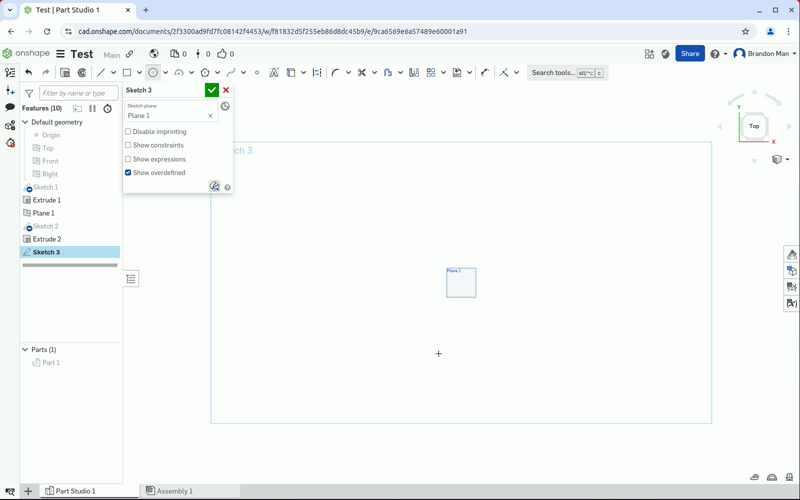
mouse_move(461, 353)
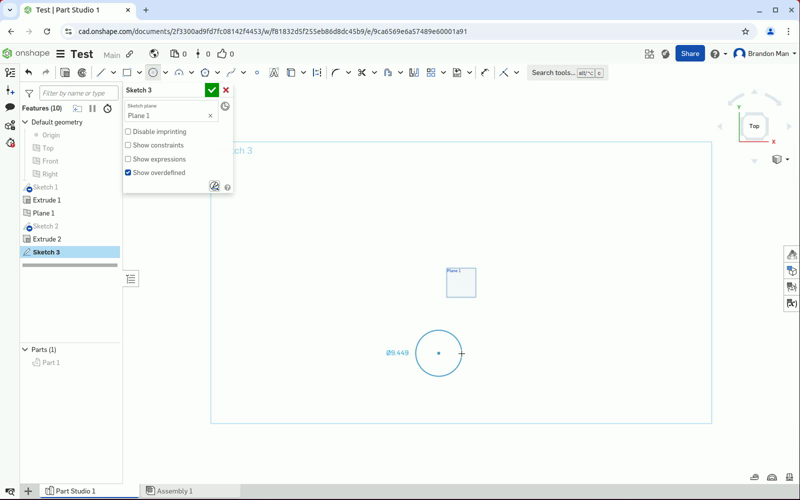
click(461, 353)
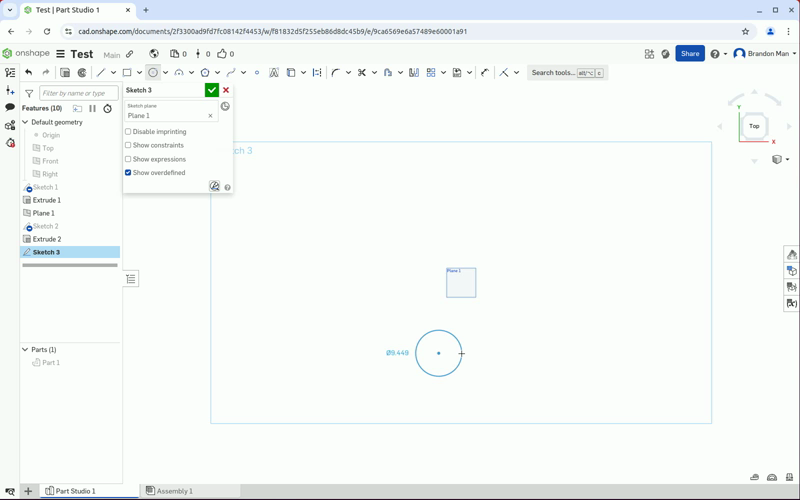
key(esc)
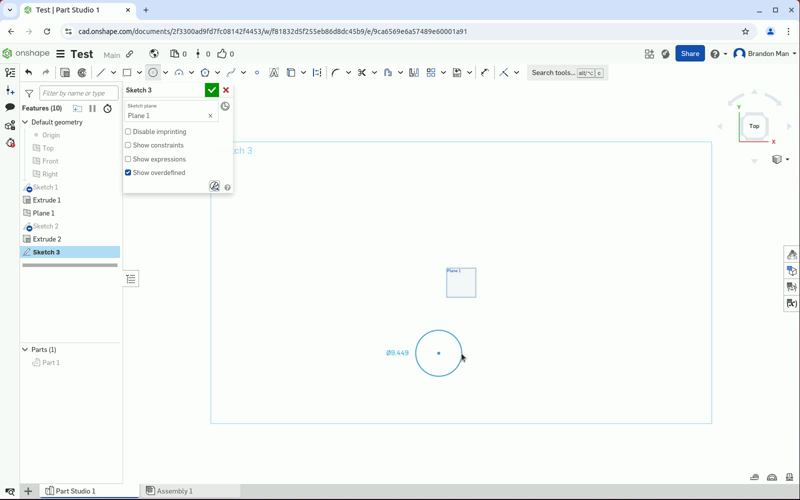
mouse_move(422, 368)
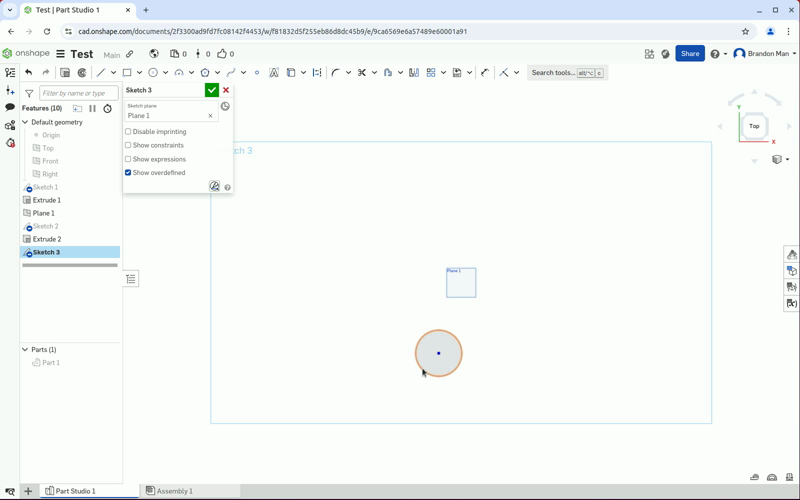
scroll(6)
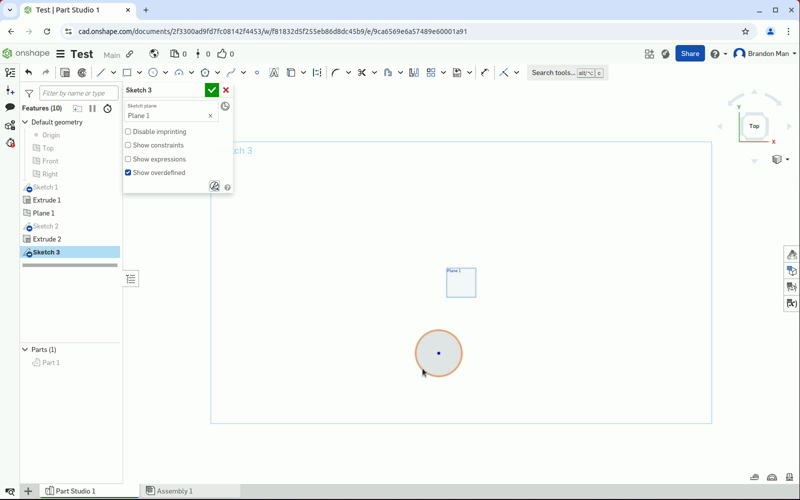
scroll(6)
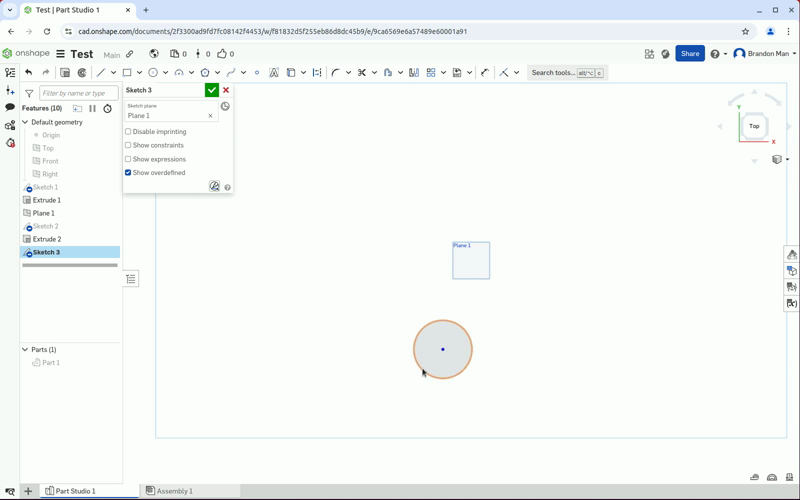
scroll(6)
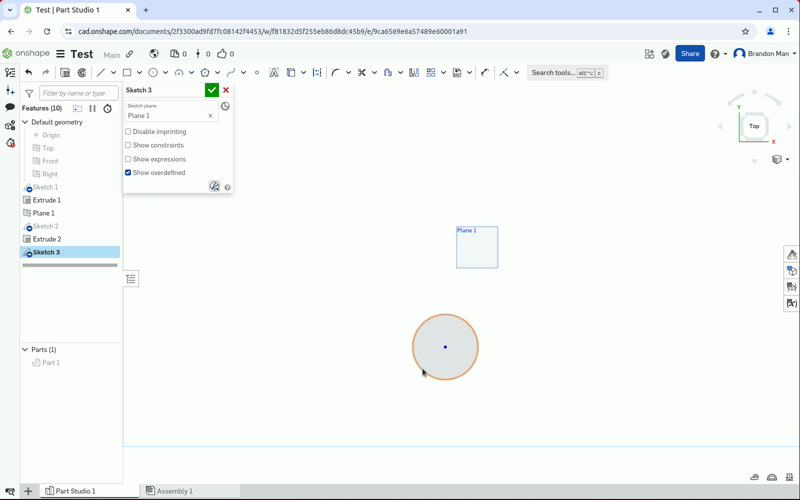
scroll(6)
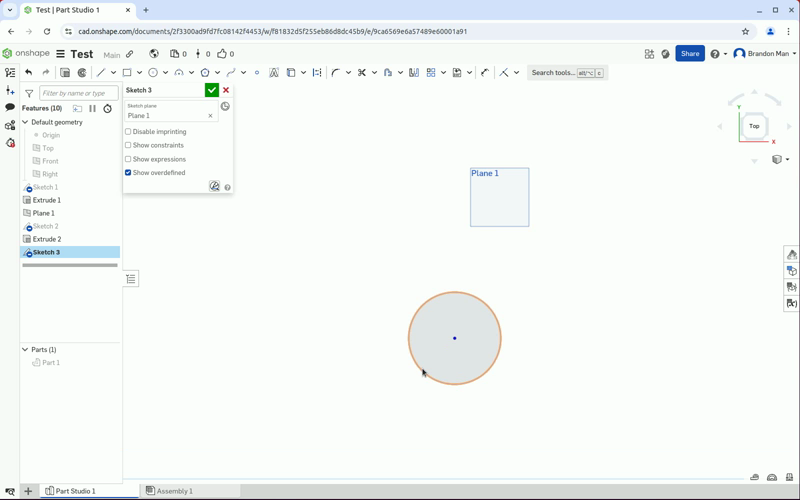
scroll(6)
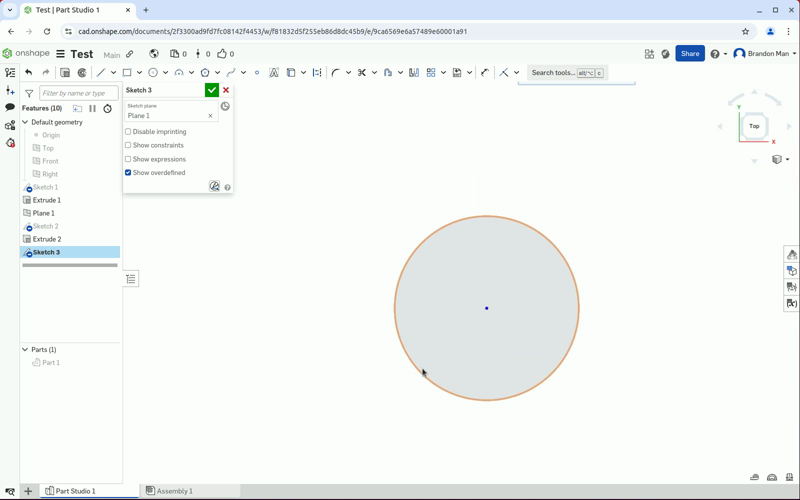
scroll(6)
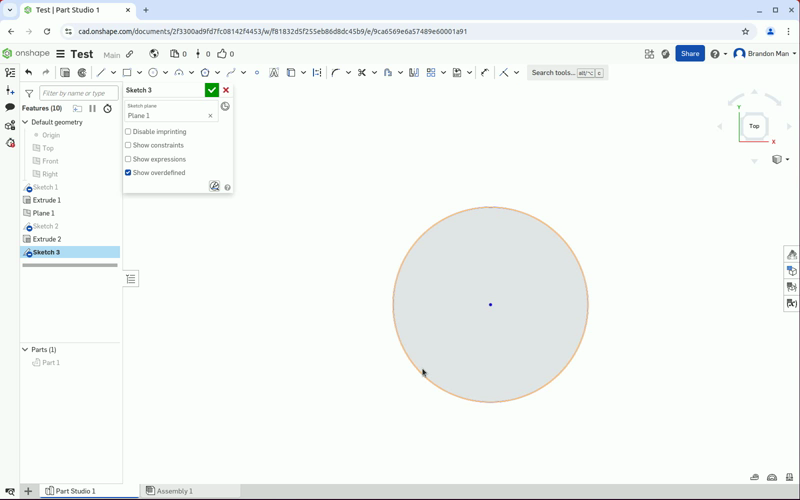
scroll(6)
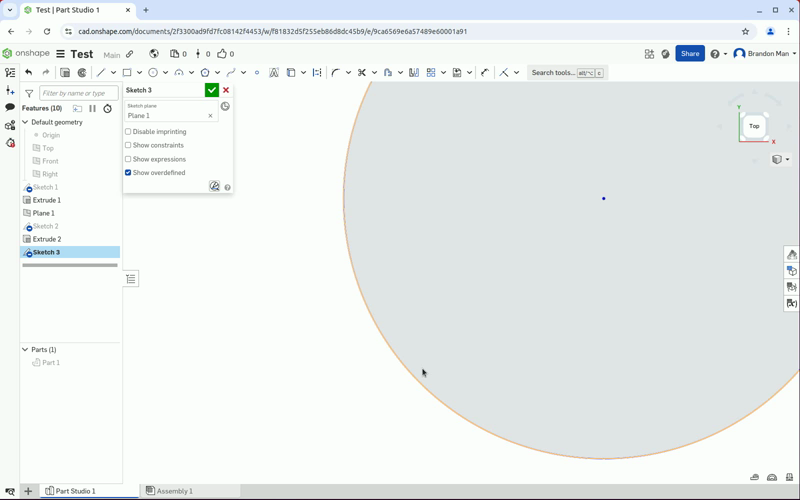
click(422, 368)
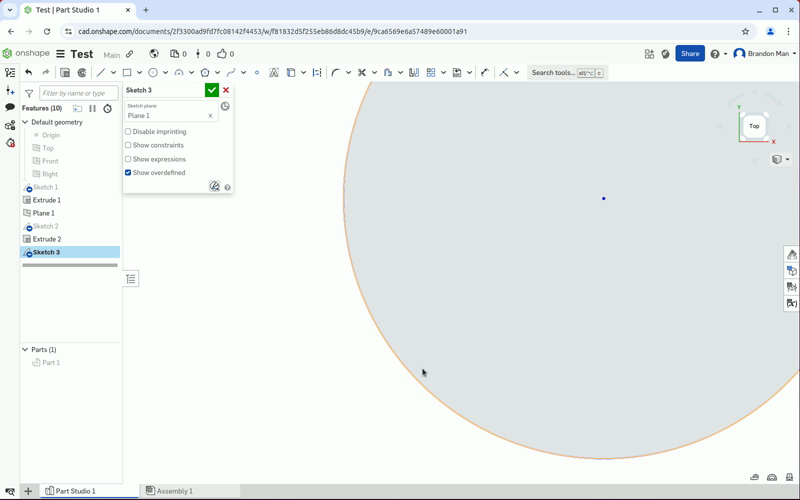
scroll(-6)
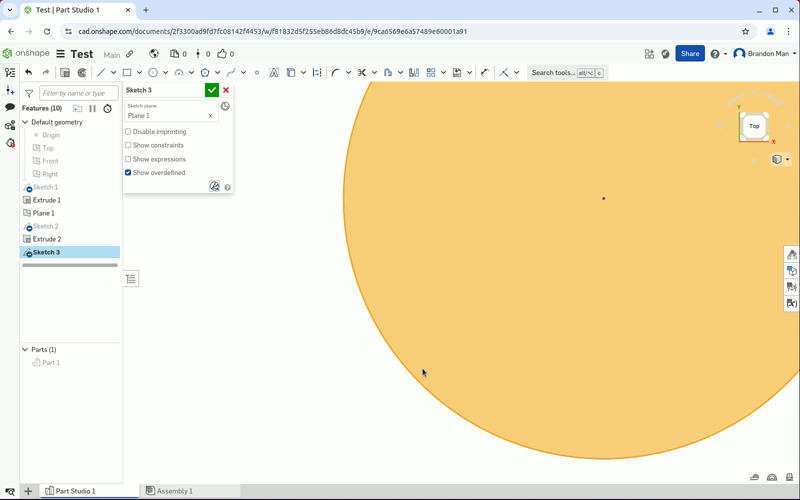
scroll(-6)
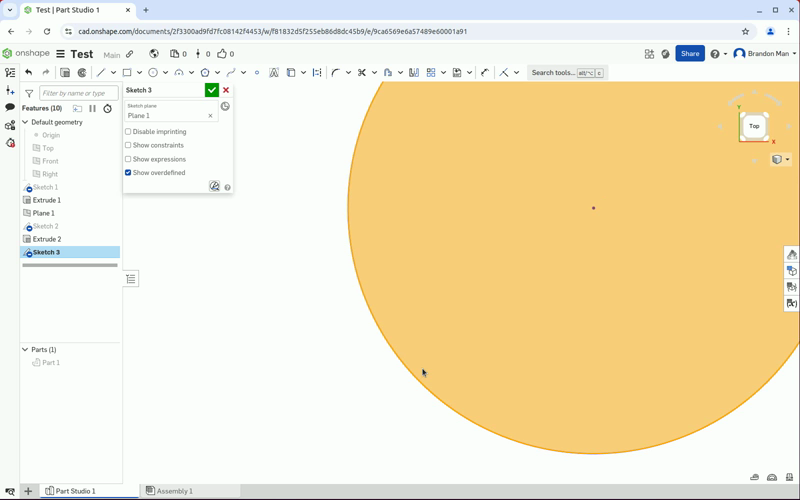
scroll(-6)
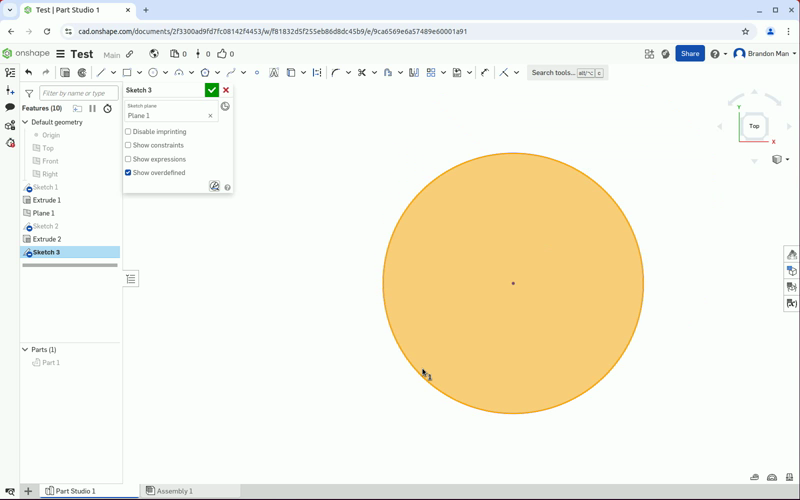
scroll(-6)
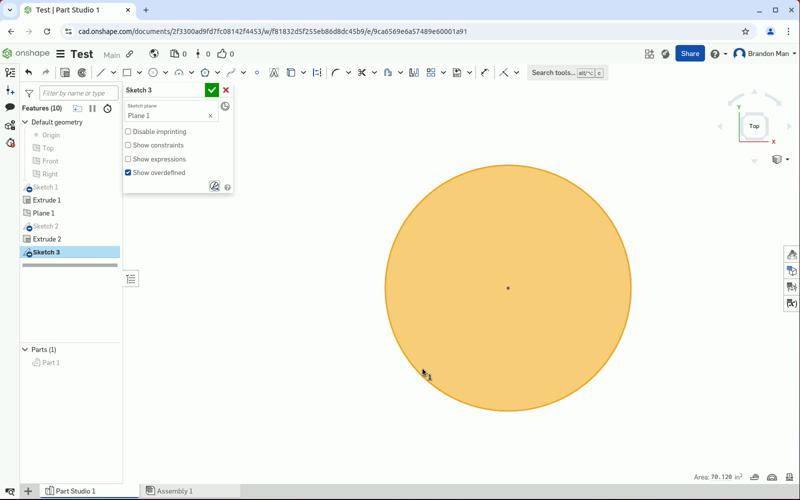
scroll(-6)
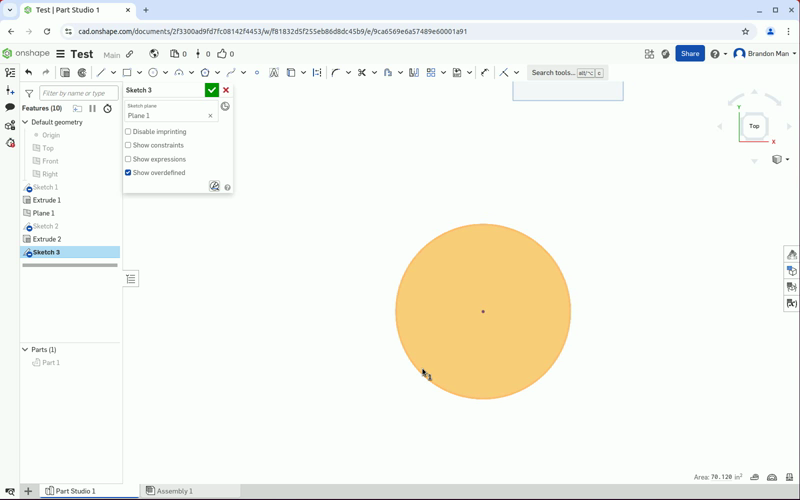
scroll(-6)
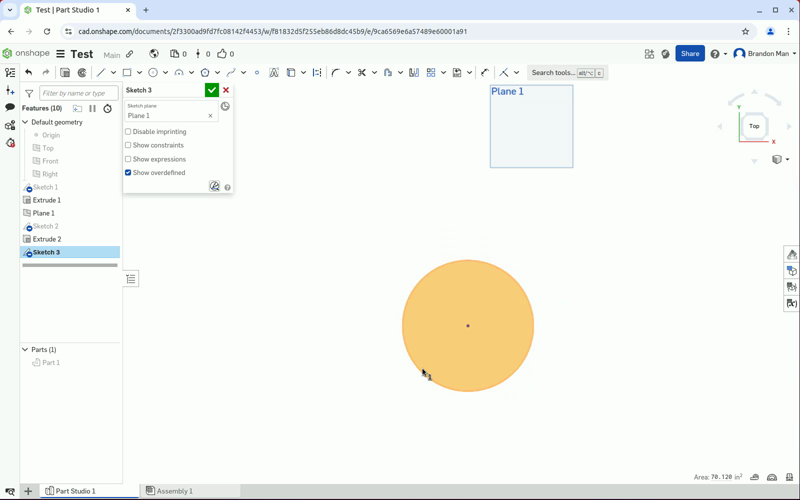
scroll(-6)
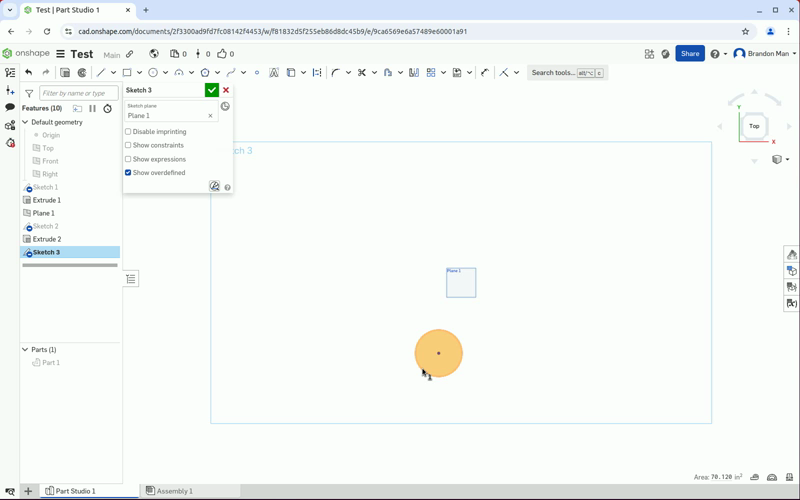
mouse_move(73, 352)
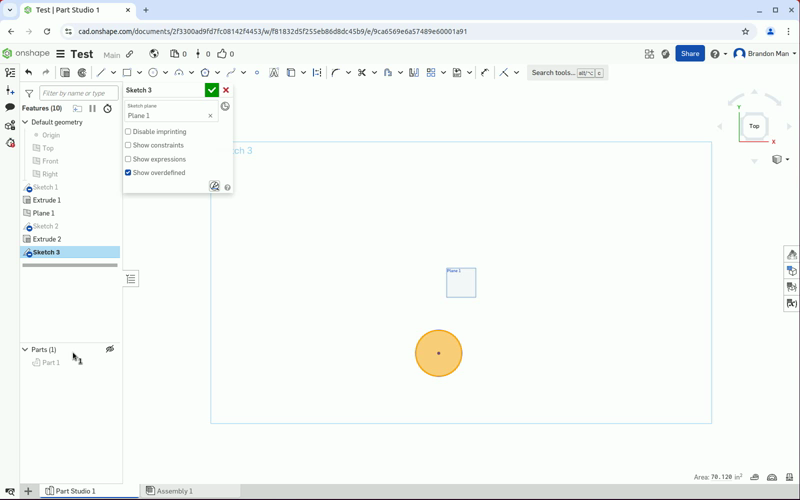
key(shift+y)
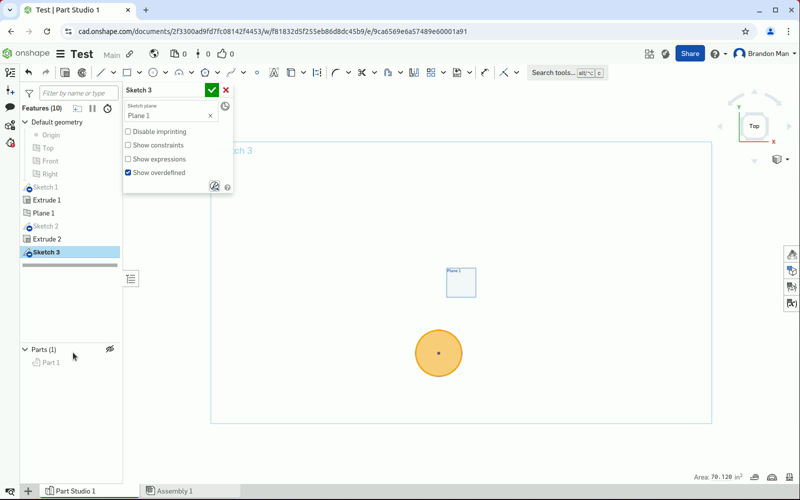
key(shift+e)
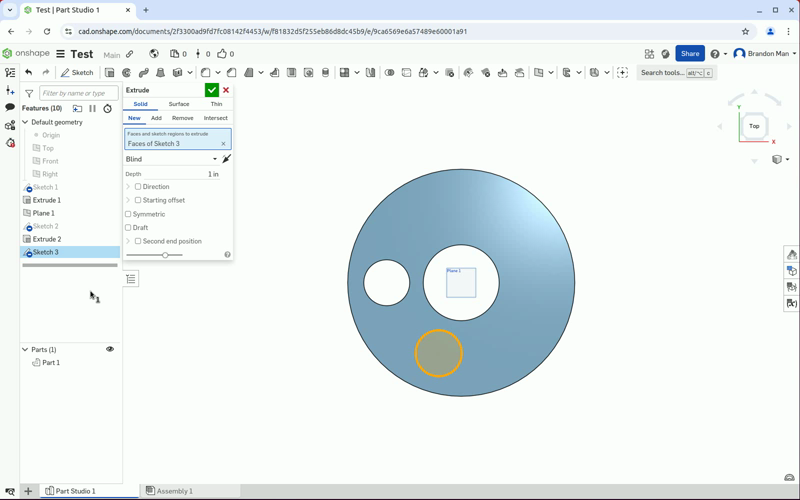
mouse_move(143, 106)
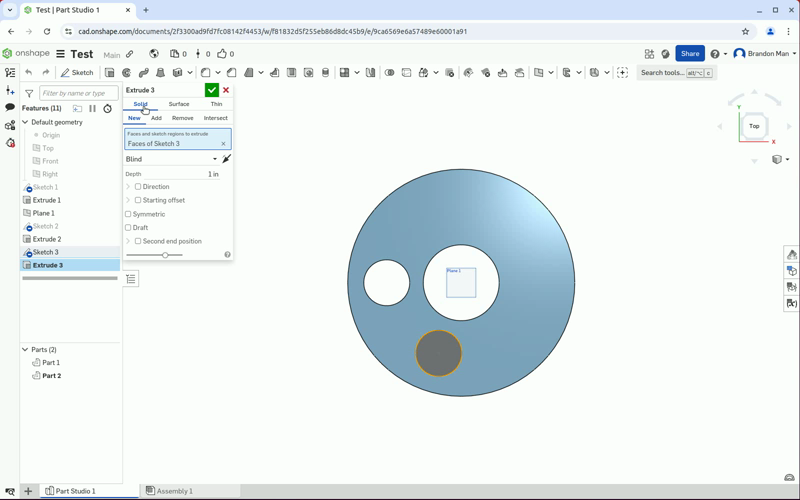
click(143, 106)
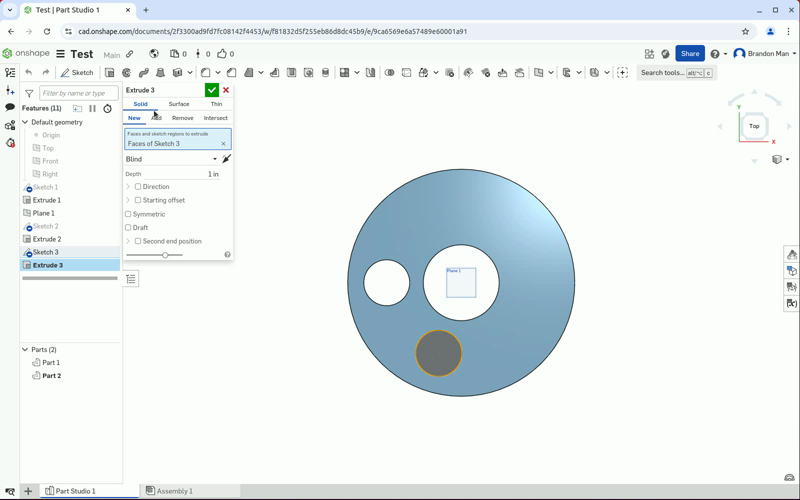
mouse_move(186, 120)
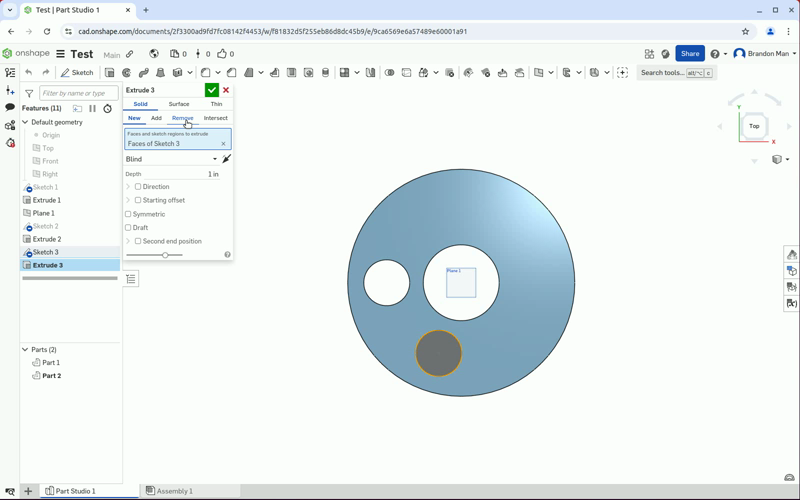
click(186, 120)
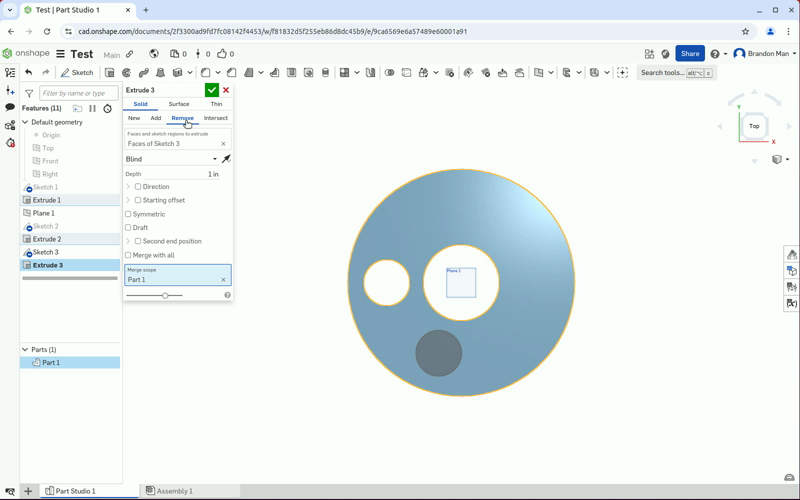
key(tab, 4)
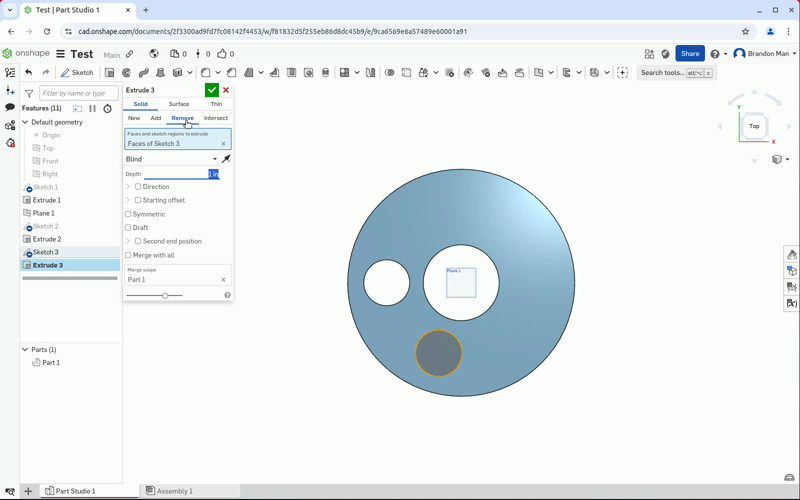
text(30.811)
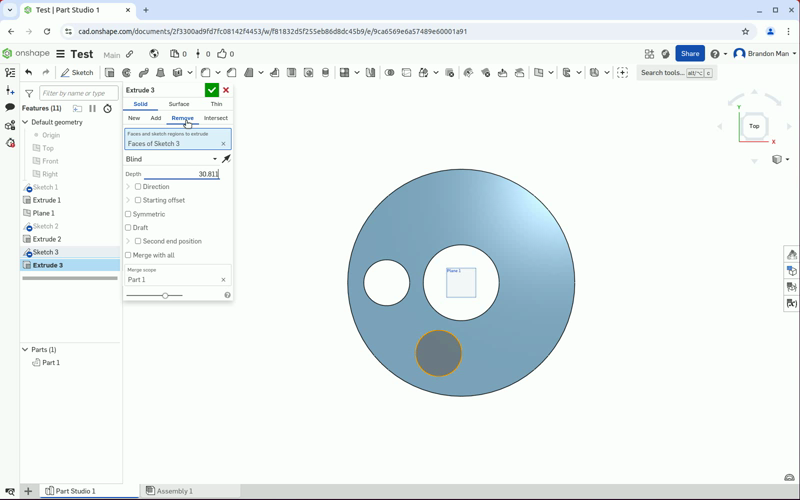
key(tab, 6)
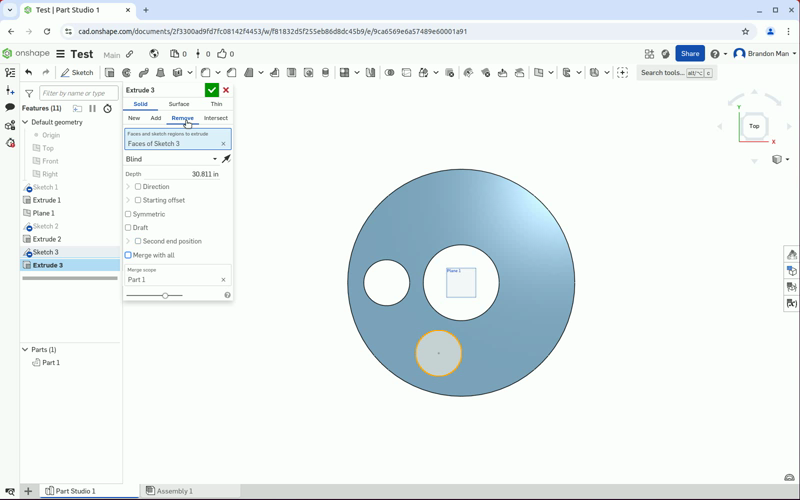
key(space)
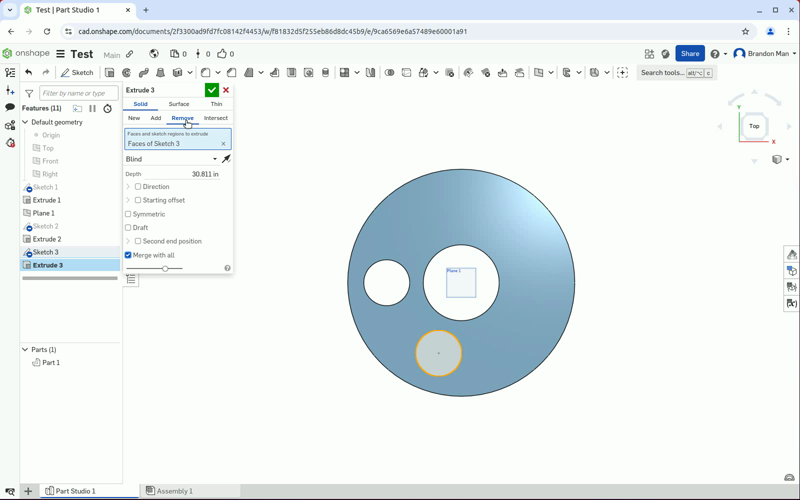
key(enter)
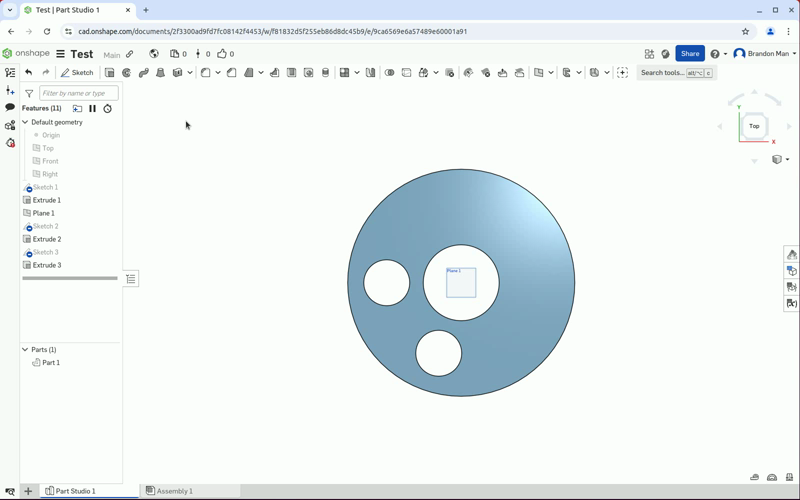
key(shift+h)
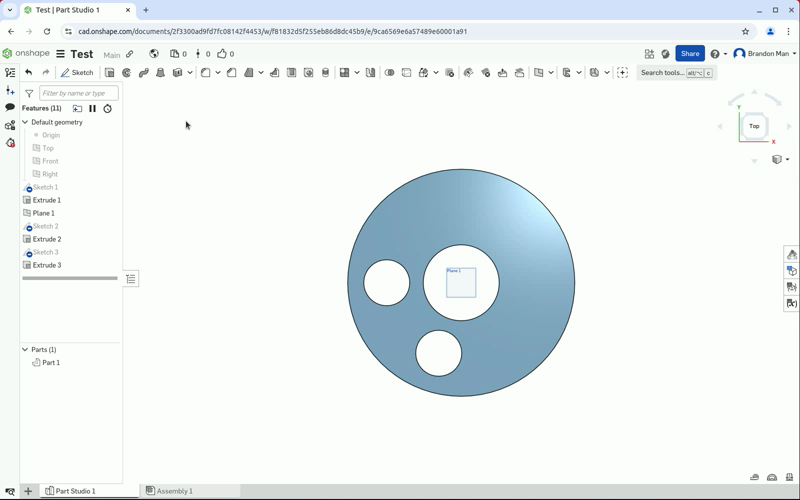
key(shift+h)
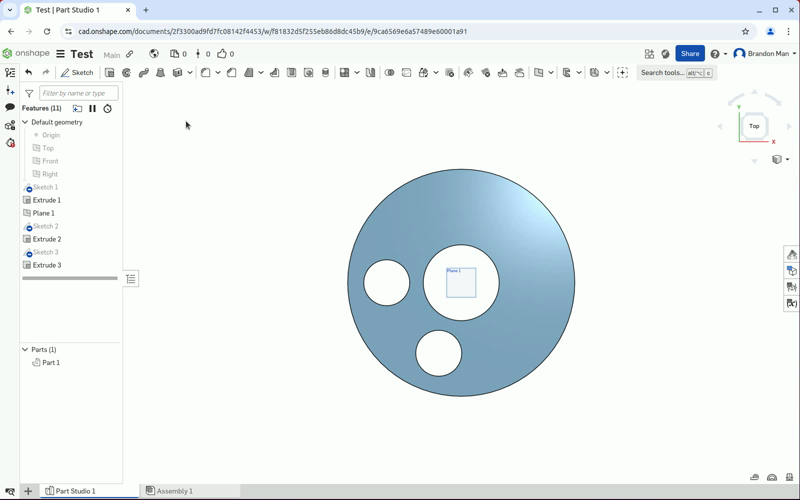
mouse_move(73, 189)
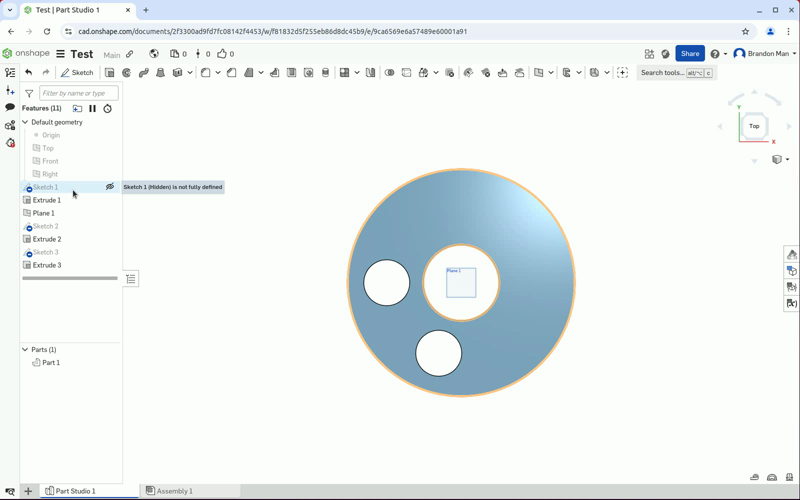
click(73, 189)
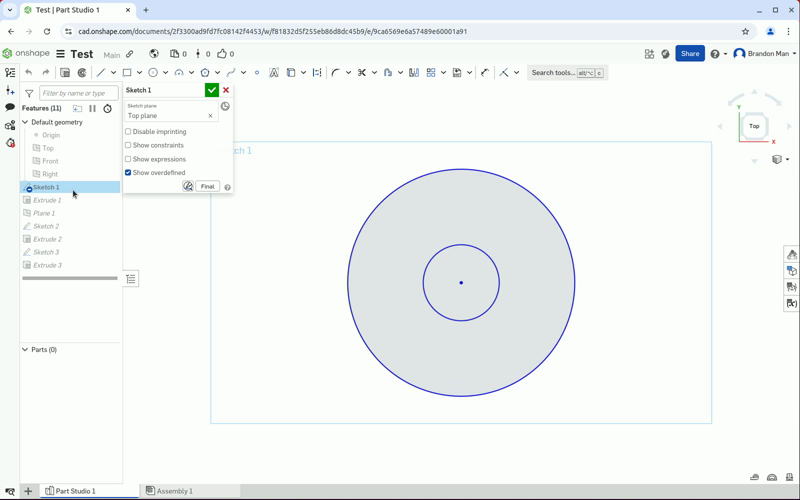
mouse_move(229, 92)
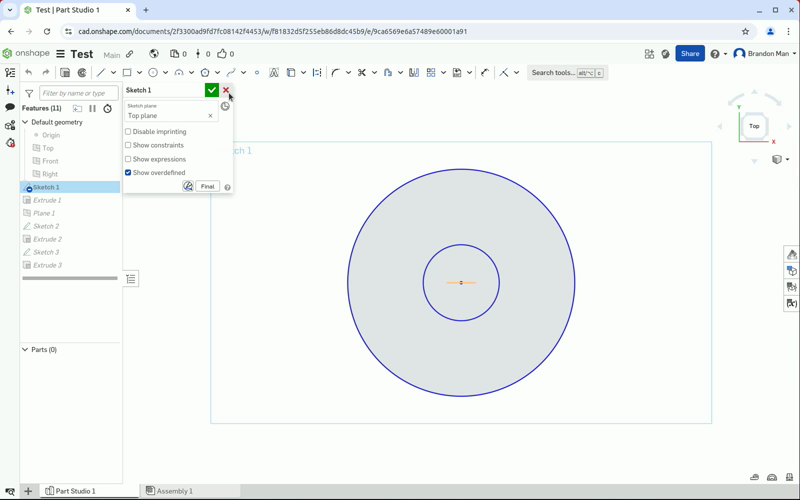
click(229, 92)
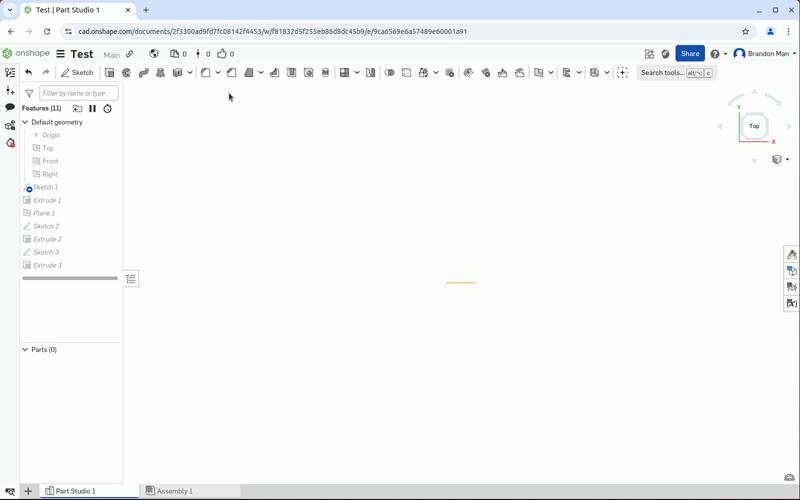
key(shift+s)
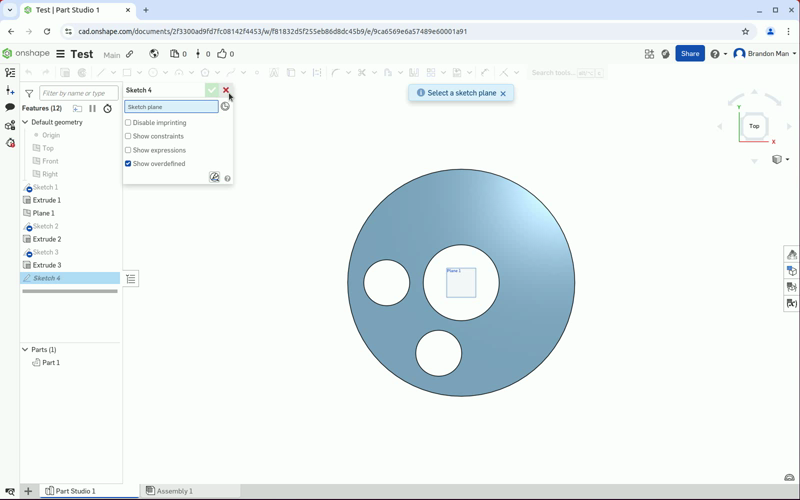
mouse_move(73, 215)
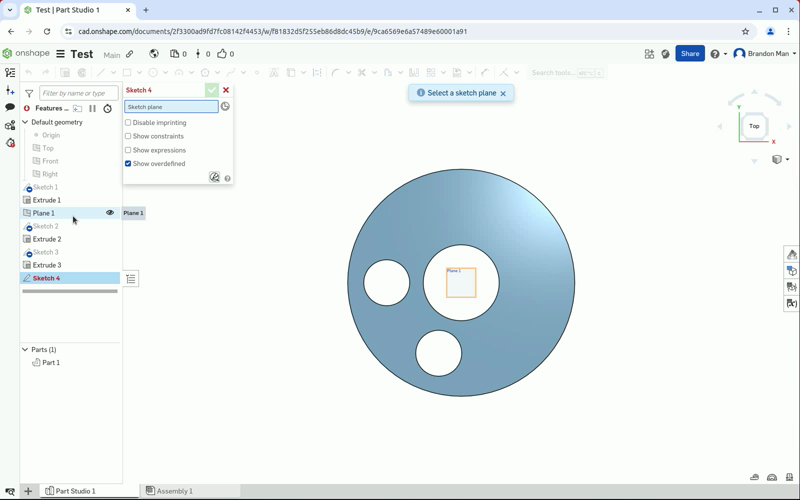
click(73, 215)
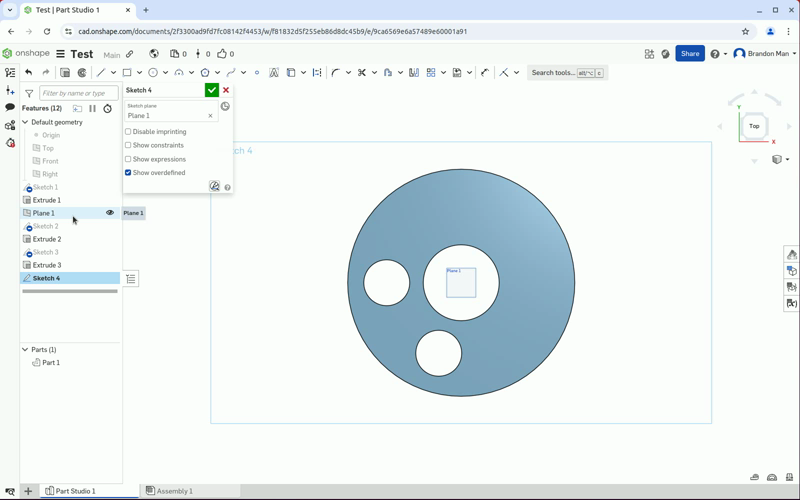
mouse_move(73, 352)
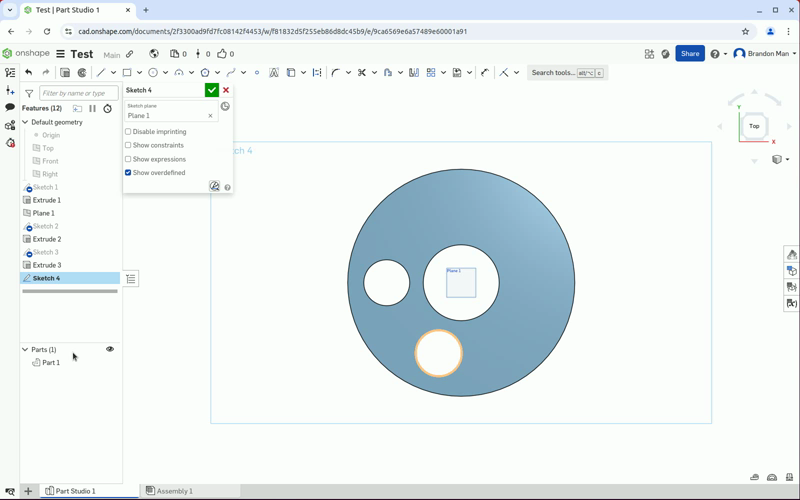
key(y)
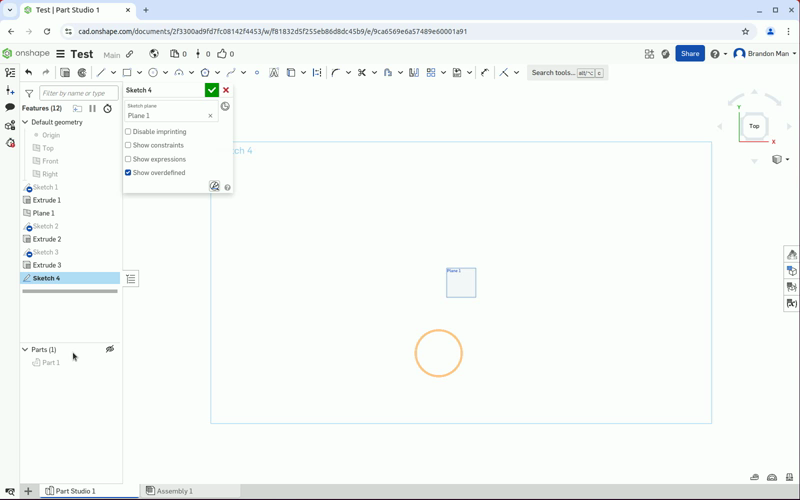
key(c)
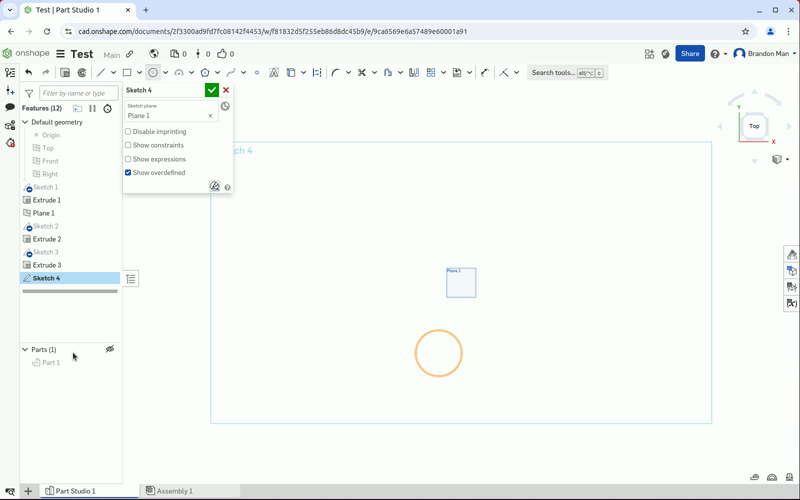
key_down(shift)
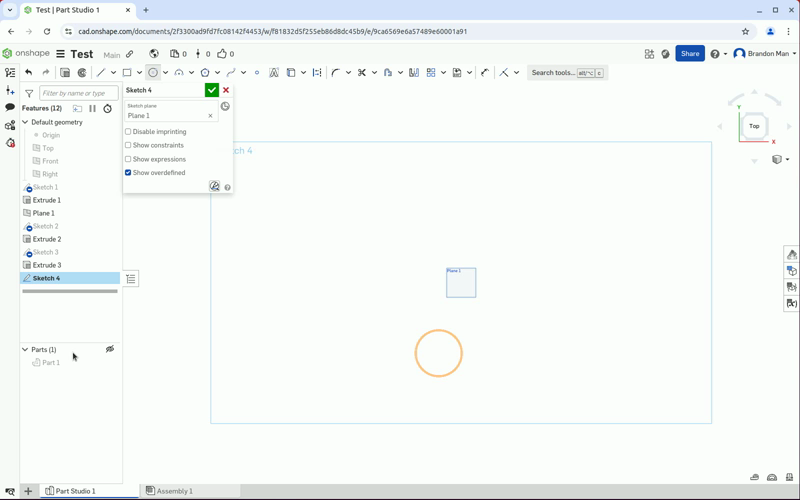
mouse_move(520, 326)
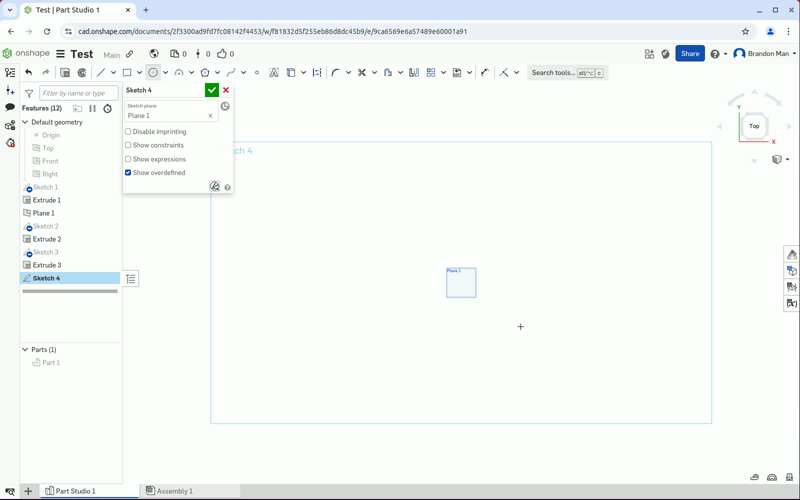
click(520, 326)
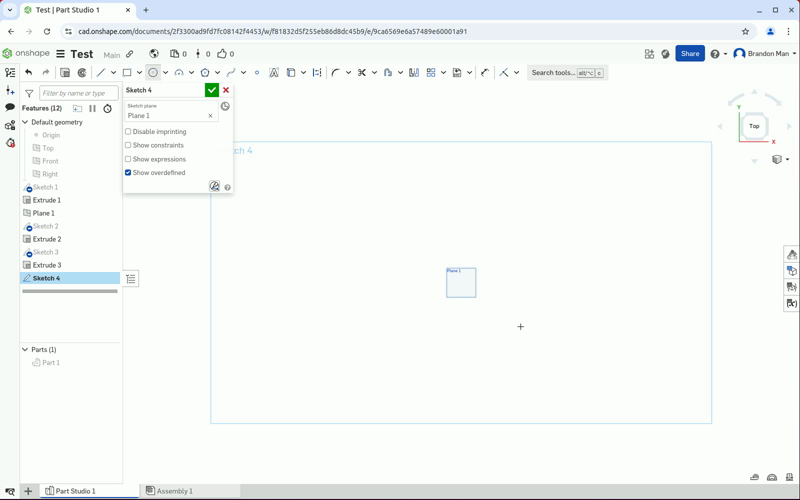
key_up(shift)
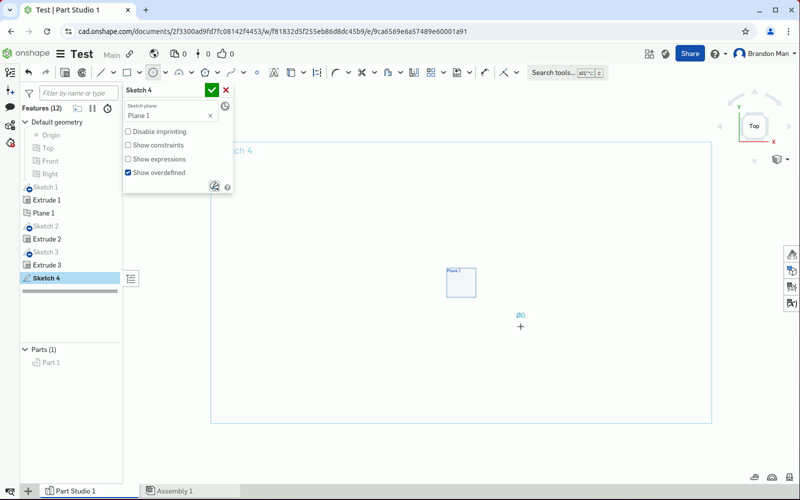
mouse_move(543, 326)
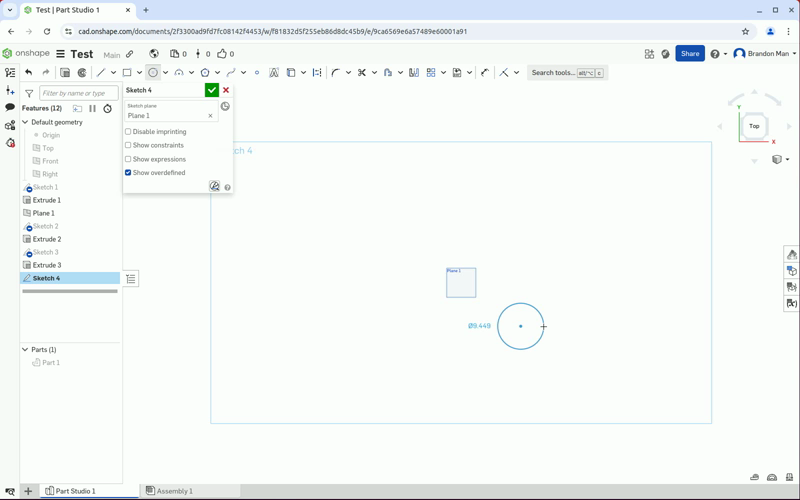
click(543, 326)
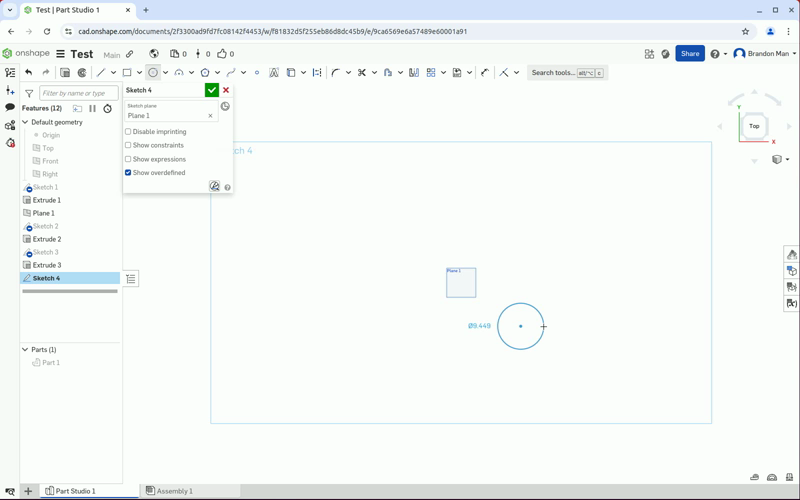
key(esc)
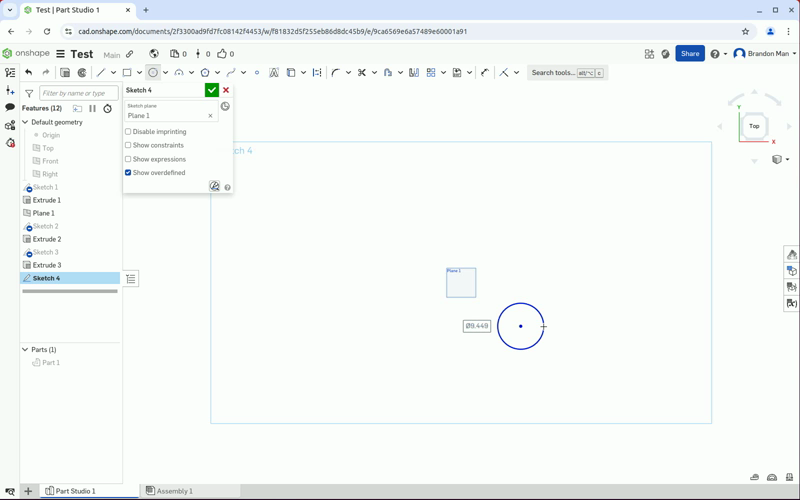
mouse_move(508, 320)
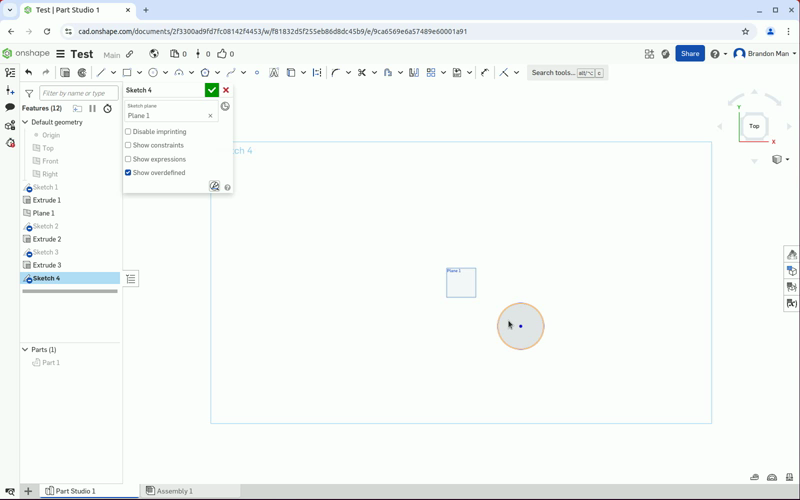
scroll(6)
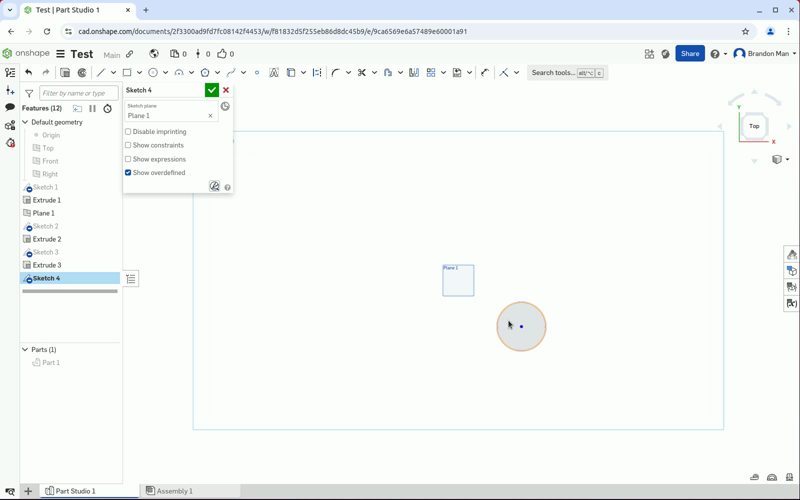
scroll(6)
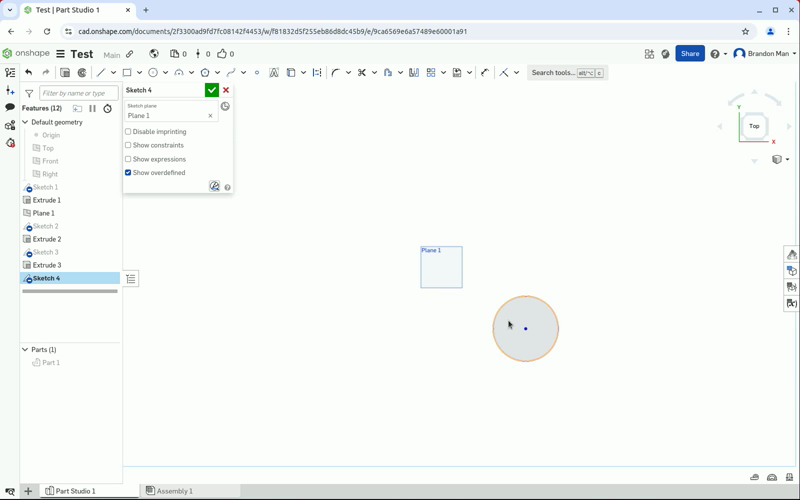
scroll(6)
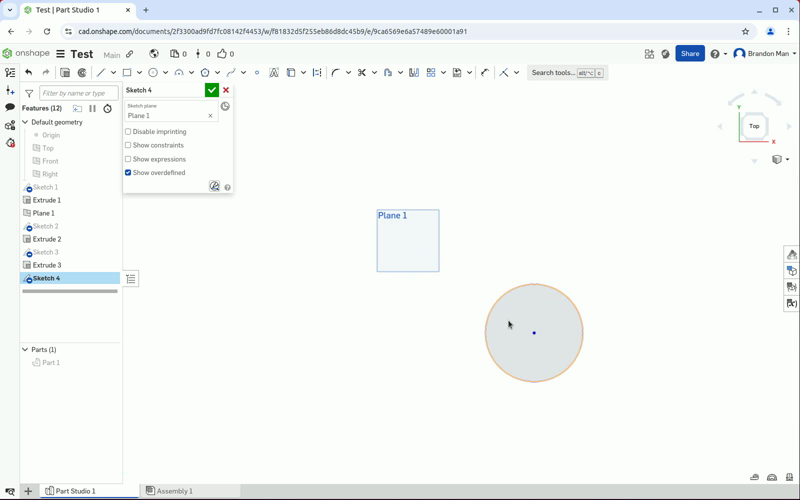
scroll(6)
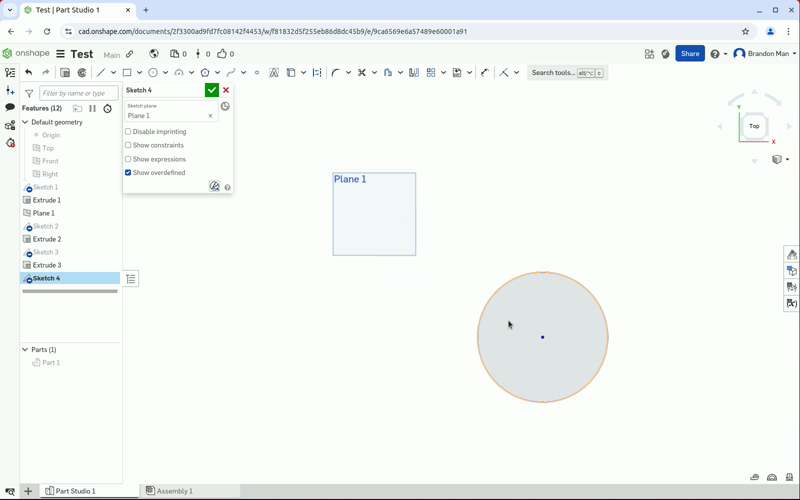
scroll(6)
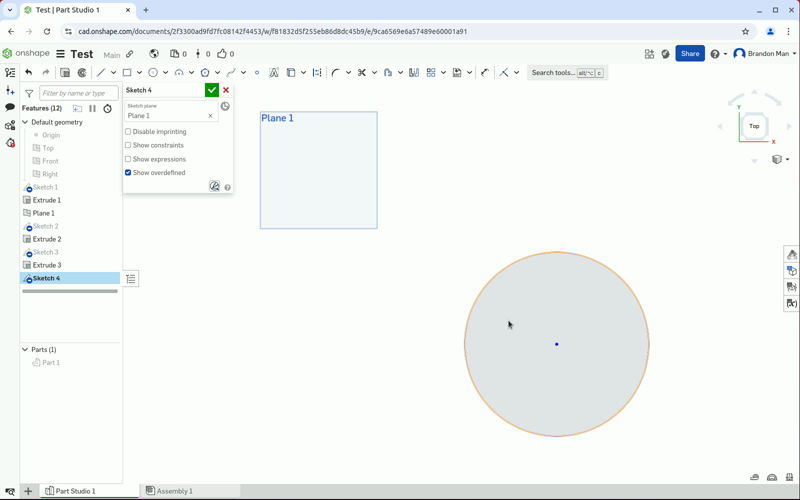
scroll(6)
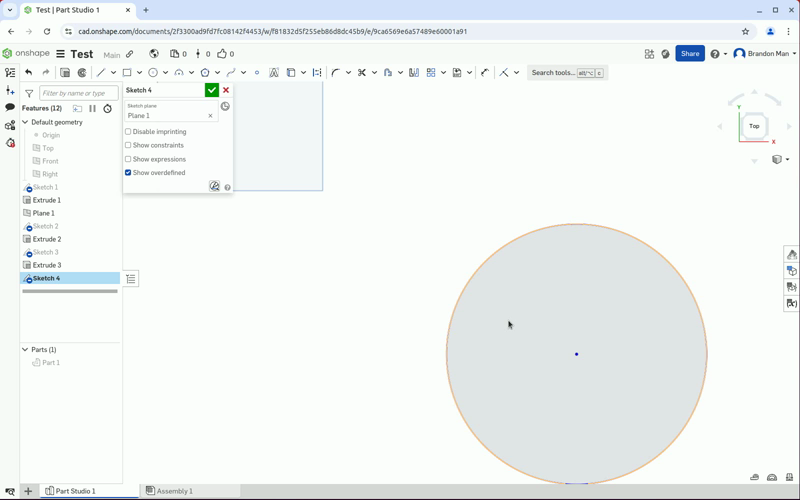
scroll(6)
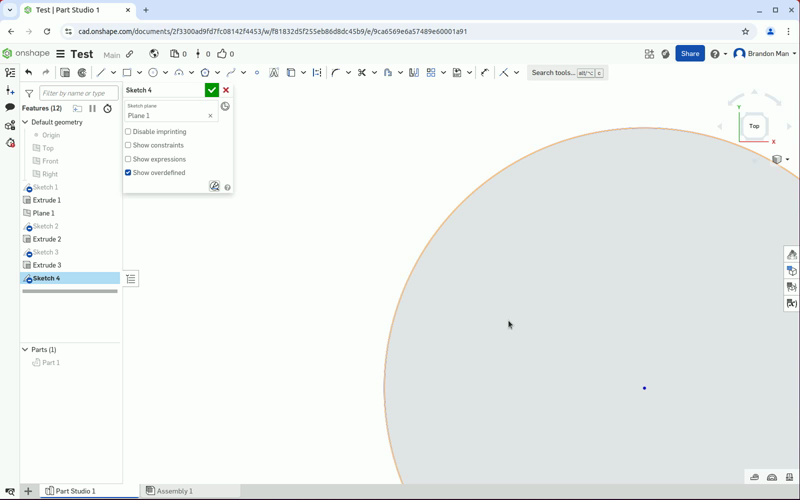
click(508, 320)
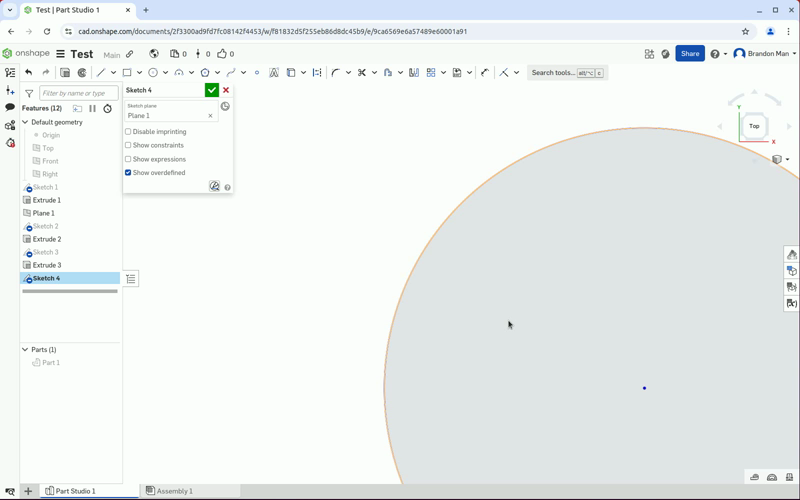
scroll(-6)
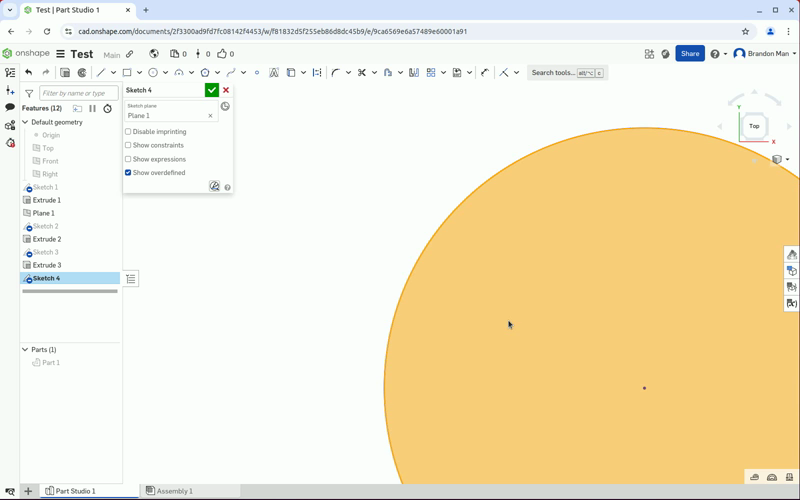
scroll(-6)
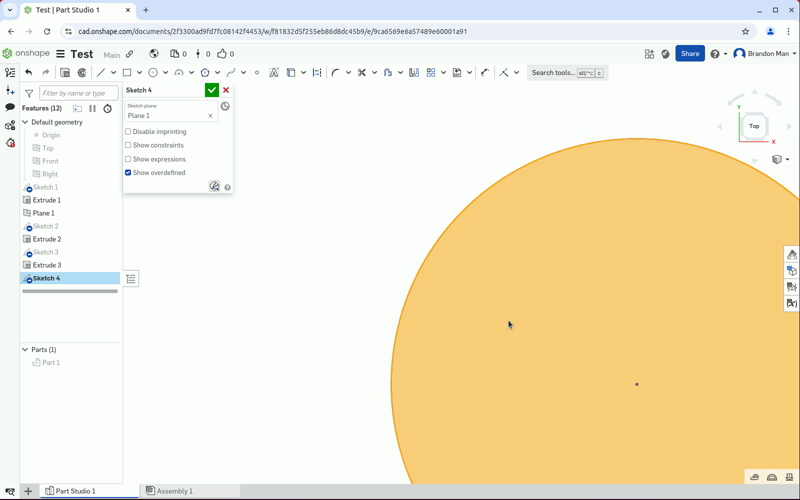
scroll(-6)
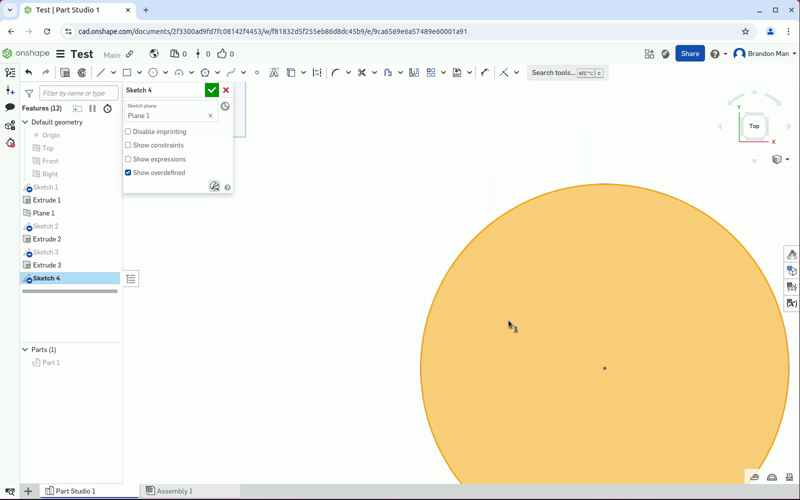
scroll(-6)
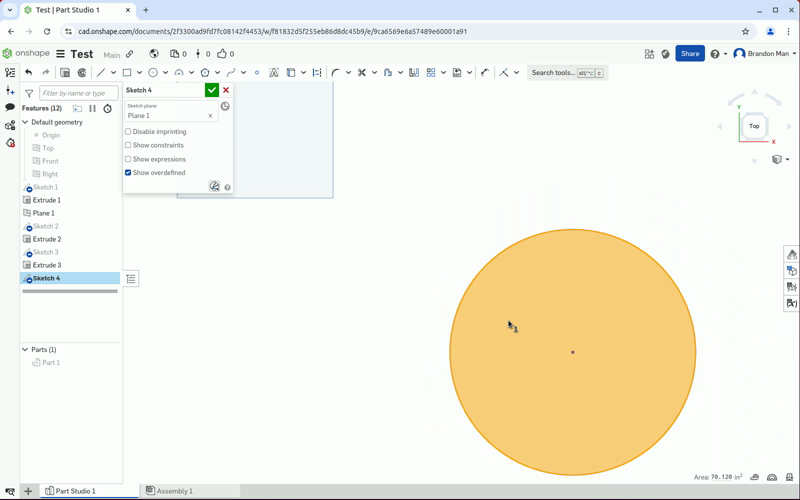
scroll(-6)
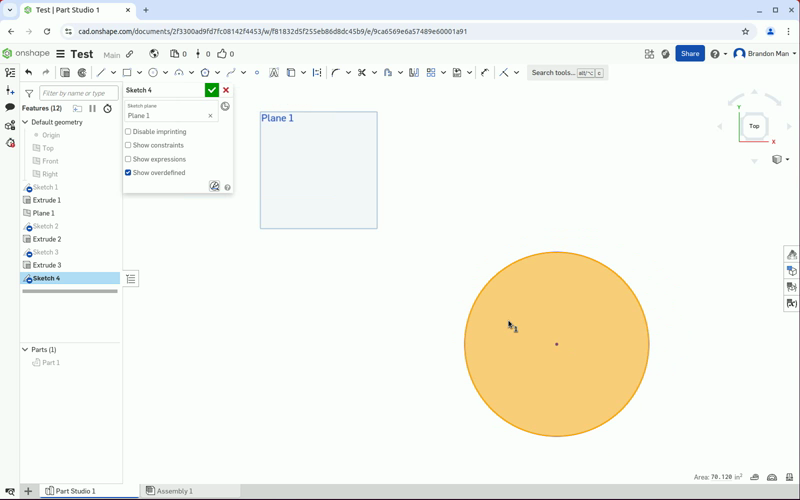
scroll(-6)
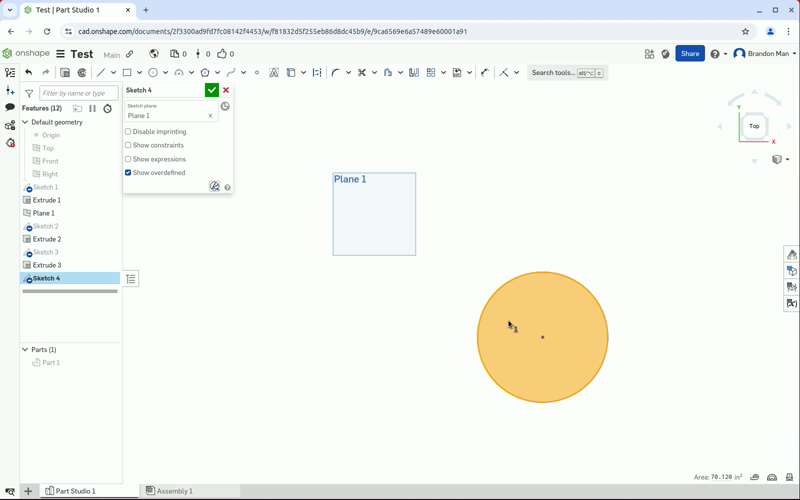
scroll(-6)
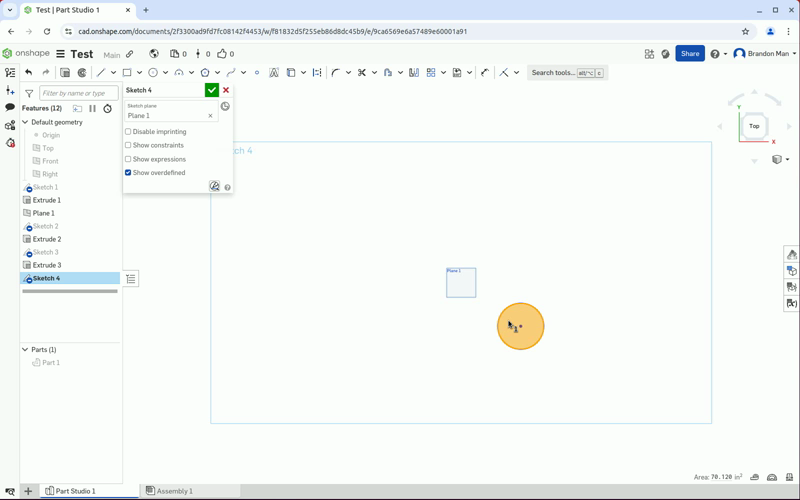
mouse_move(73, 352)
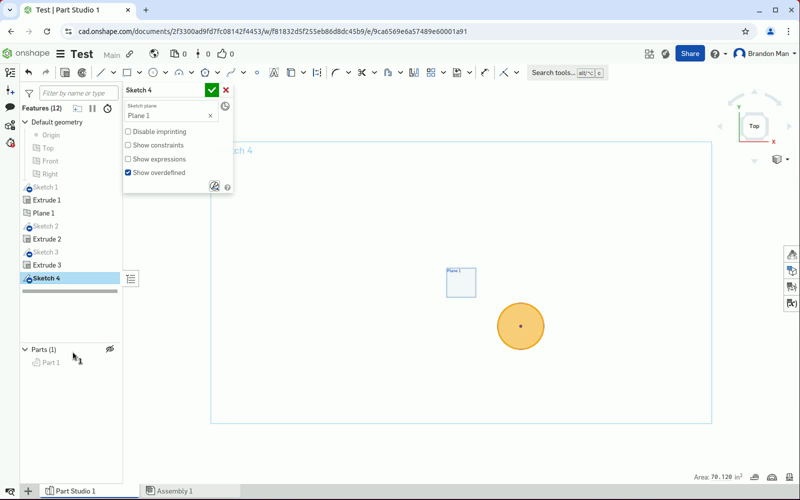
key(shift+y)
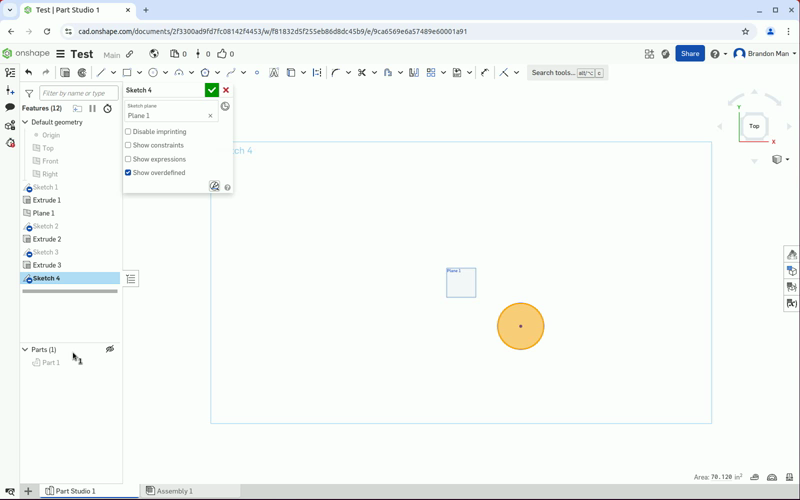
key(shift+e)
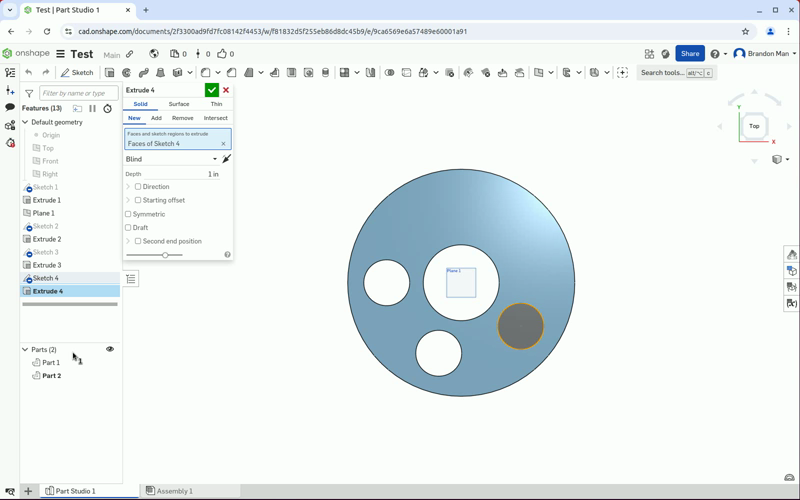
mouse_move(143, 106)
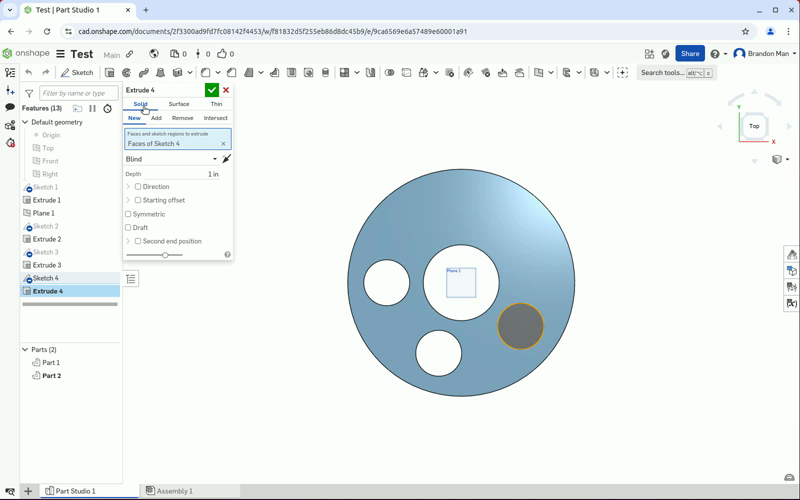
click(143, 106)
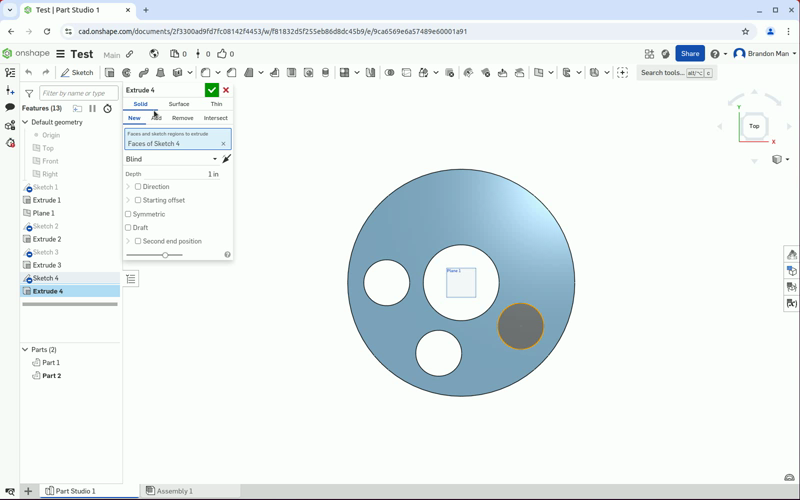
mouse_move(186, 120)
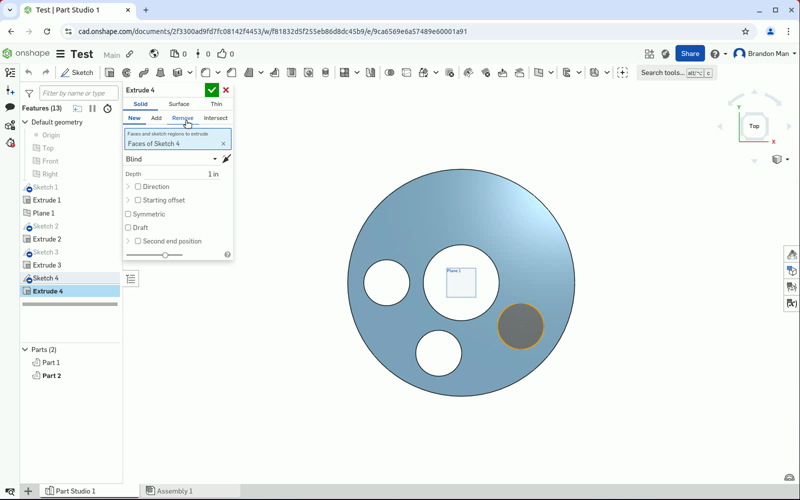
click(186, 120)
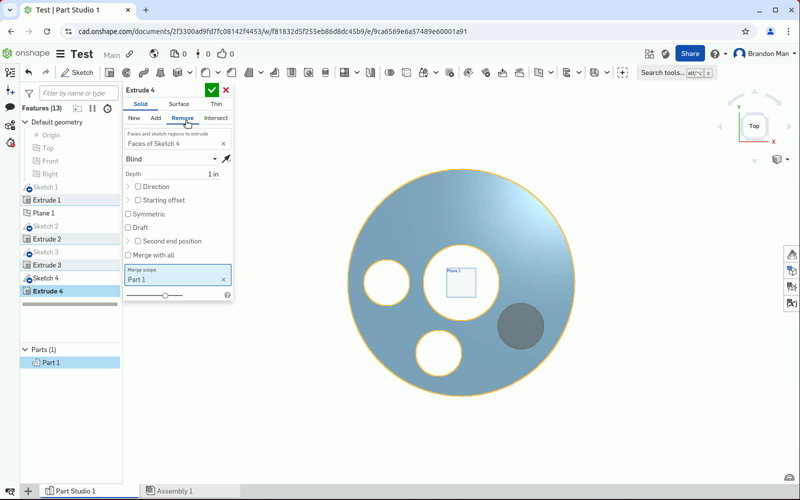
key(tab, 4)
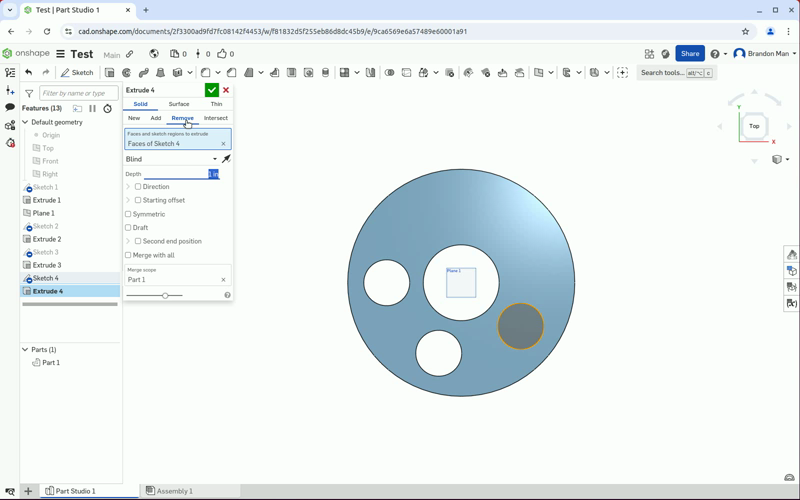
text(30.811)
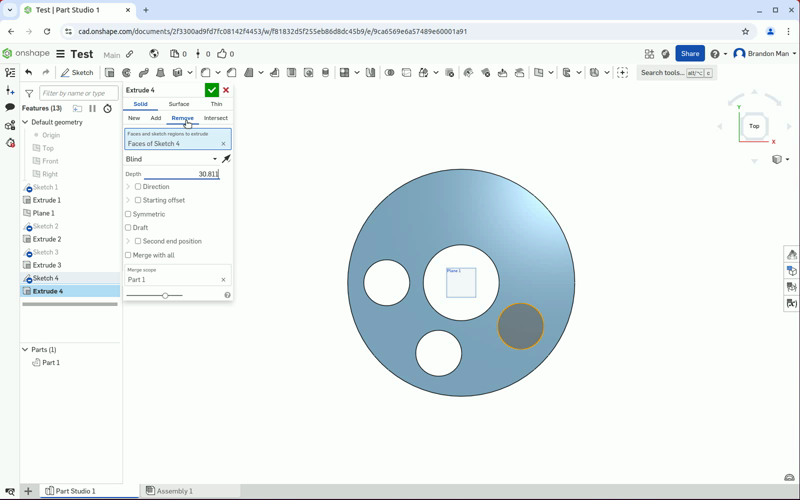
key(tab, 6)
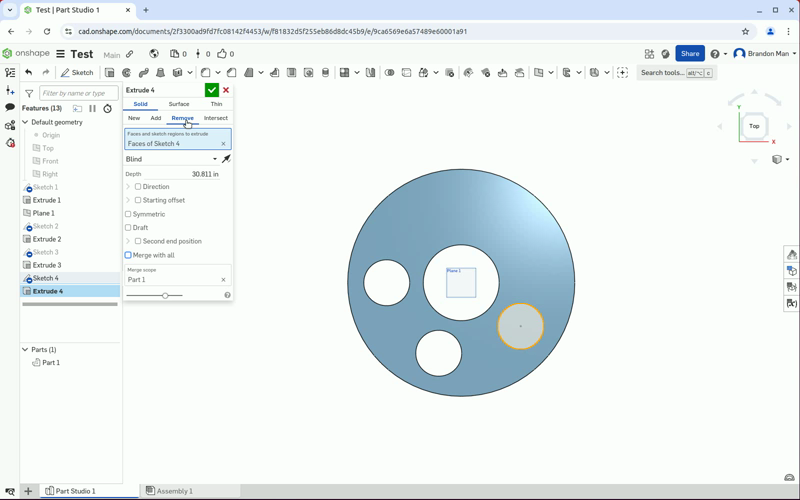
key(space)
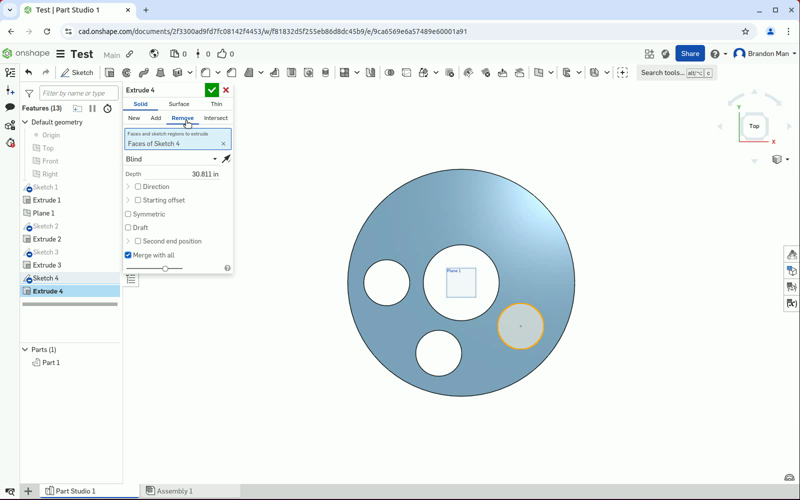
key(enter)
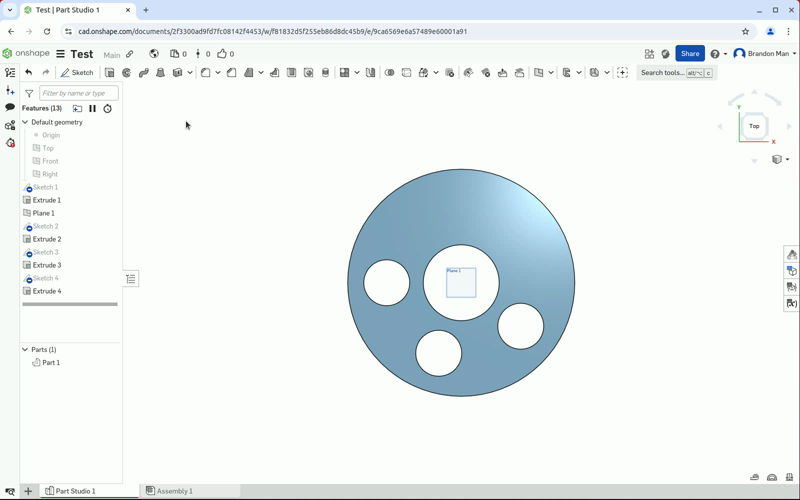
key(shift+h)
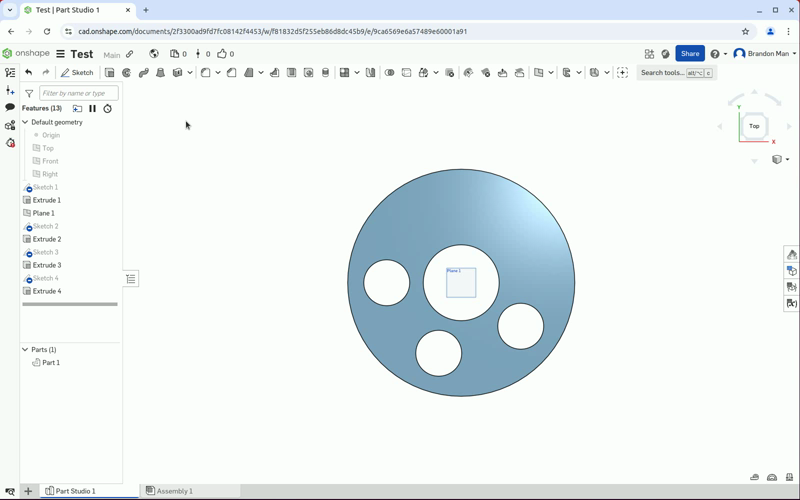
key(shift+h)
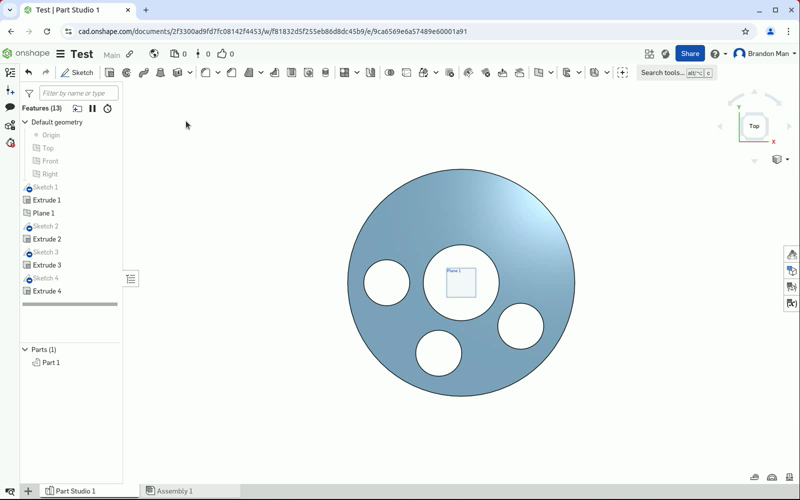
mouse_move(73, 189)
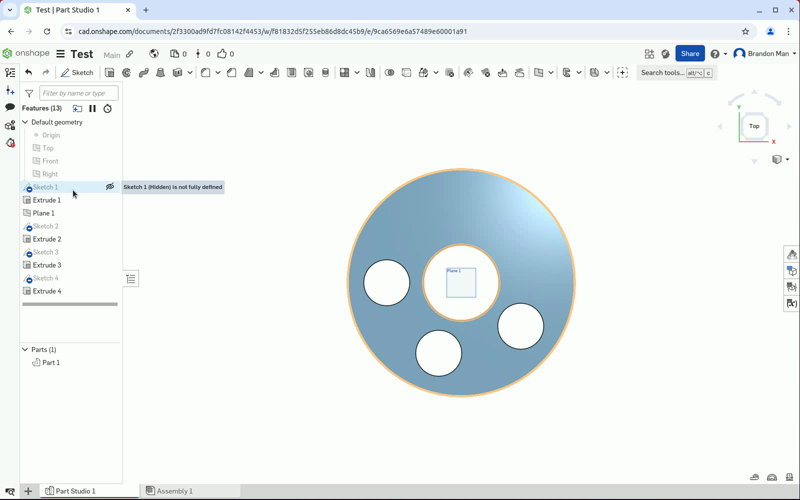
click(73, 189)
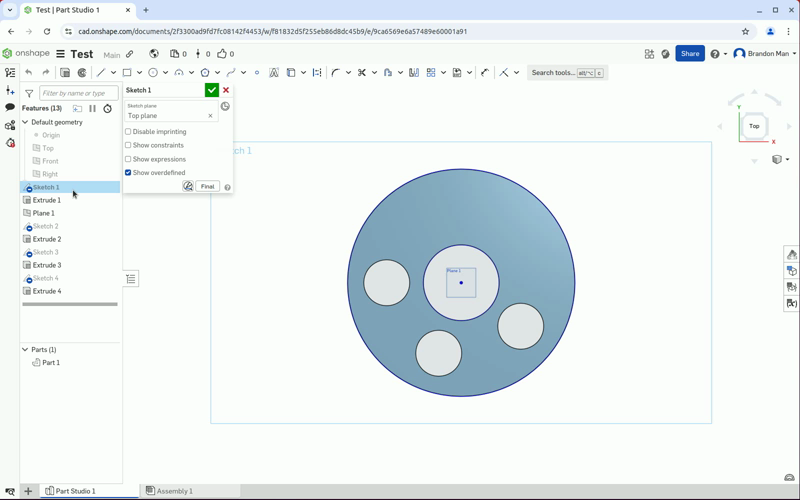
mouse_move(229, 92)
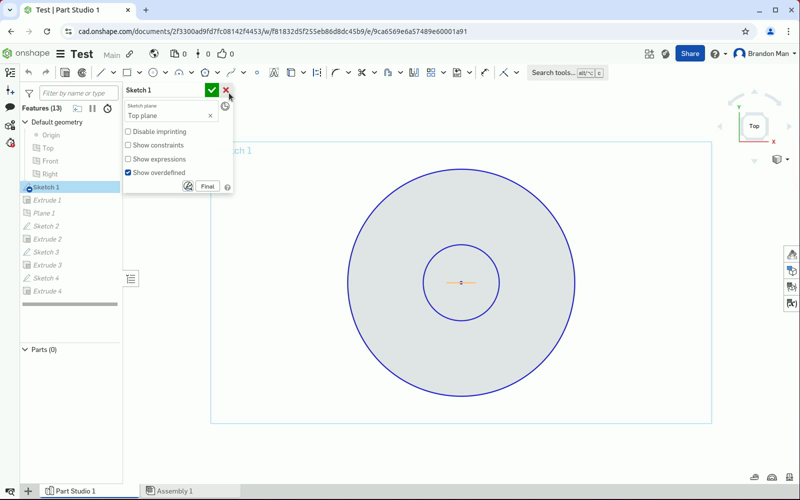
click(229, 92)
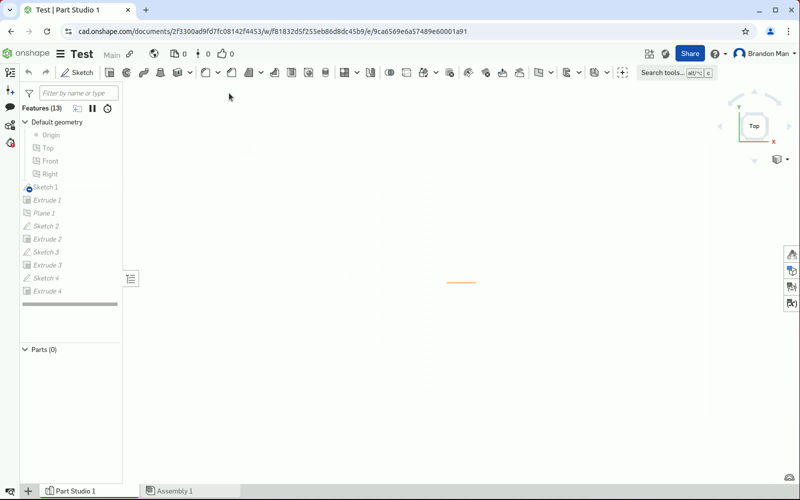
key(shift+s)
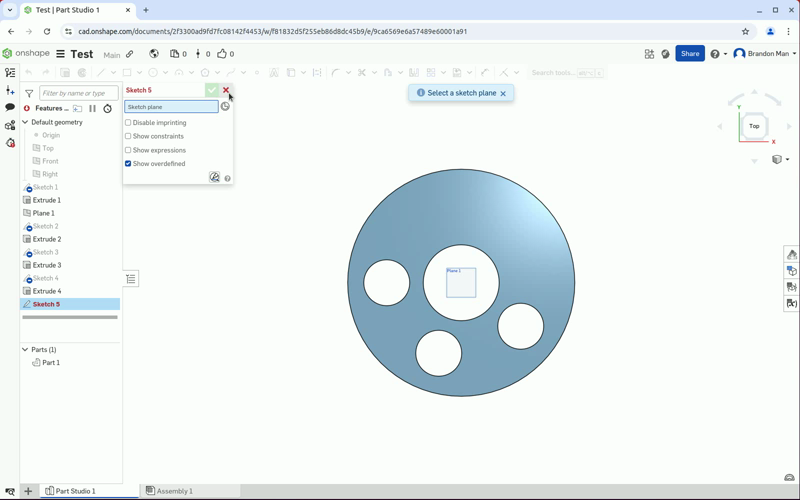
mouse_move(73, 215)
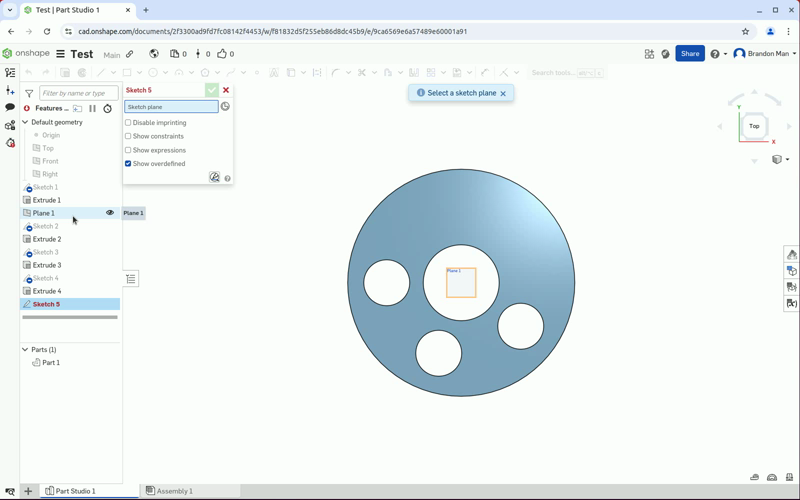
click(73, 215)
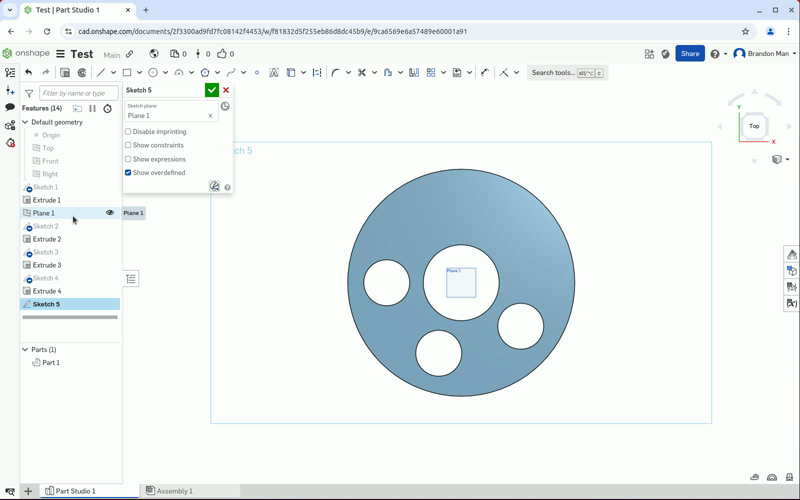
mouse_move(73, 352)
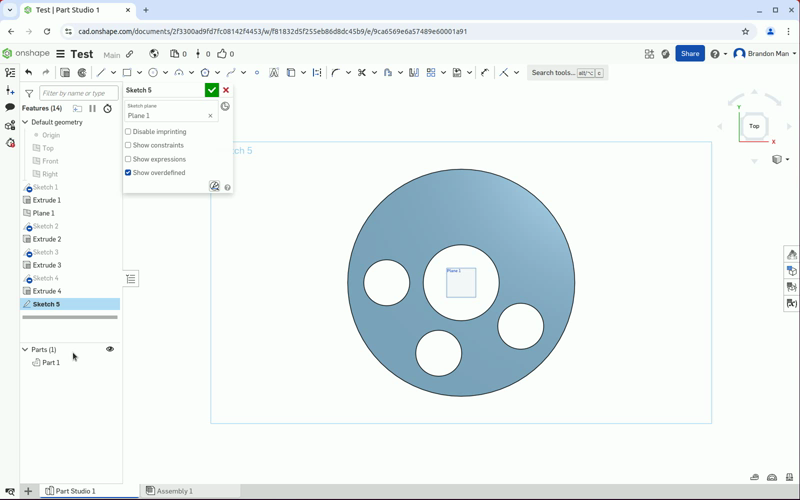
key(y)
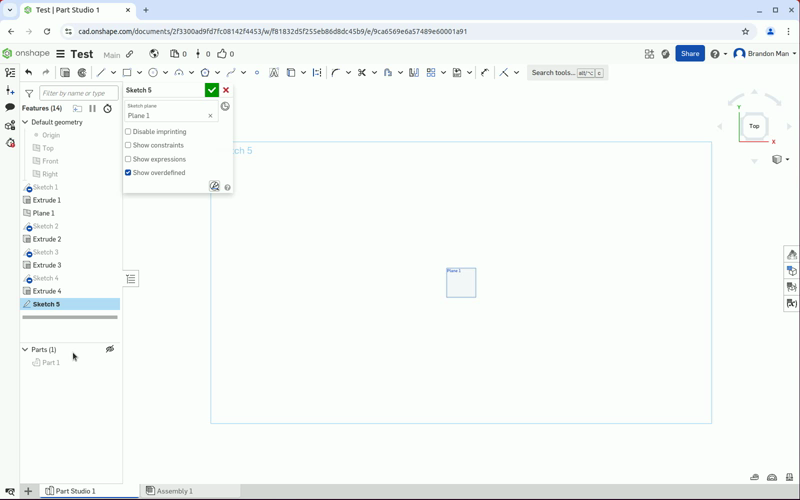
key(c)
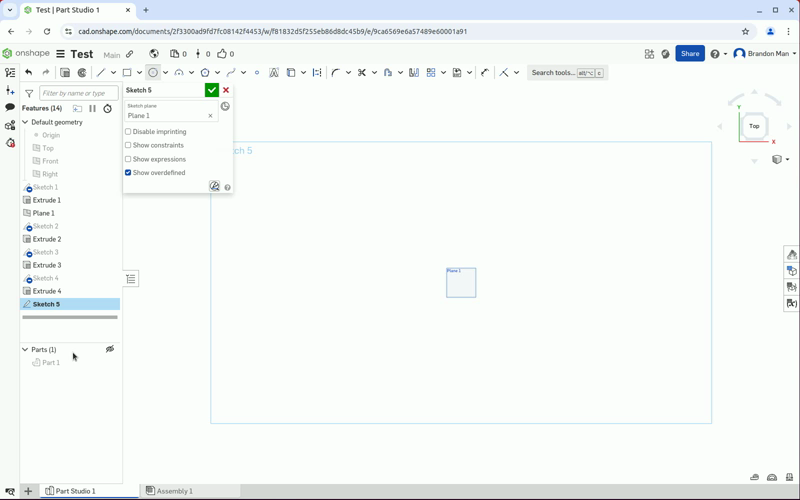
key_down(shift)
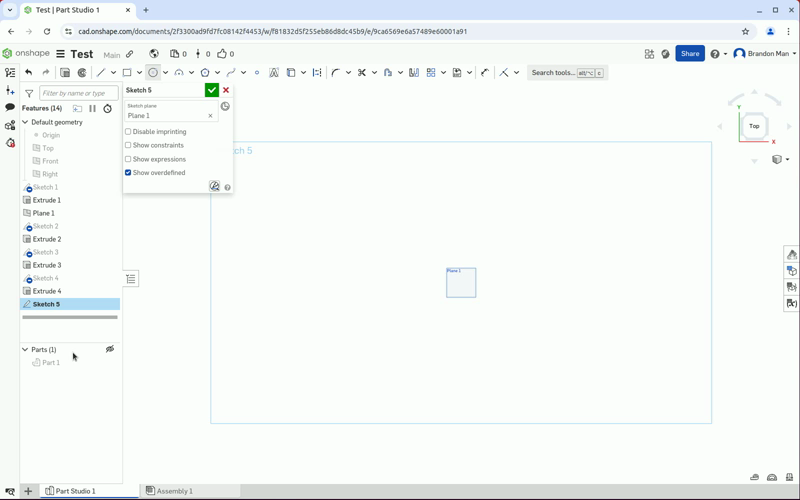
mouse_move(520, 239)
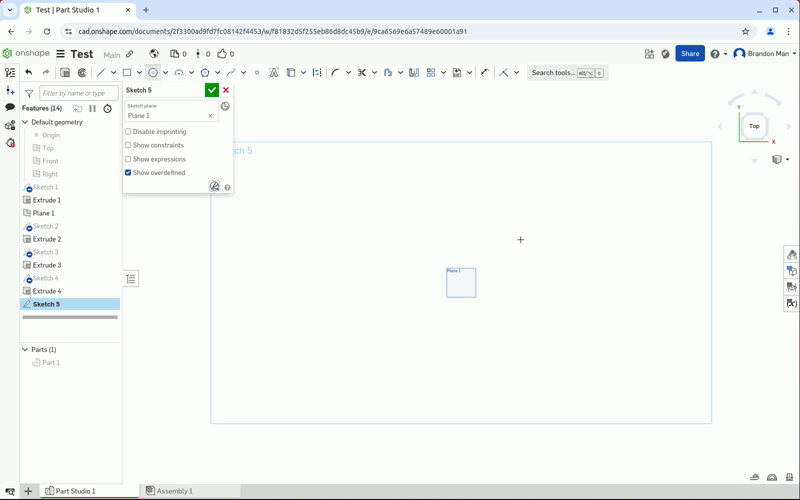
click(520, 239)
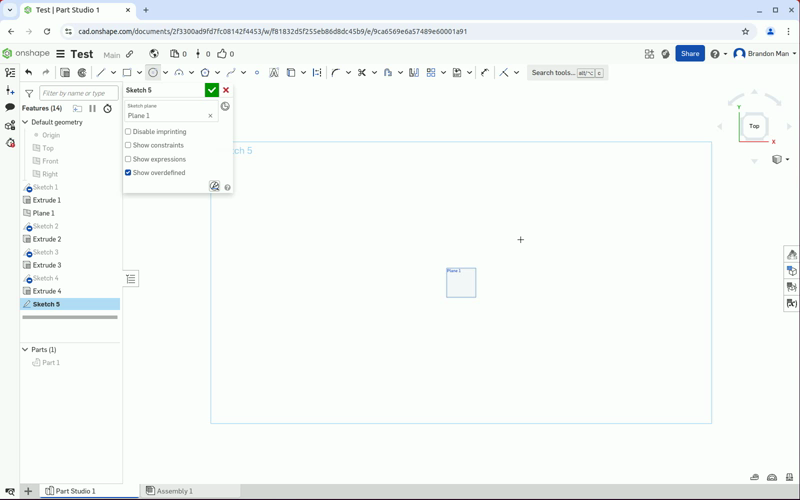
key_up(shift)
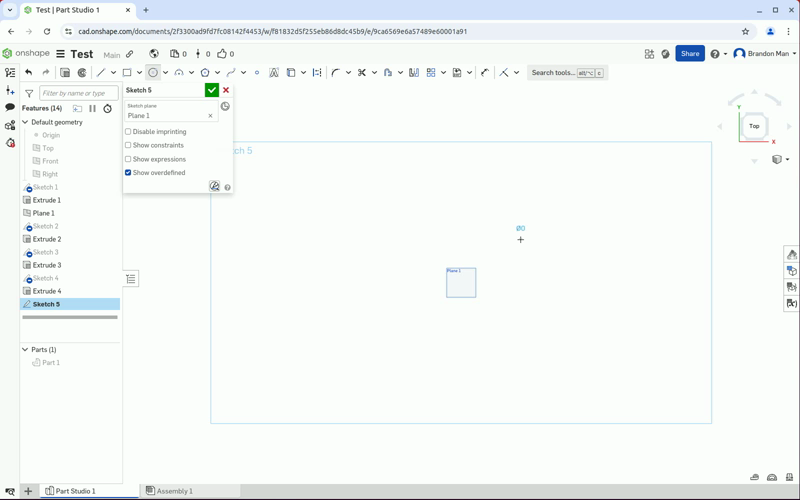
mouse_move(543, 239)
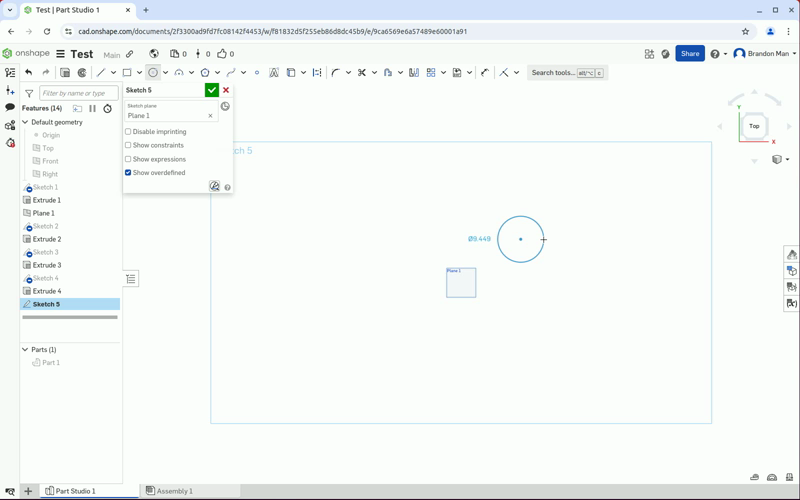
click(543, 239)
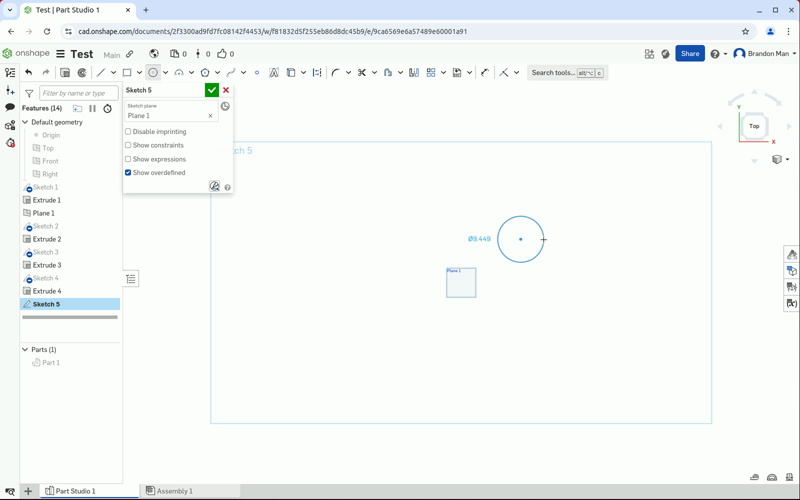
key(esc)
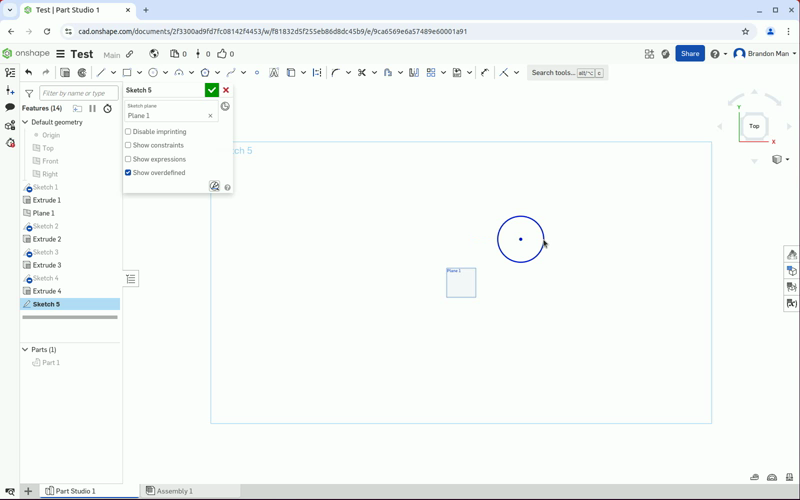
mouse_move(522, 234)
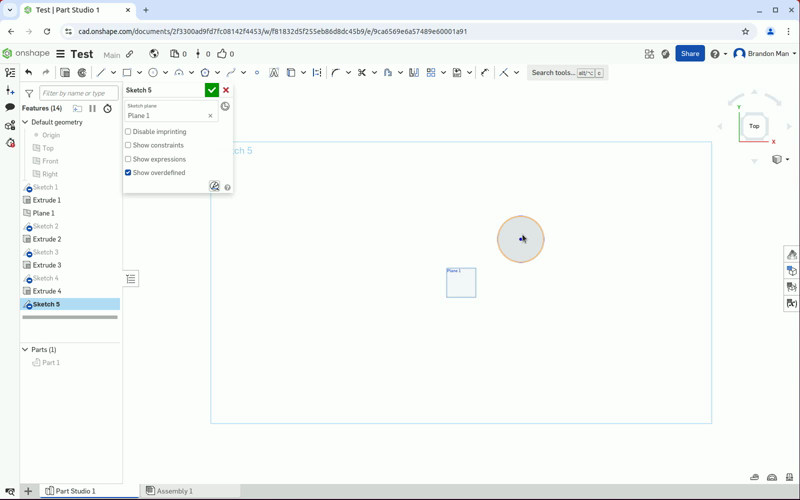
scroll(6)
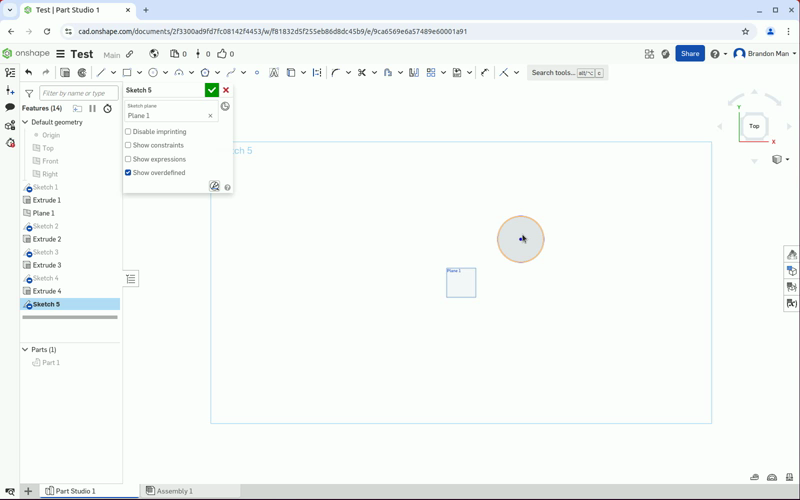
scroll(6)
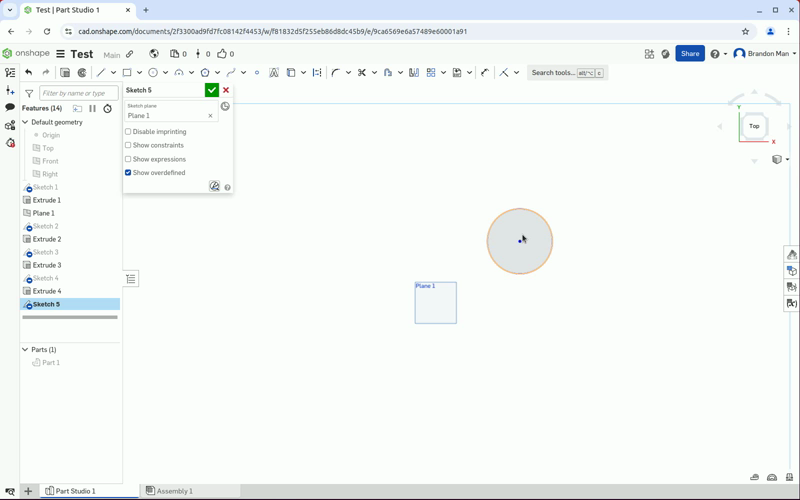
scroll(6)
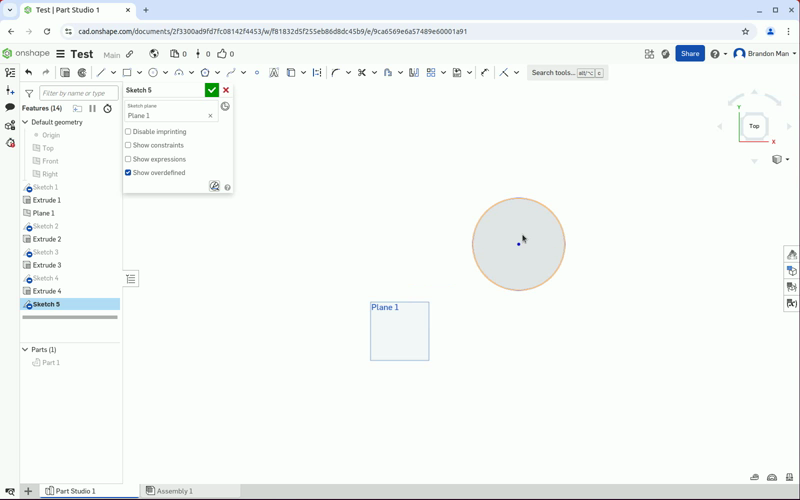
scroll(6)
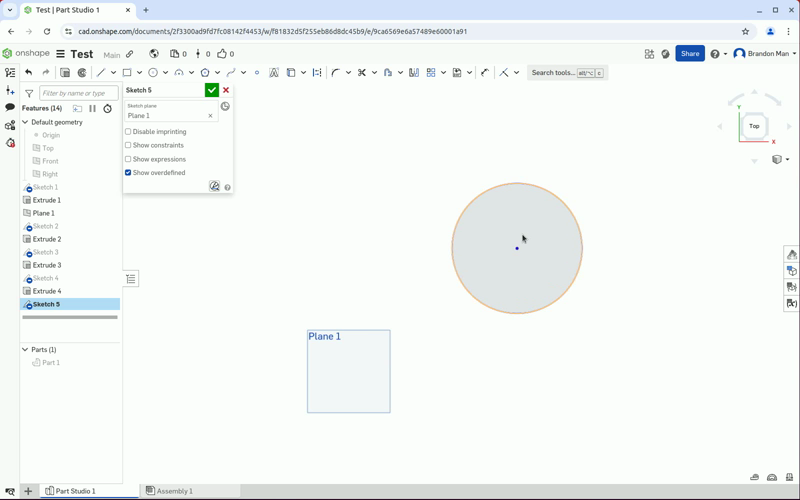
scroll(6)
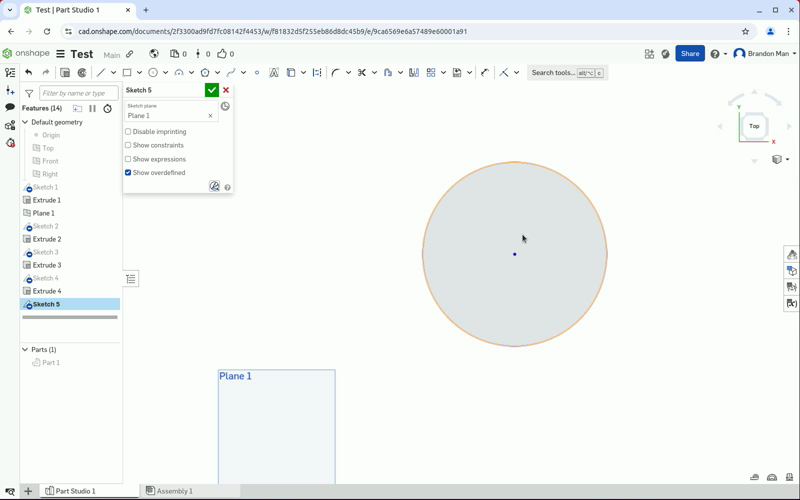
scroll(6)
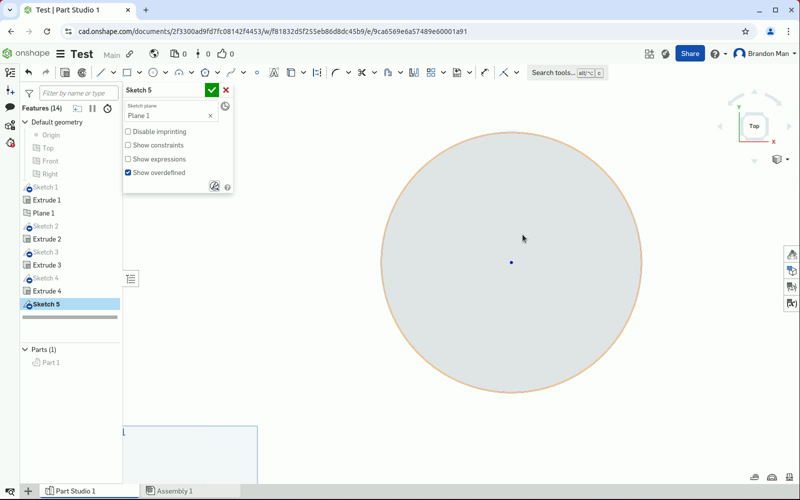
scroll(6)
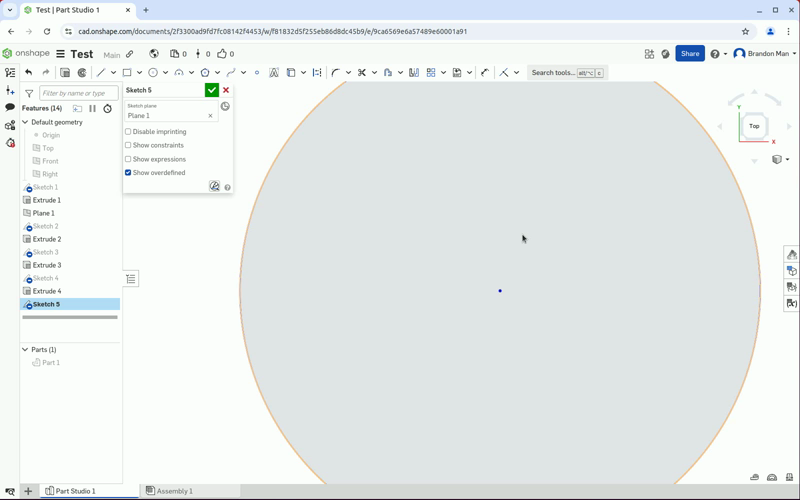
click(522, 234)
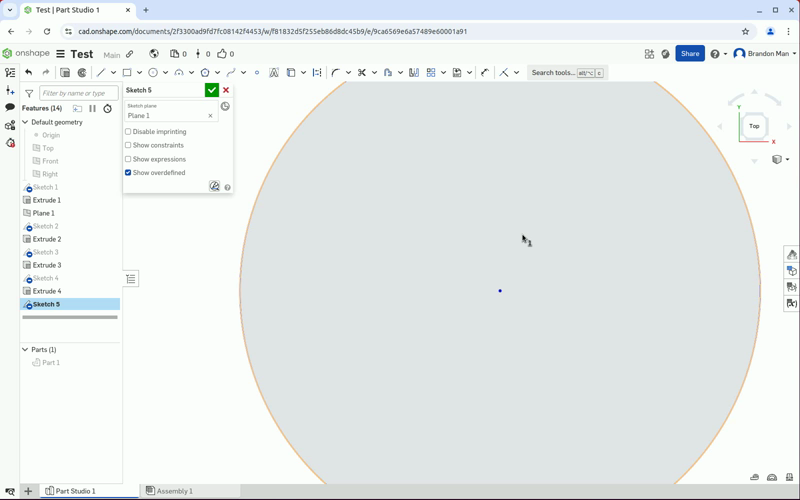
scroll(-6)
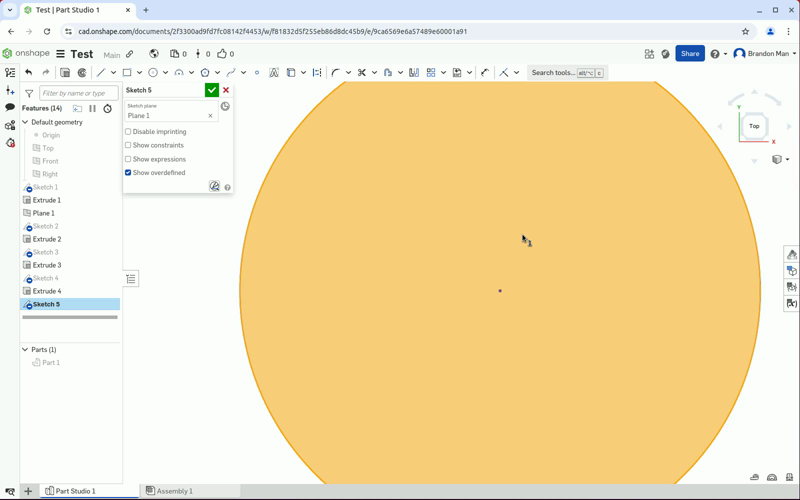
scroll(-6)
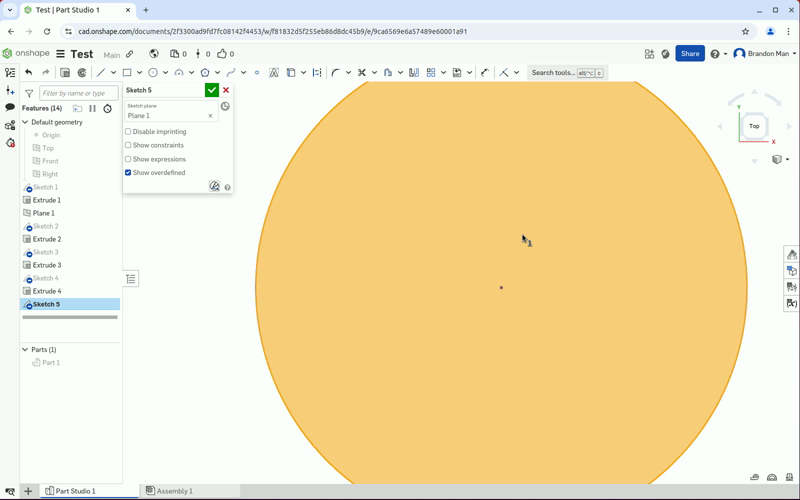
scroll(-6)
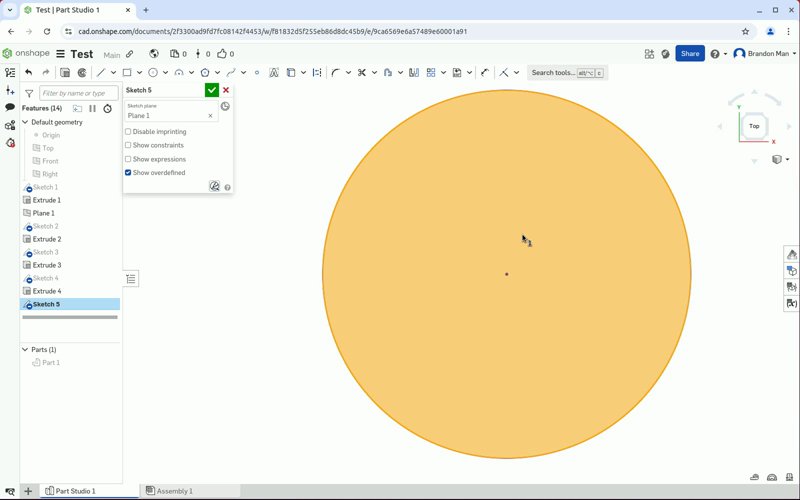
scroll(-6)
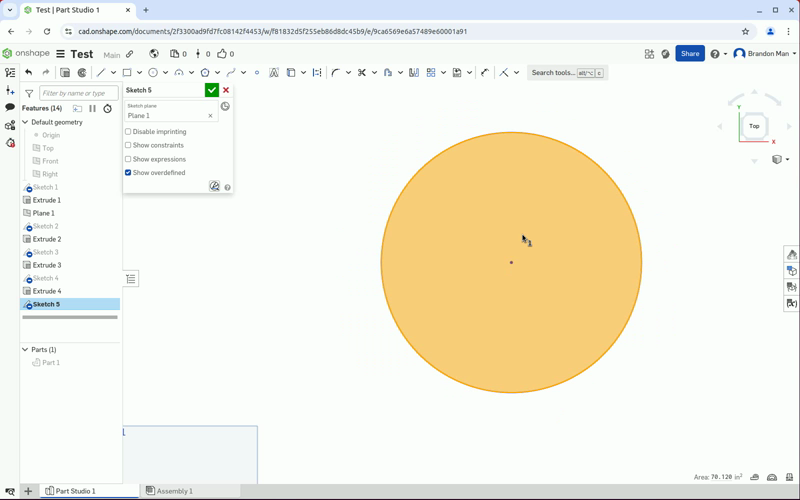
scroll(-6)
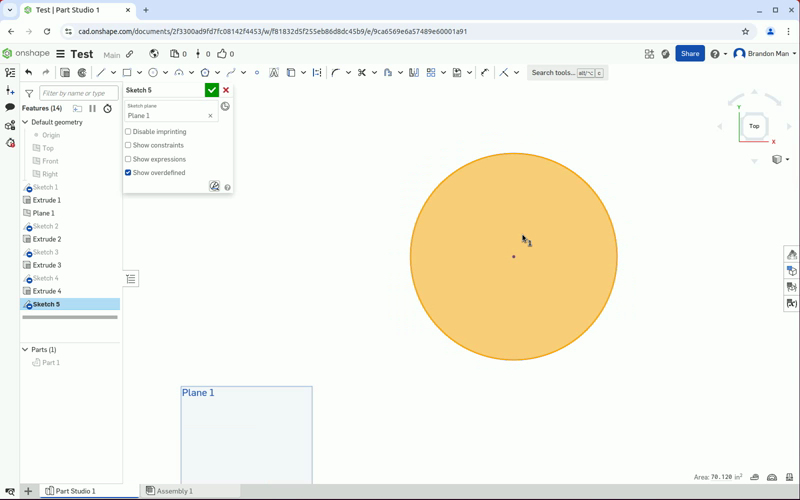
scroll(-6)
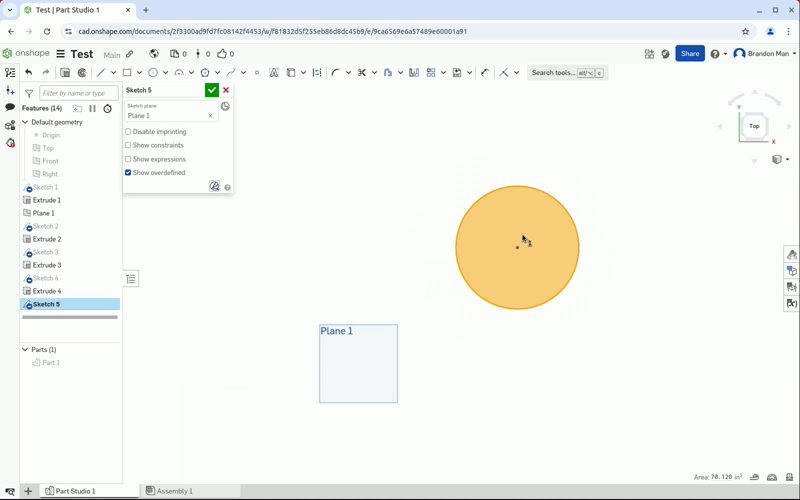
scroll(-6)
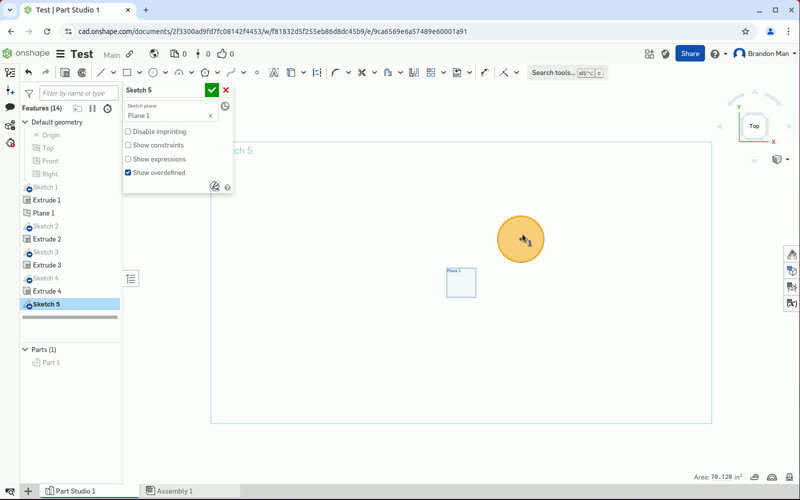
mouse_move(73, 352)
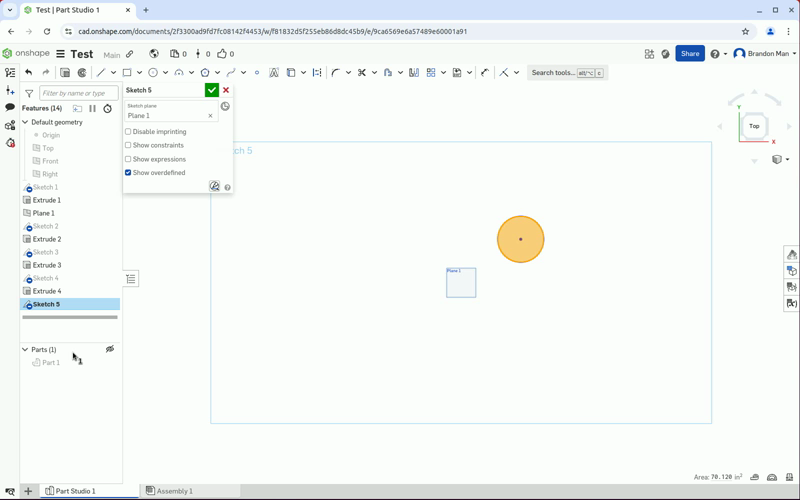
key(shift+y)
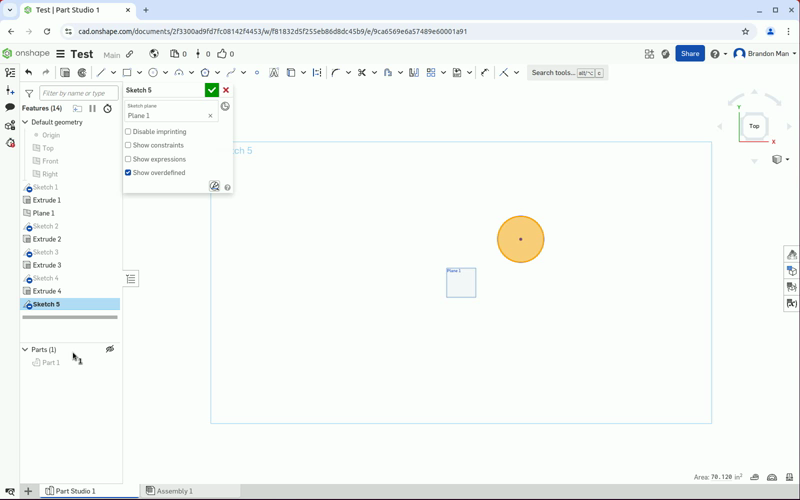
key(shift+e)
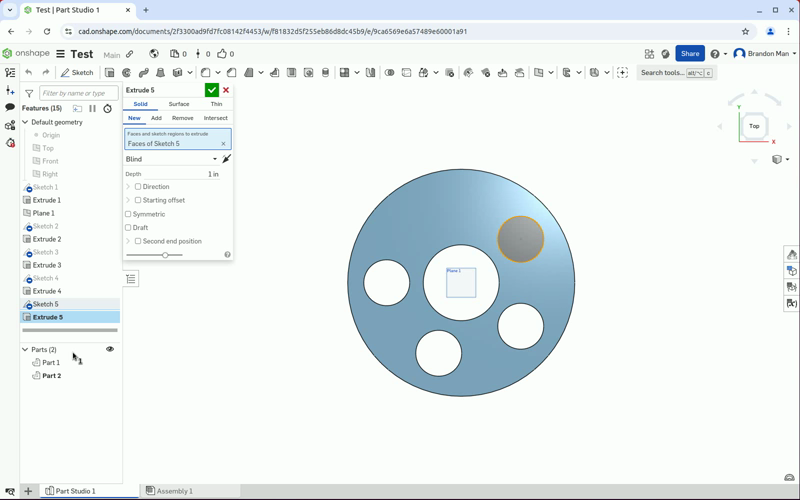
mouse_move(143, 106)
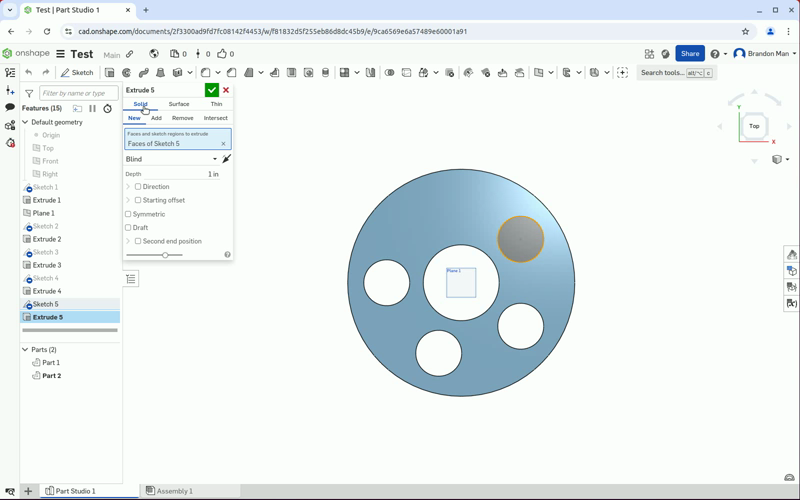
click(143, 106)
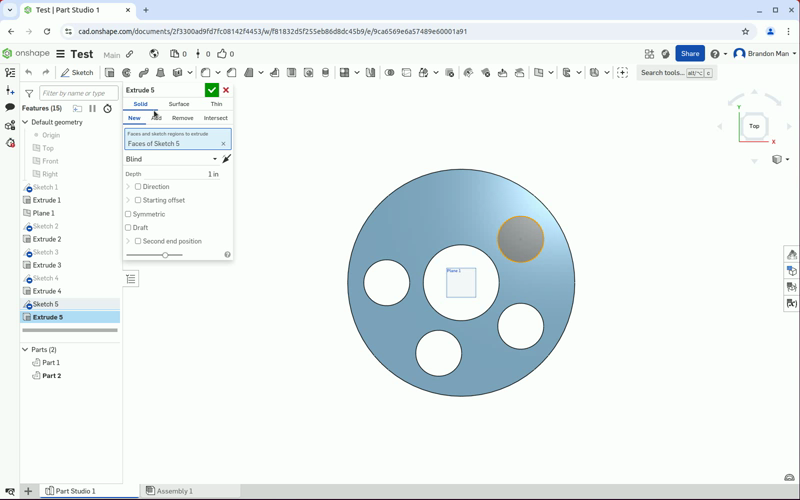
mouse_move(186, 120)
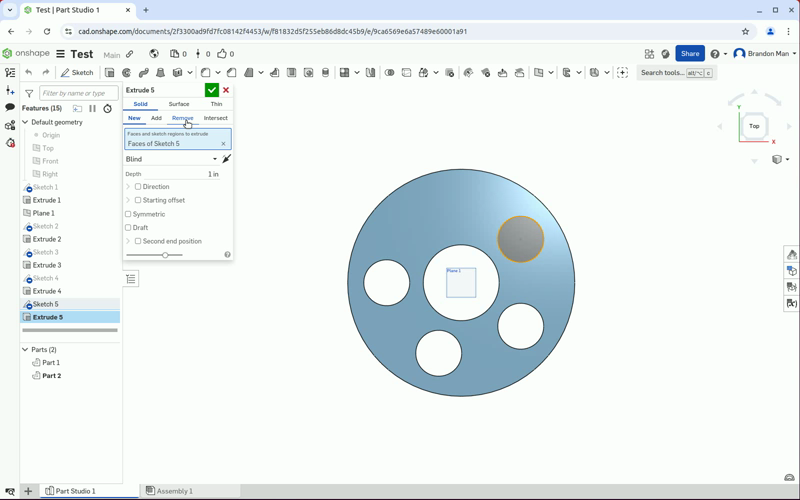
click(186, 120)
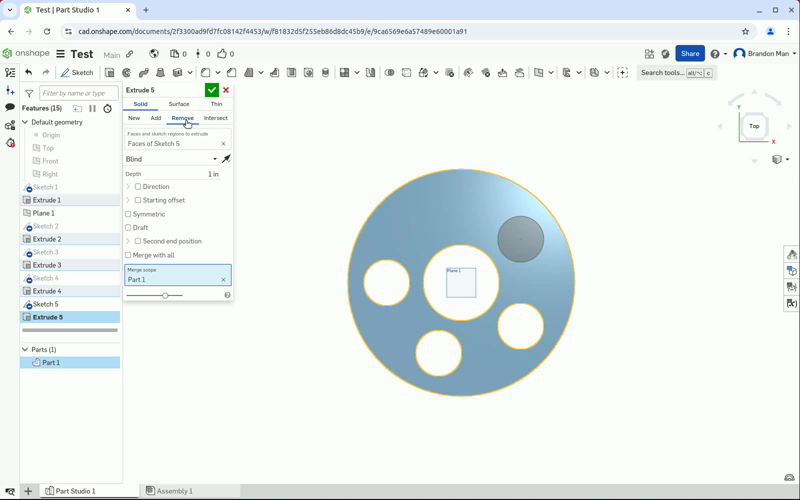
key(tab, 4)
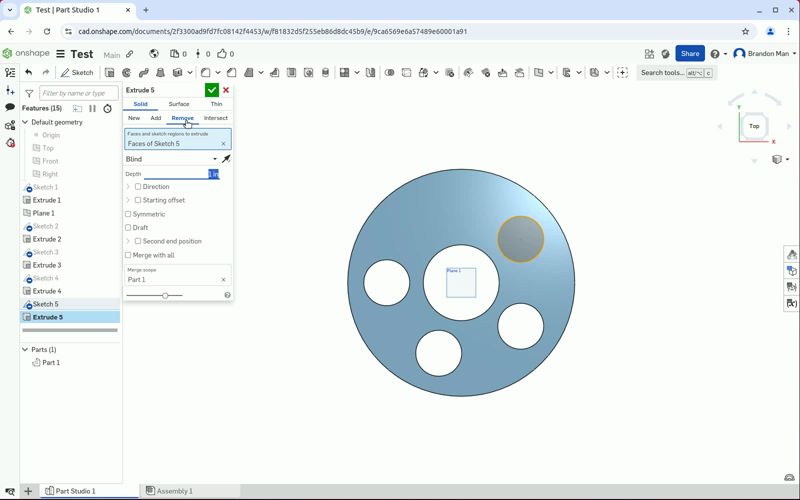
text(30.811)
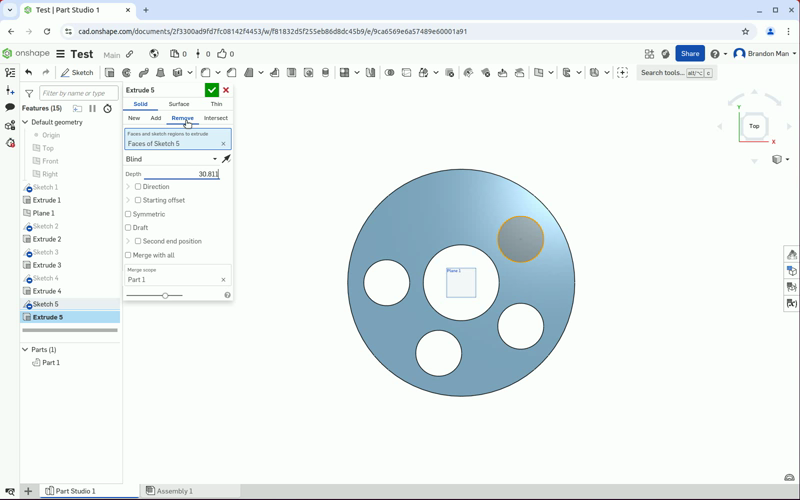
key(tab, 6)
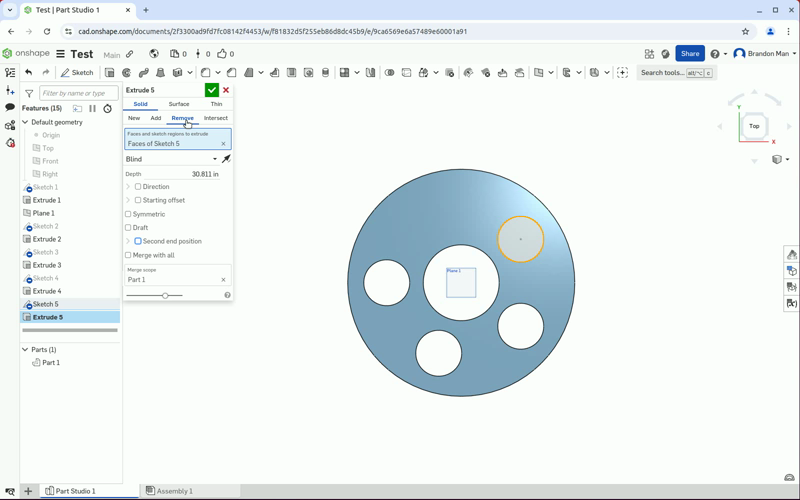
key(space)
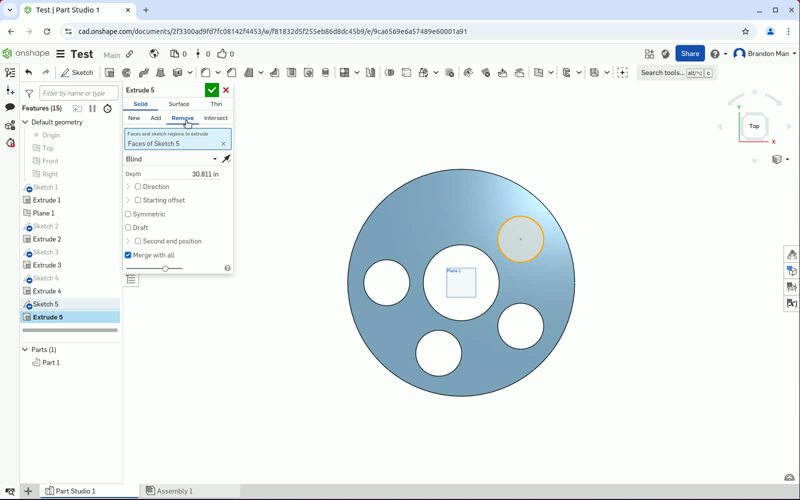
key(enter)
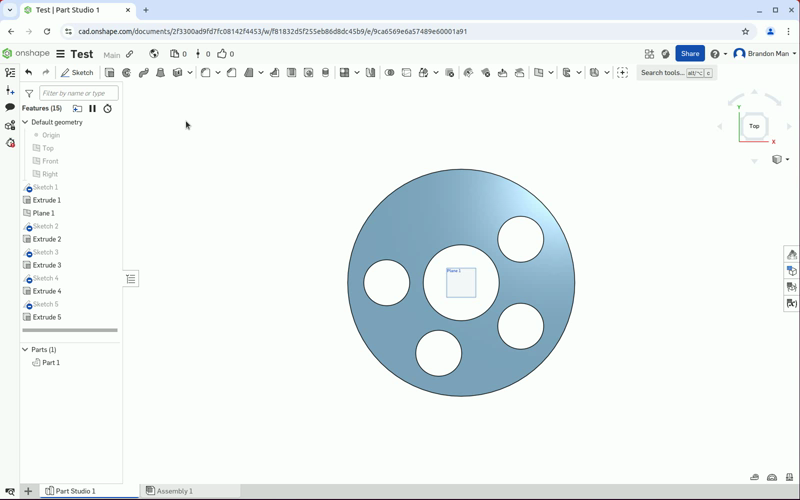
key(shift+h)
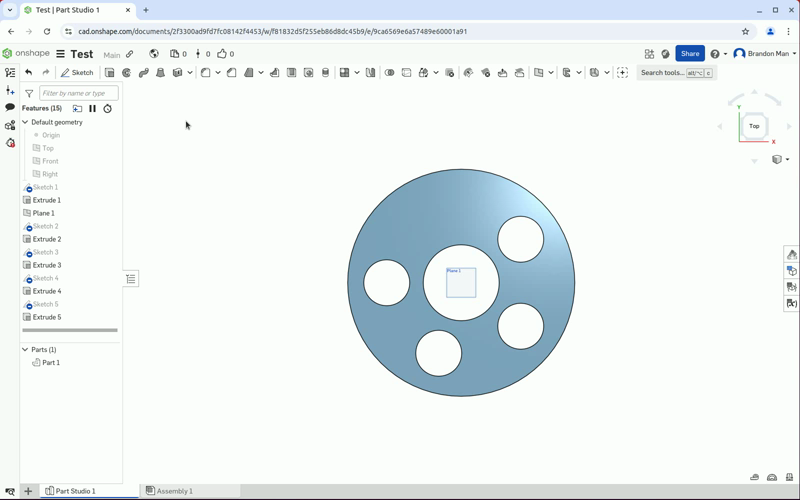
key(shift+h)
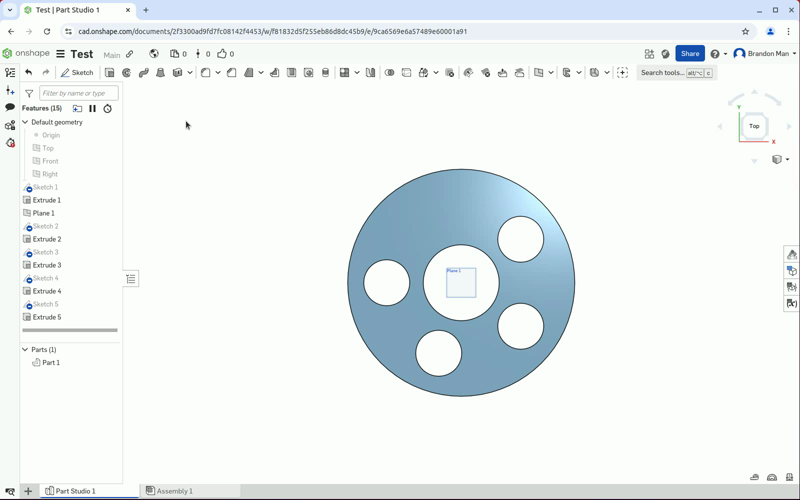
mouse_move(73, 189)
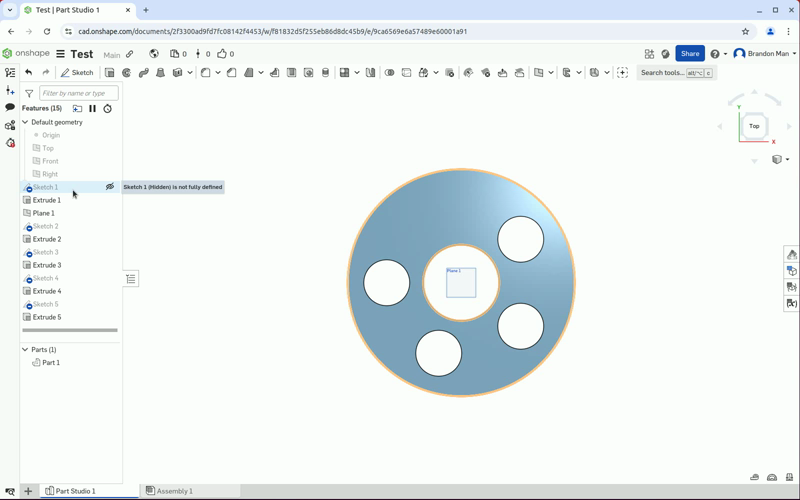
click(73, 189)
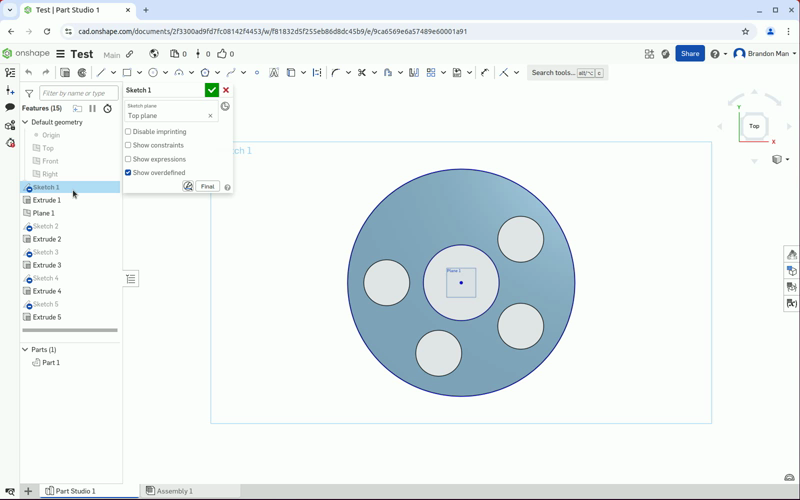
mouse_move(229, 92)
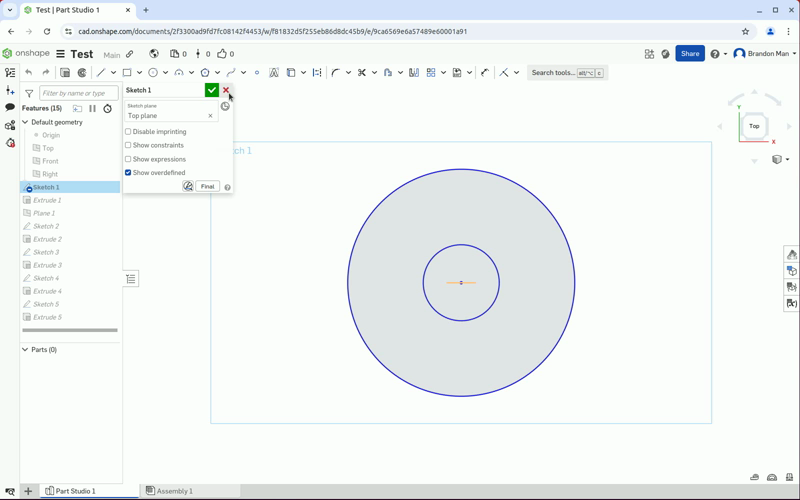
click(229, 92)
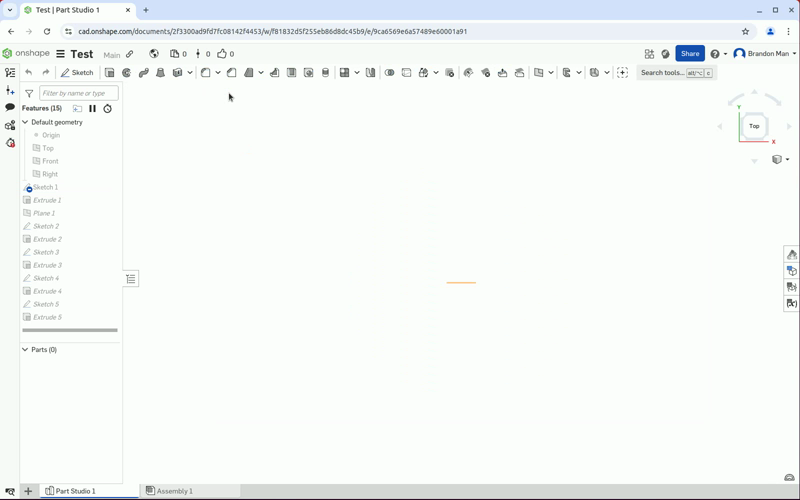
key(shift+s)
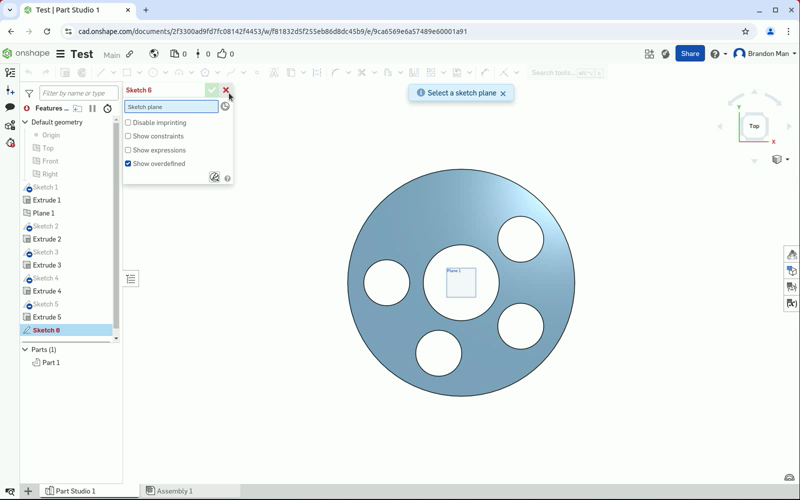
mouse_move(69, 215)
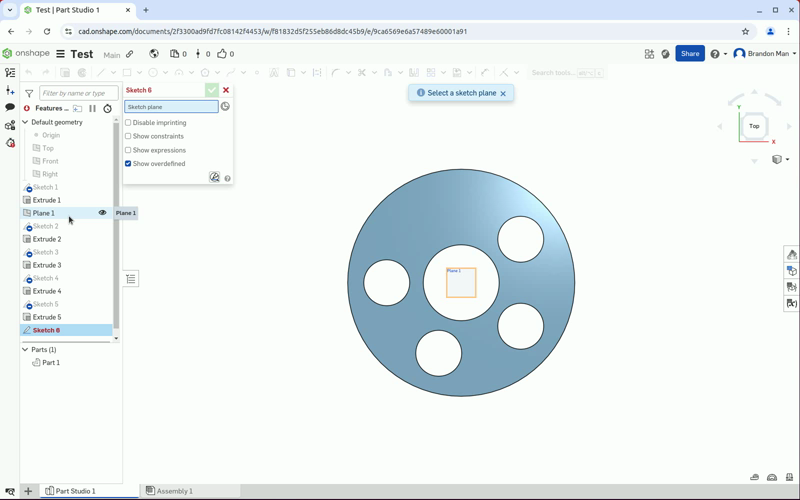
click(69, 215)
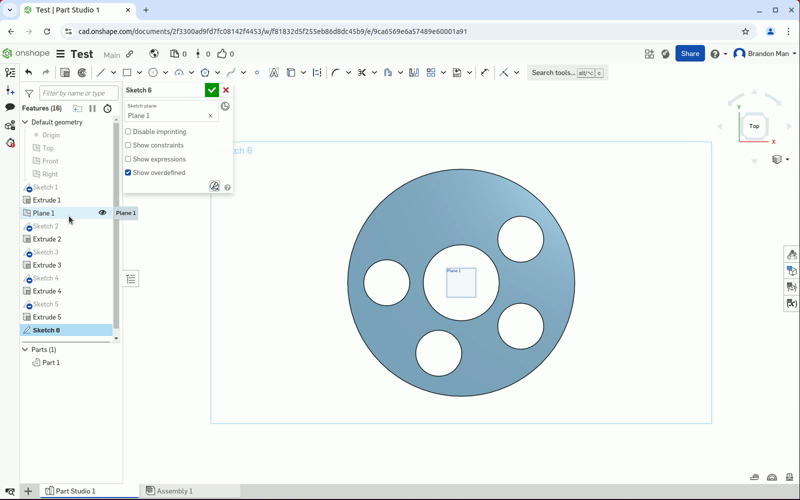
mouse_move(73, 352)
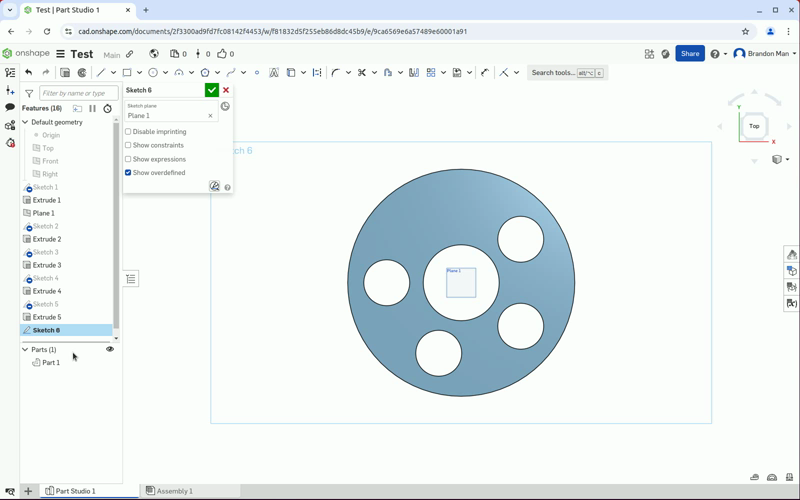
key(y)
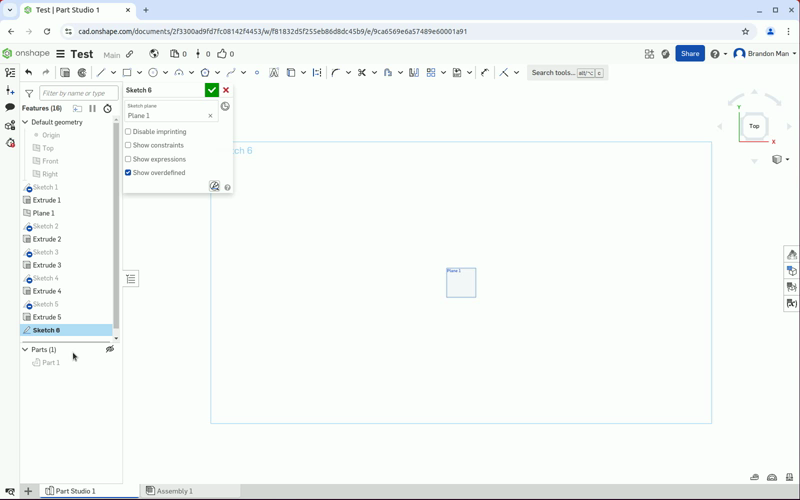
key(c)
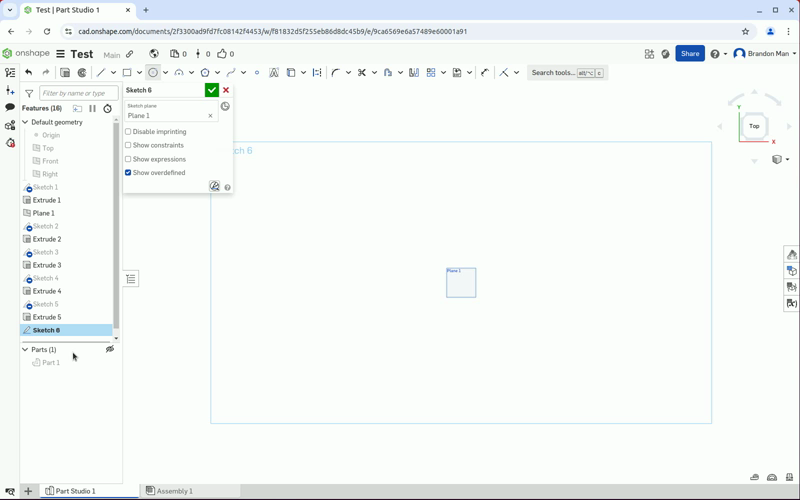
key_down(shift)
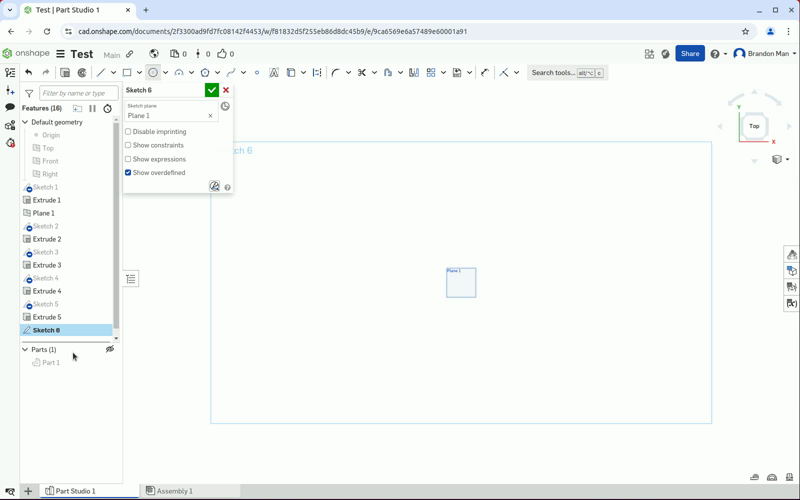
mouse_move(438, 212)
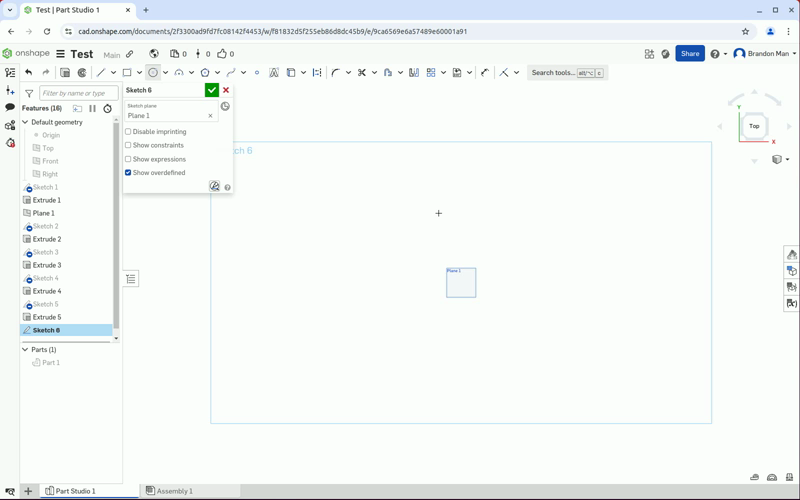
click(438, 212)
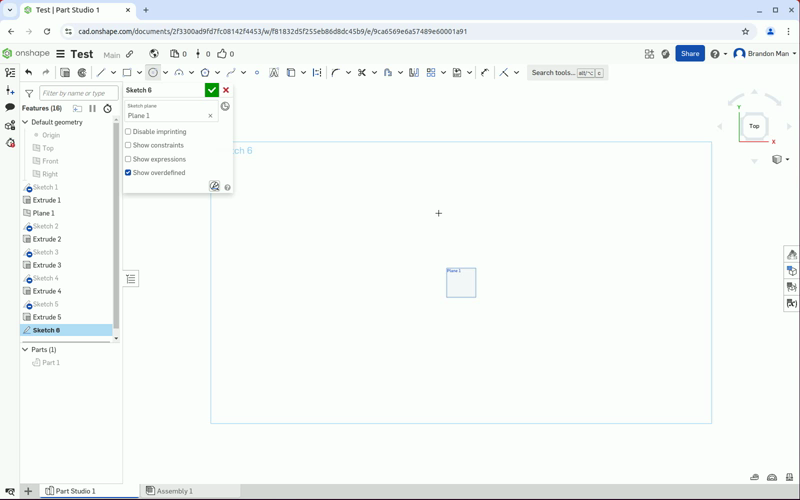
key_up(shift)
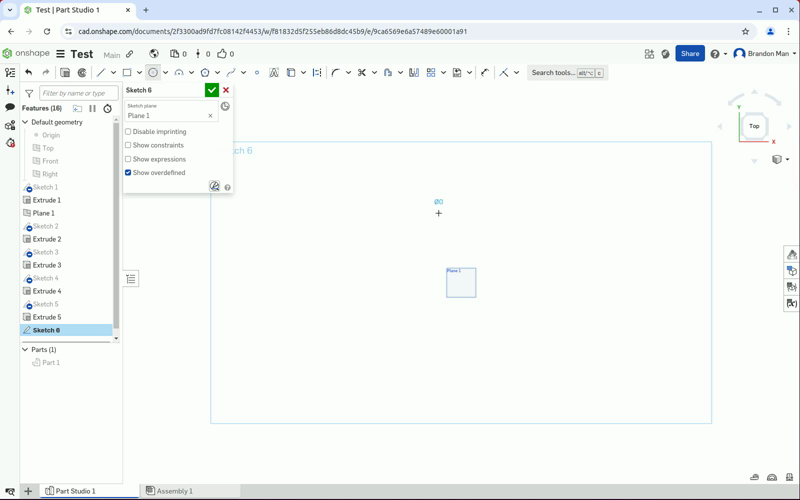
mouse_move(461, 212)
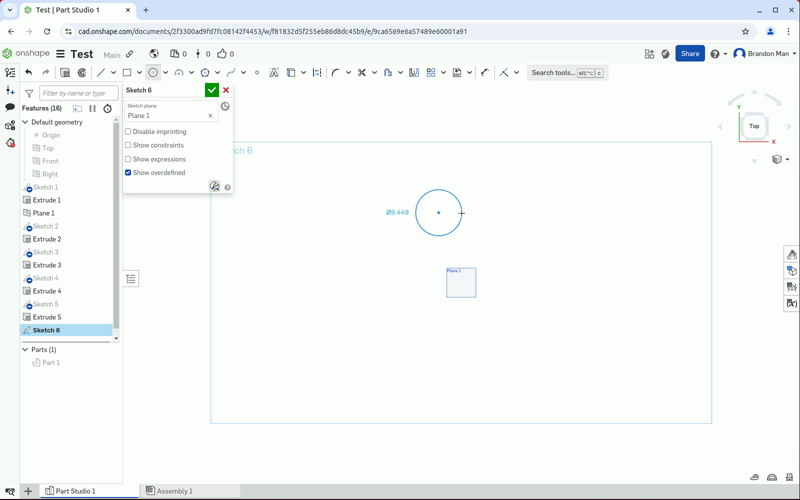
click(461, 212)
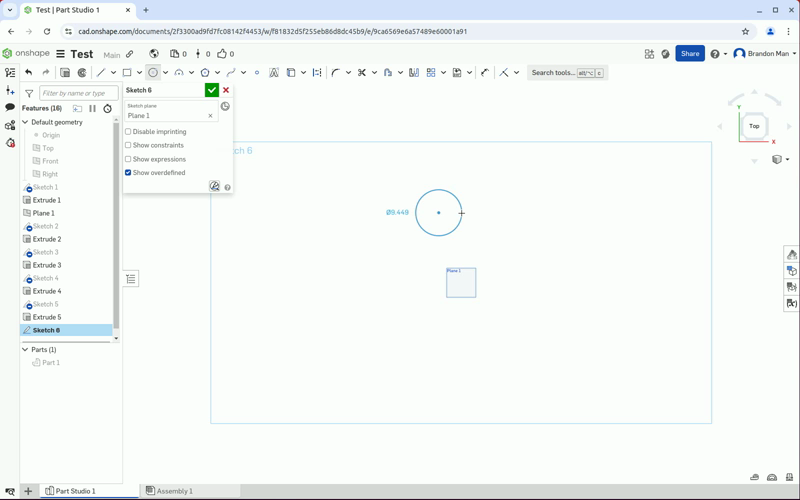
key(esc)
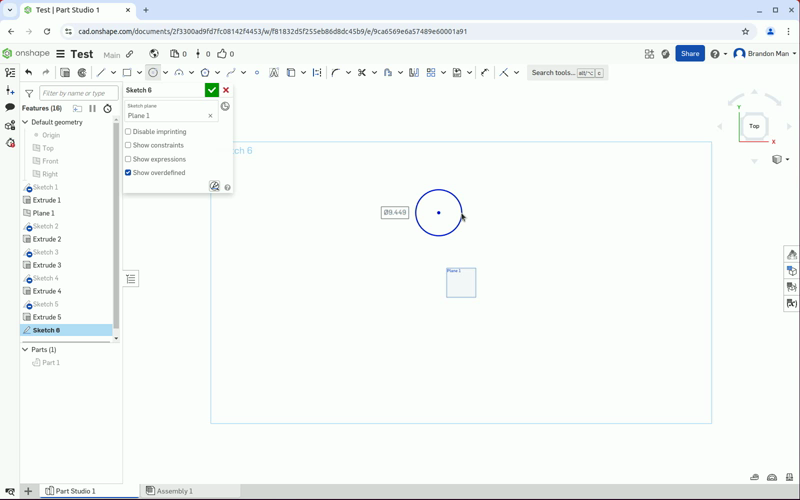
mouse_move(445, 200)
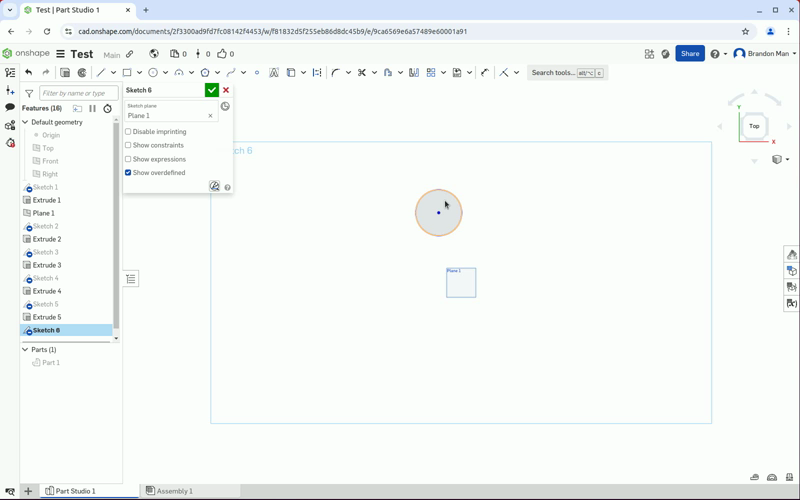
scroll(6)
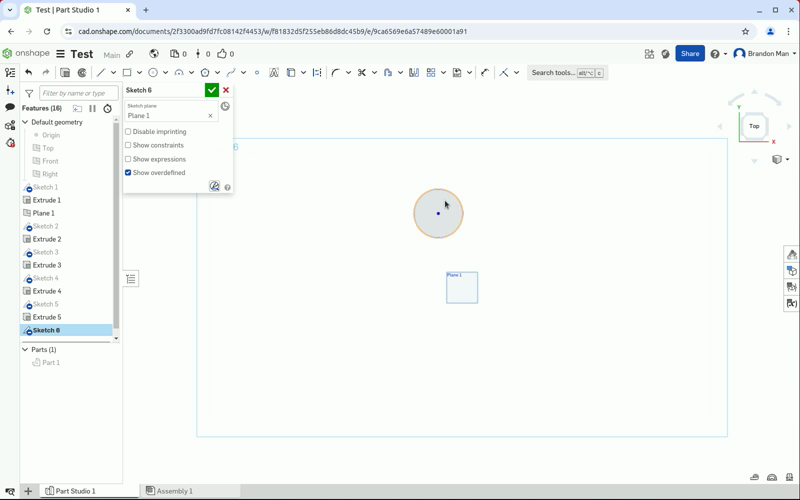
scroll(6)
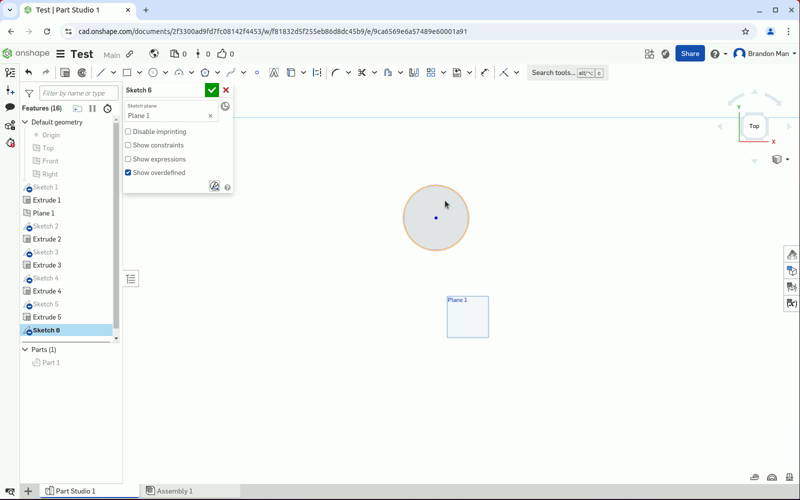
scroll(6)
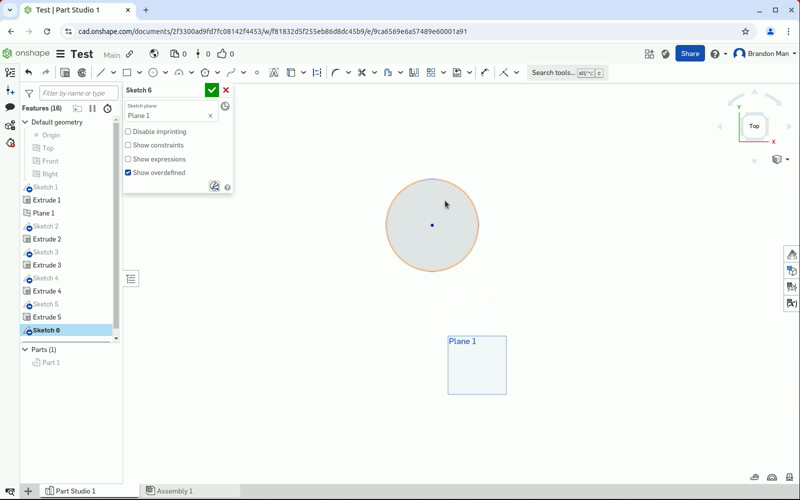
scroll(6)
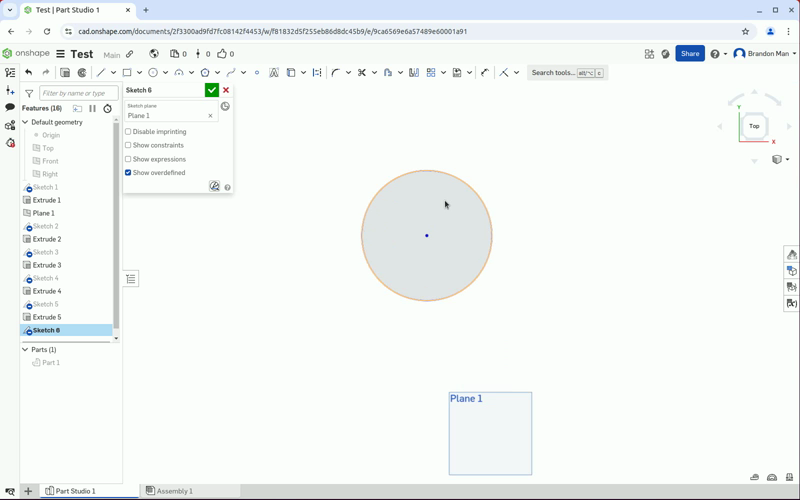
scroll(6)
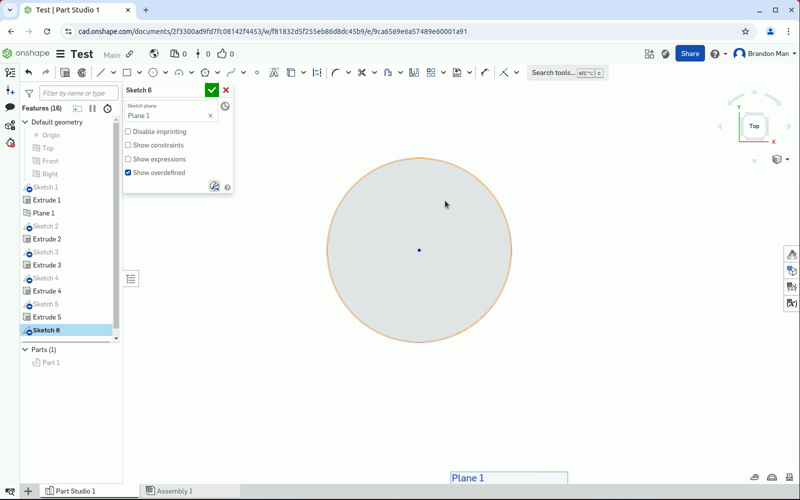
scroll(6)
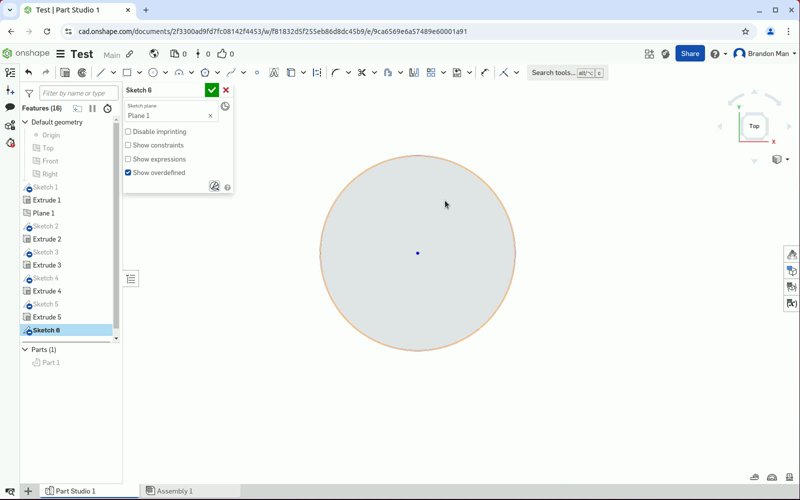
scroll(6)
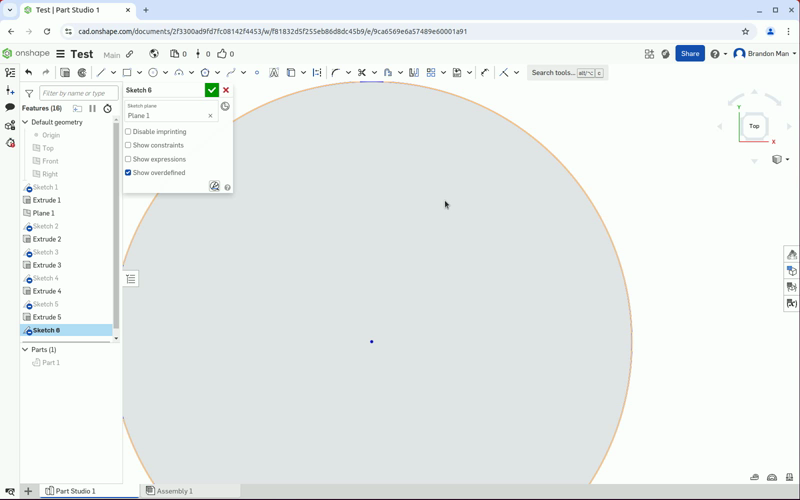
click(445, 200)
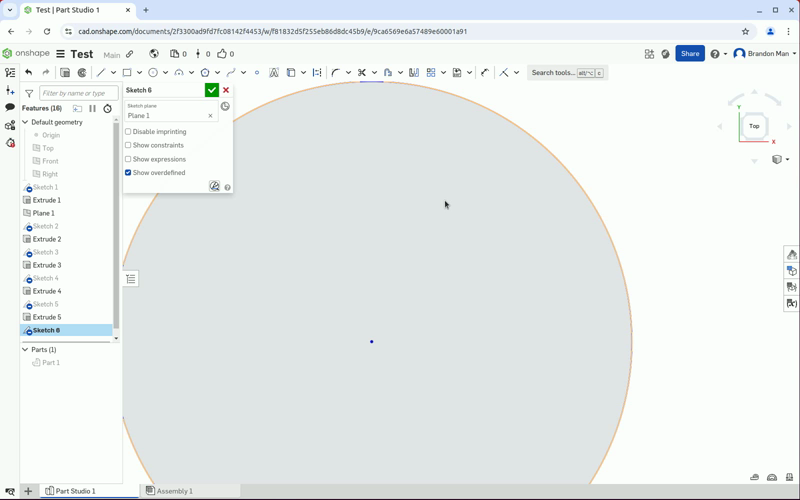
scroll(-6)
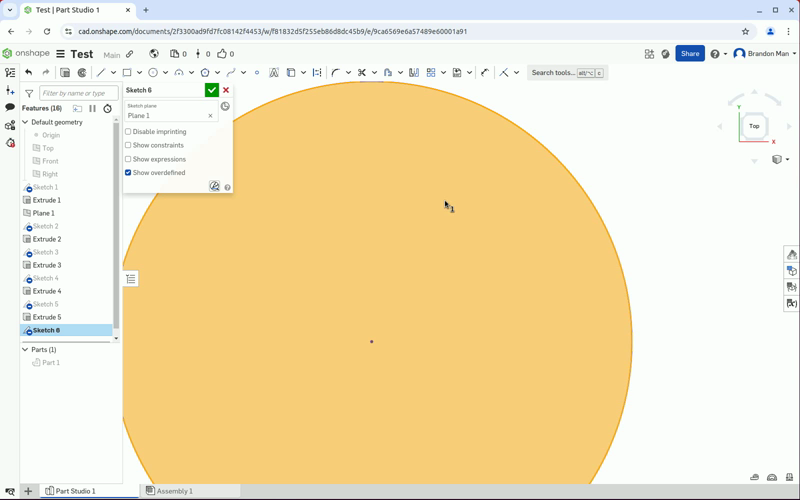
scroll(-6)
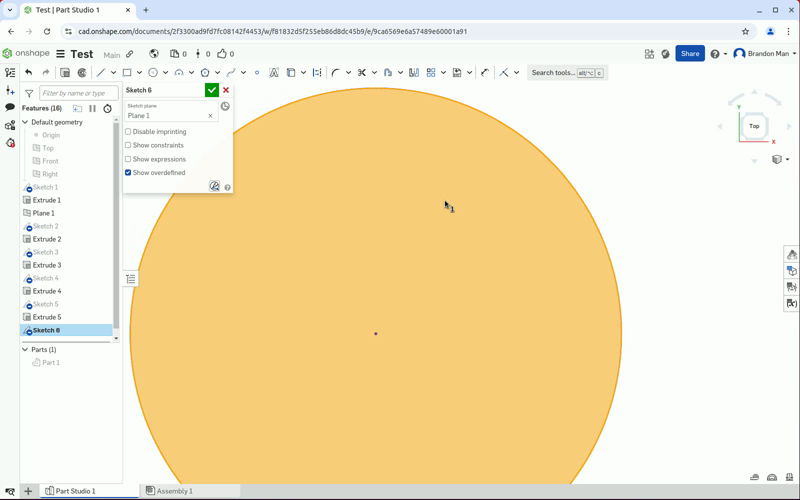
scroll(-6)
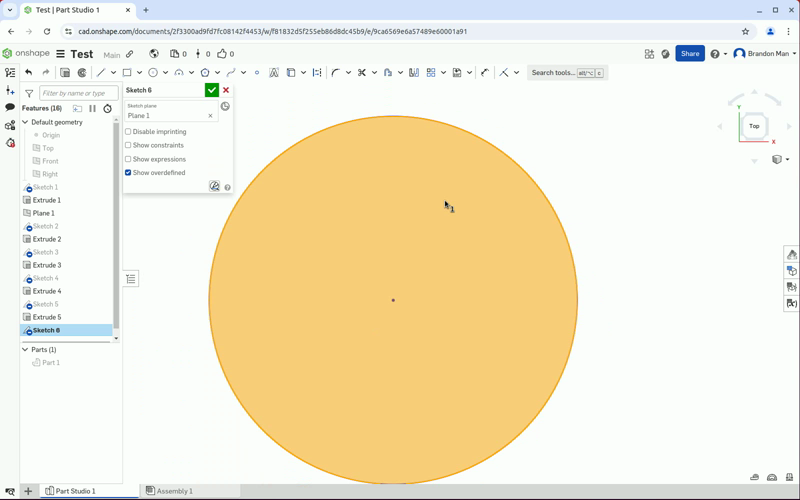
scroll(-6)
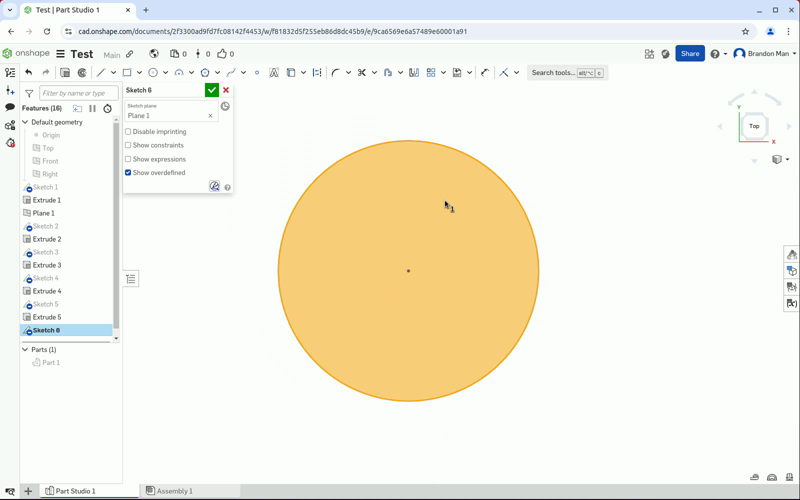
scroll(-6)
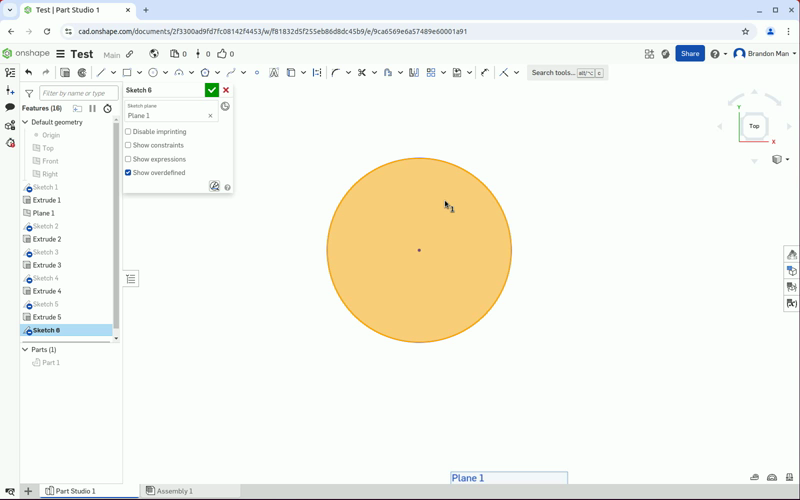
scroll(-6)
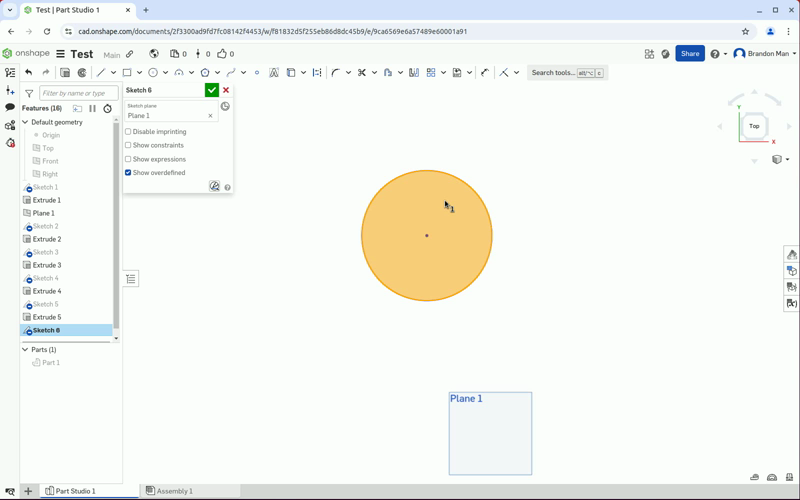
scroll(-6)
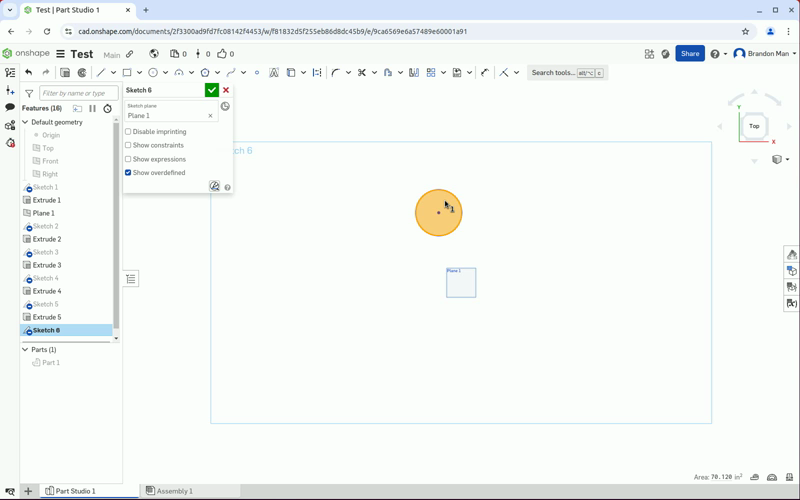
mouse_move(73, 352)
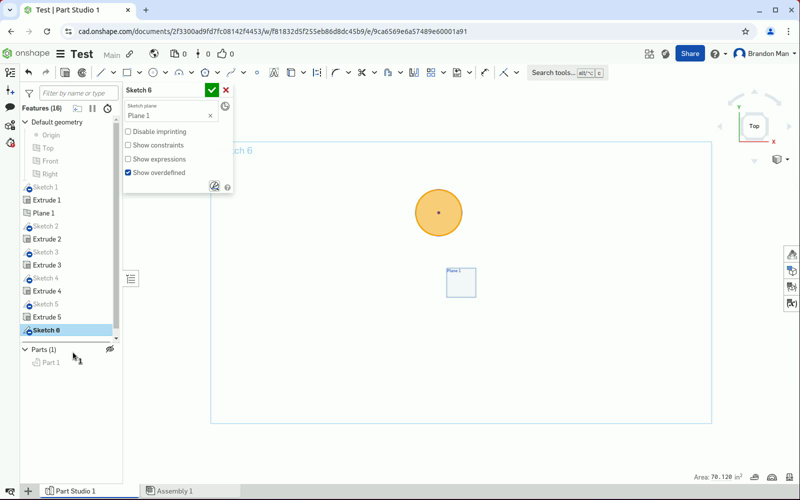
key(shift+y)
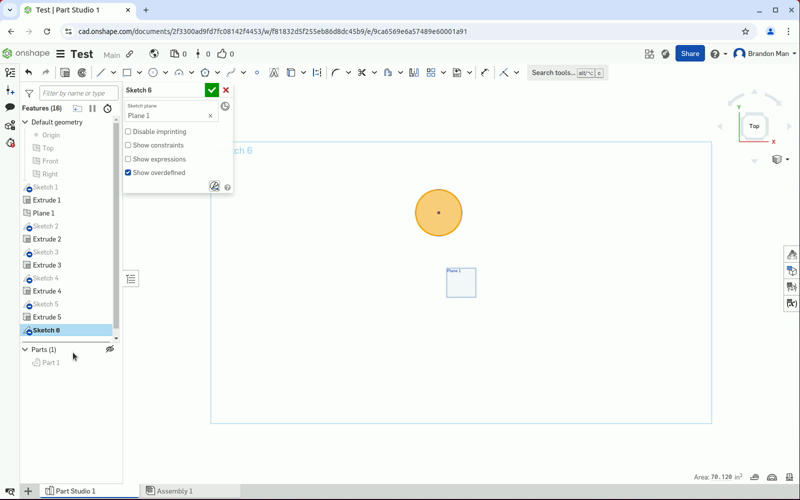
key(shift+e)
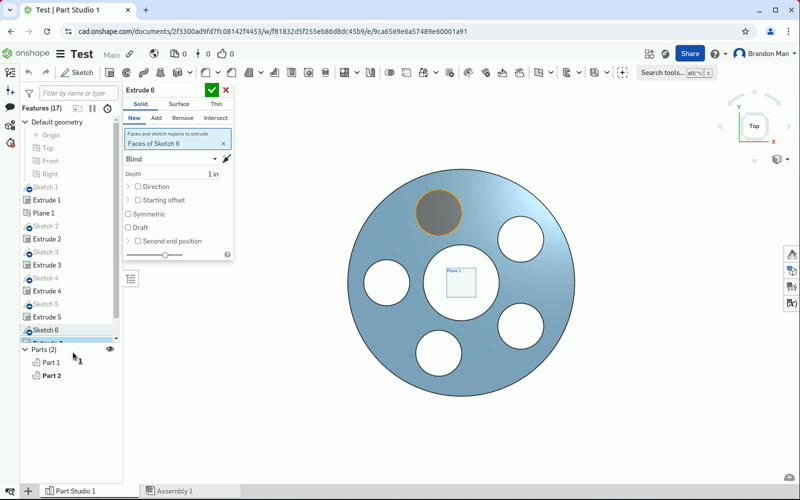
mouse_move(143, 106)
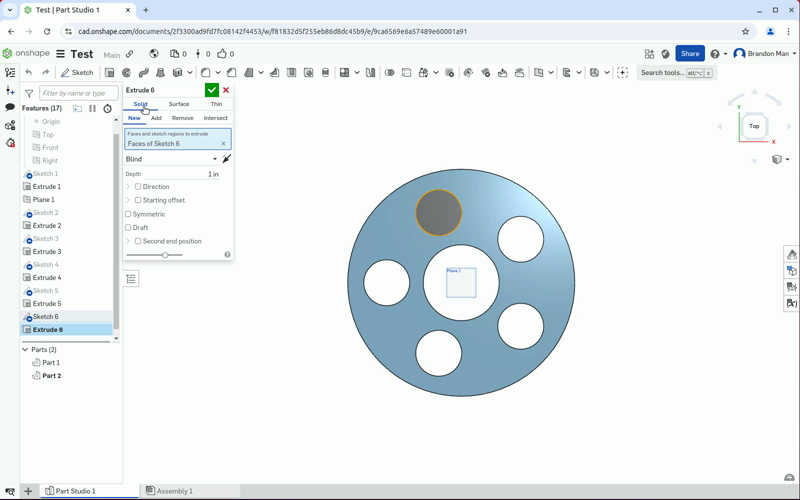
click(143, 106)
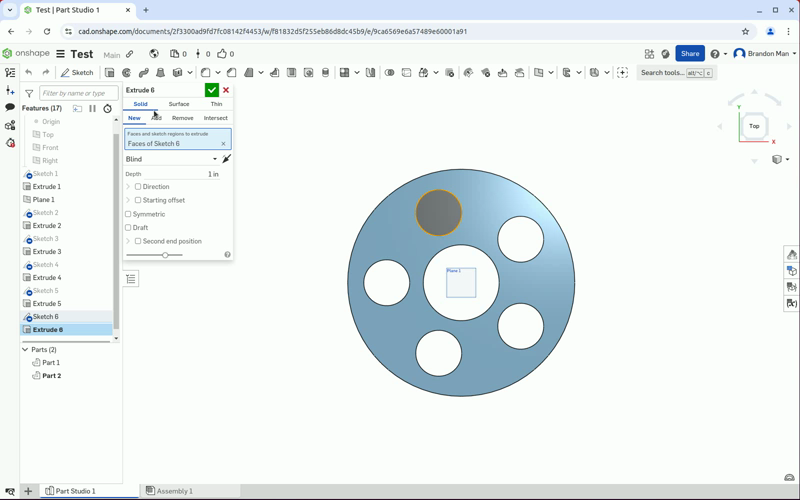
mouse_move(186, 120)
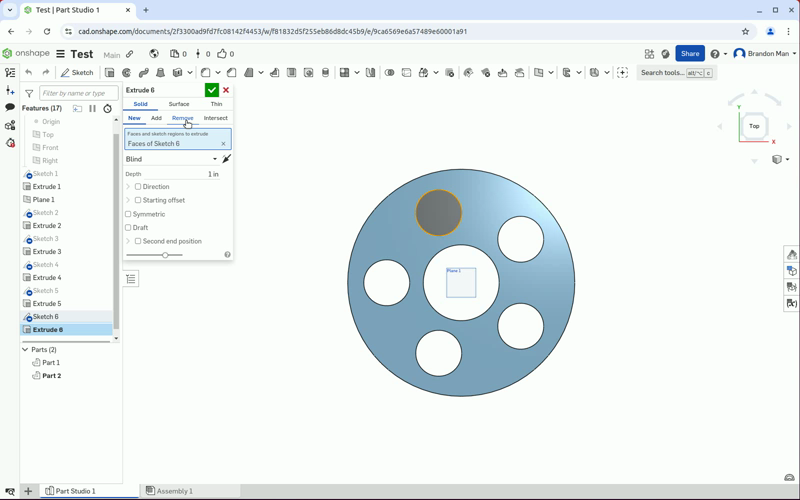
click(186, 120)
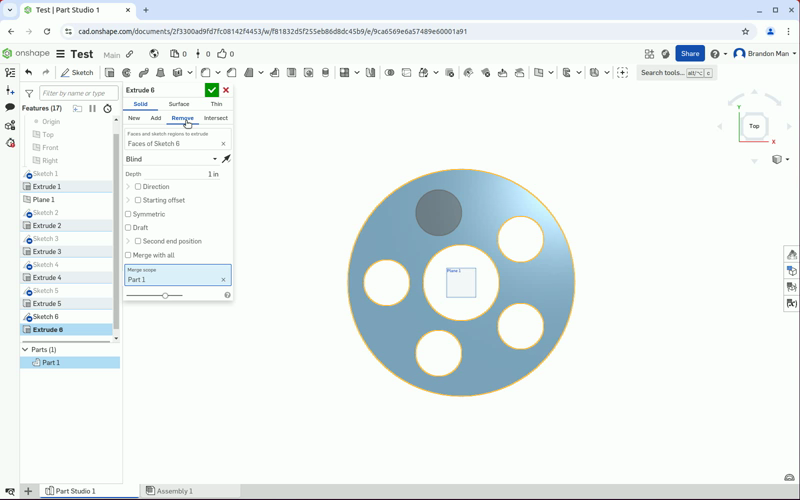
key(tab, 4)
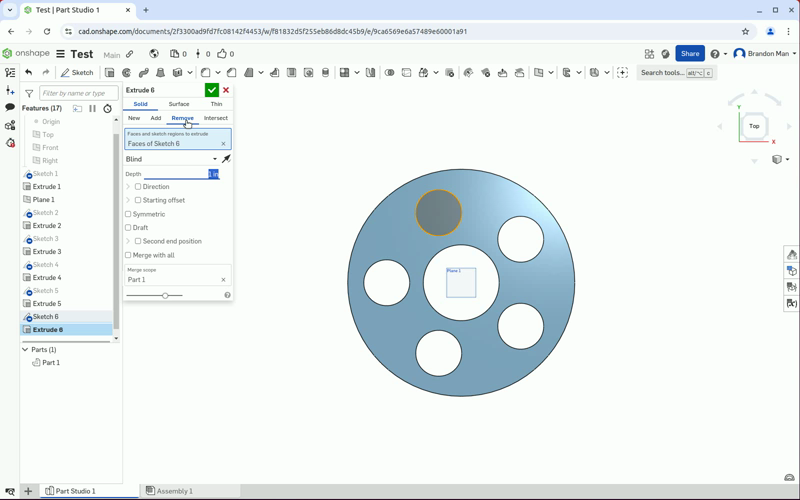
text(30.811)
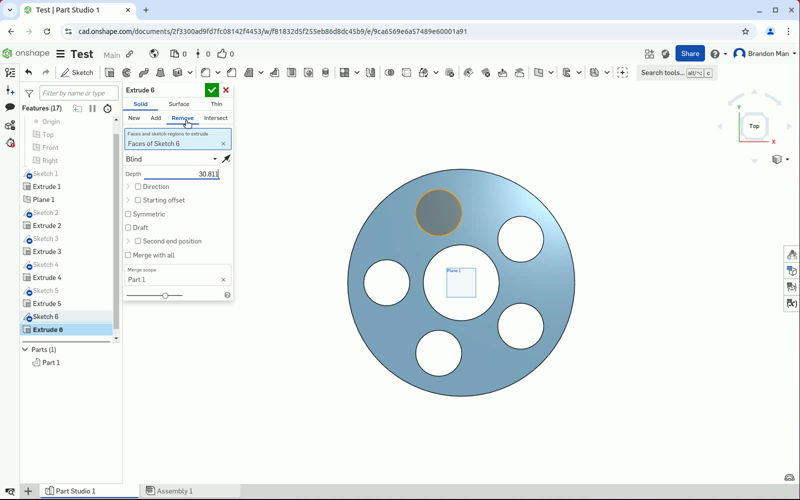
key(tab, 6)
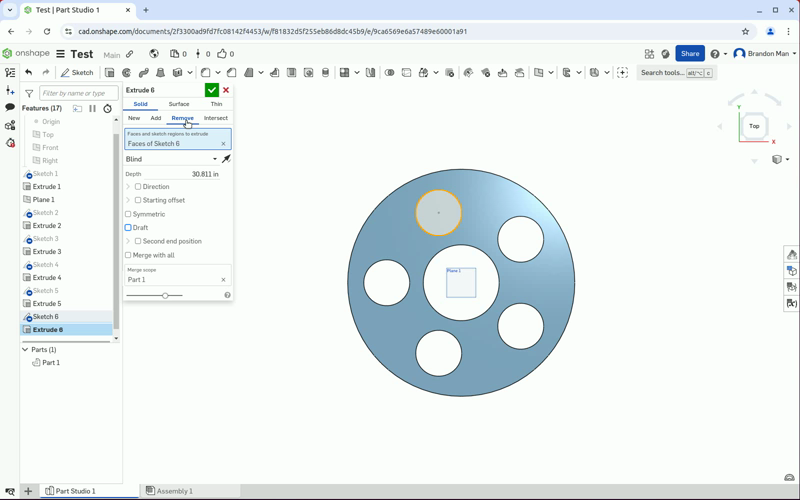
key(space)
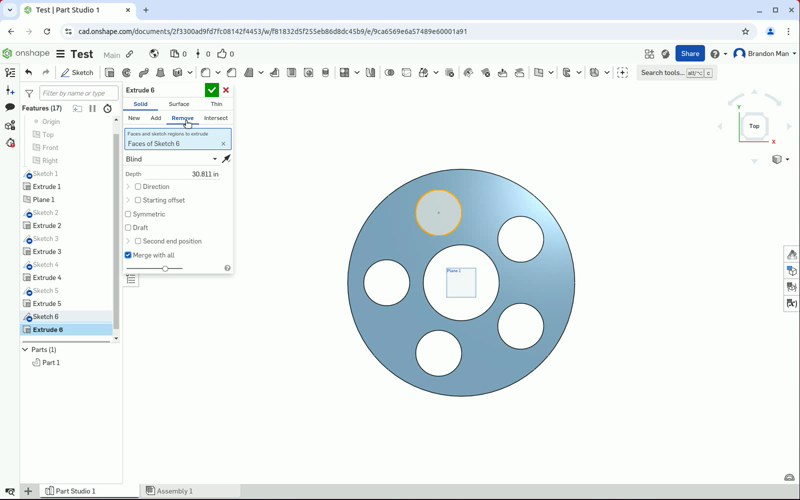
key(enter)
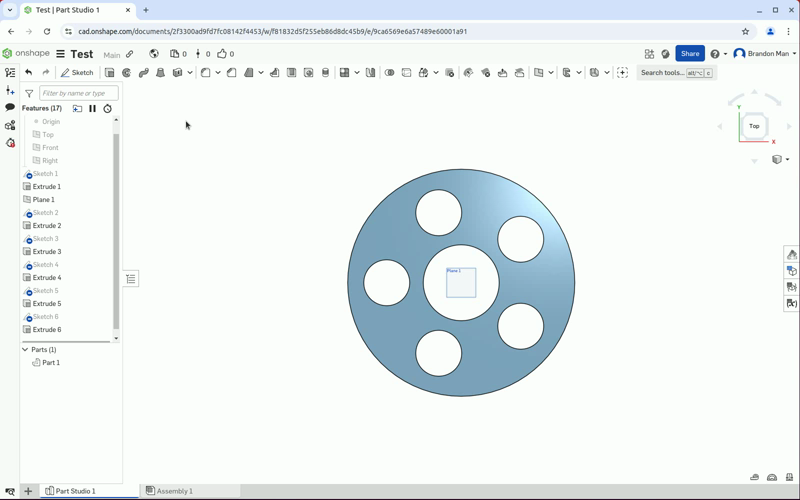
key(shift+h)
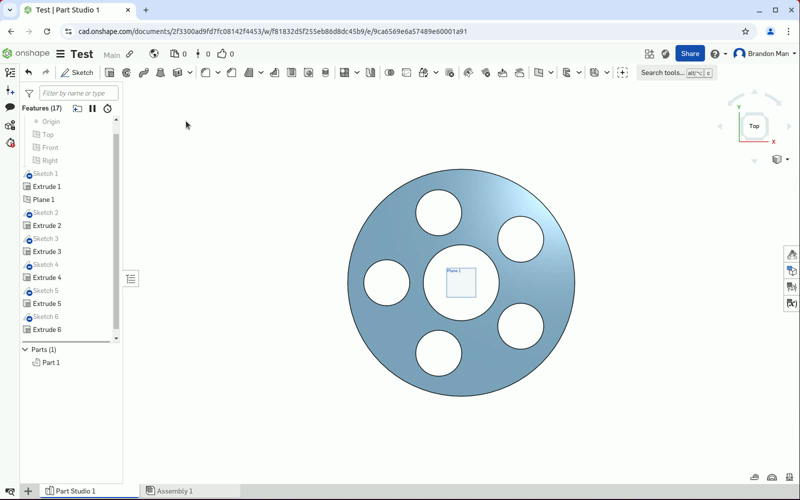
key(shift+h)
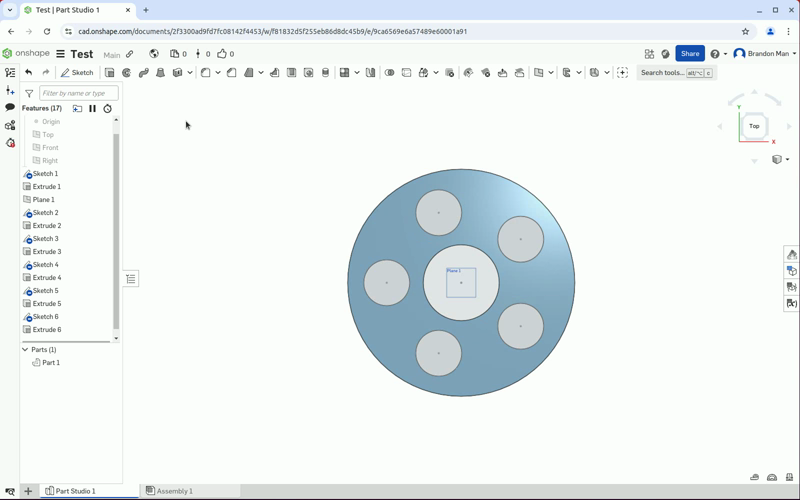
key(shift+7)
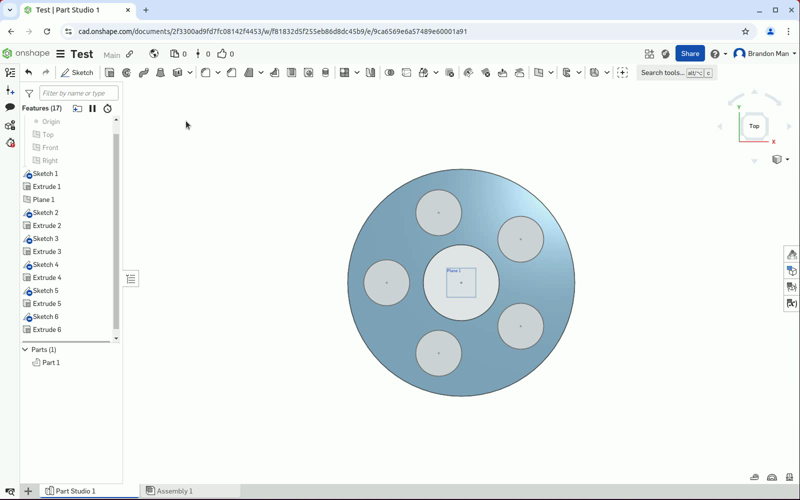
key(up, 3)
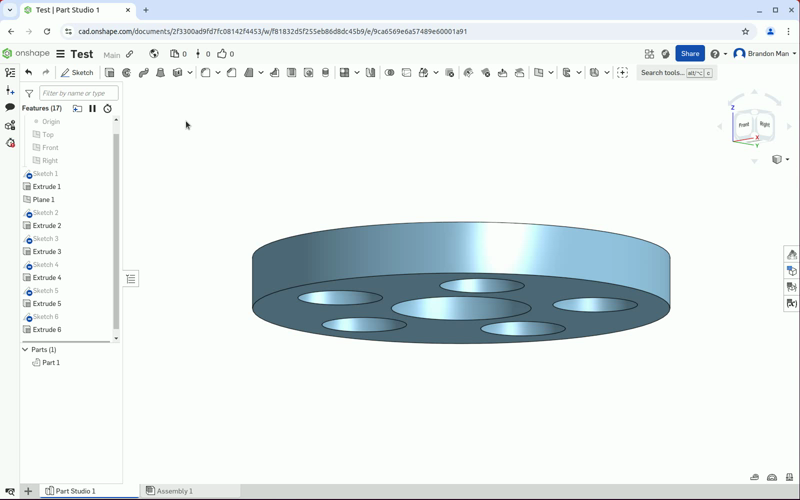
key(left, 3)
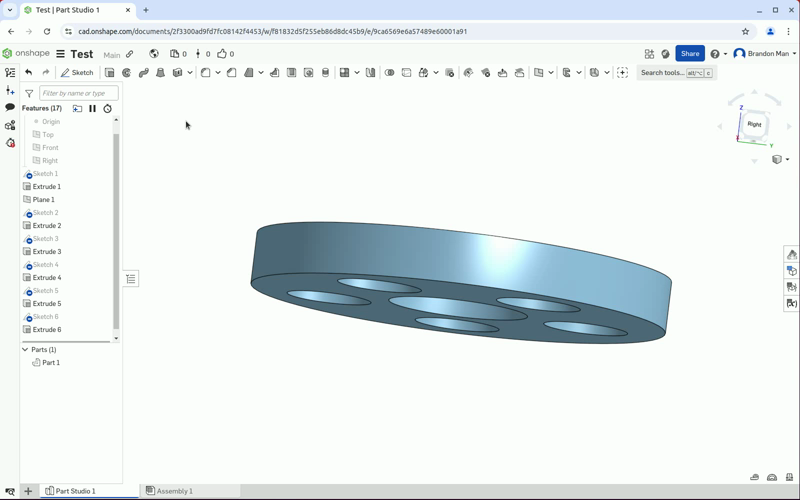
key(right, 3)
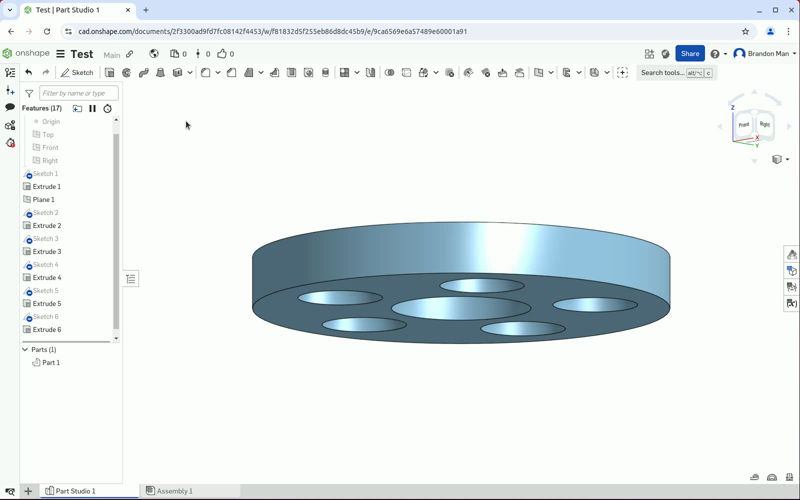
key(down, 3)
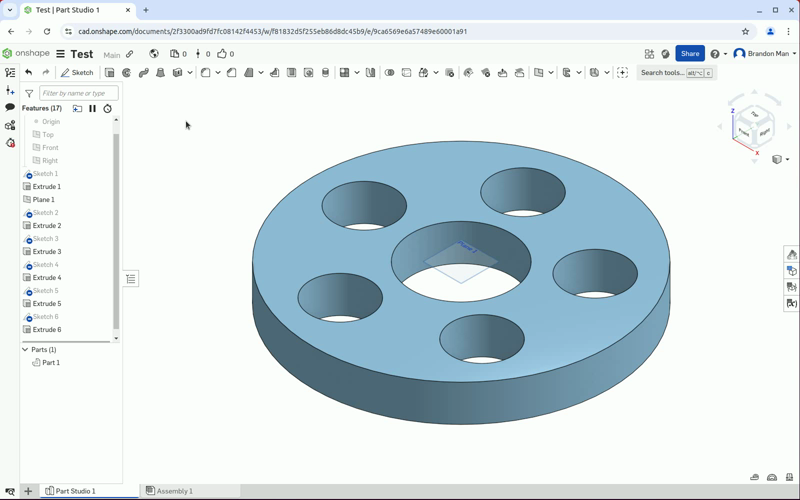
mouse_move(69, 176)
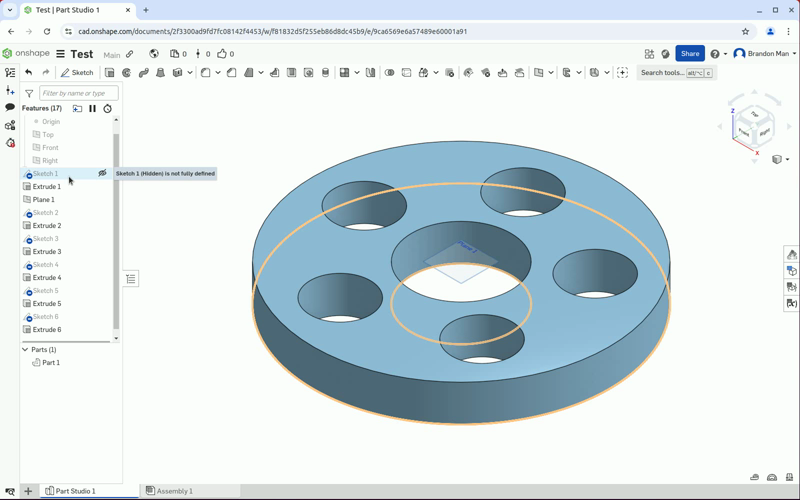
click(69, 176)